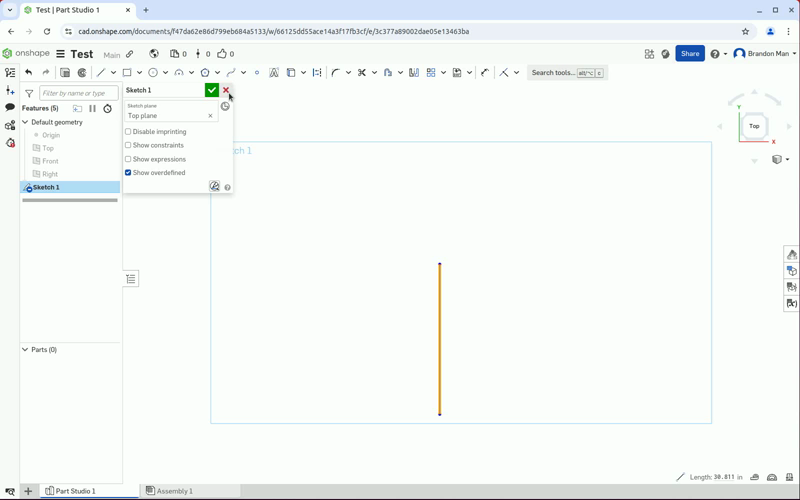
key(shift+h)
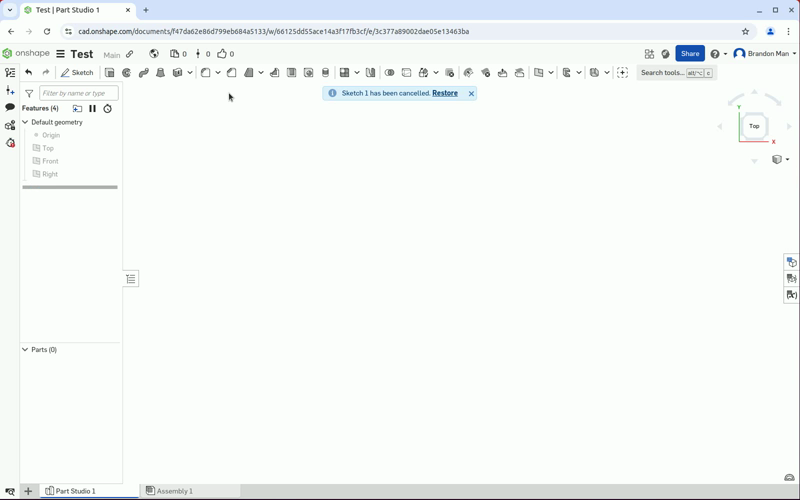
mouse_move(73, 352)
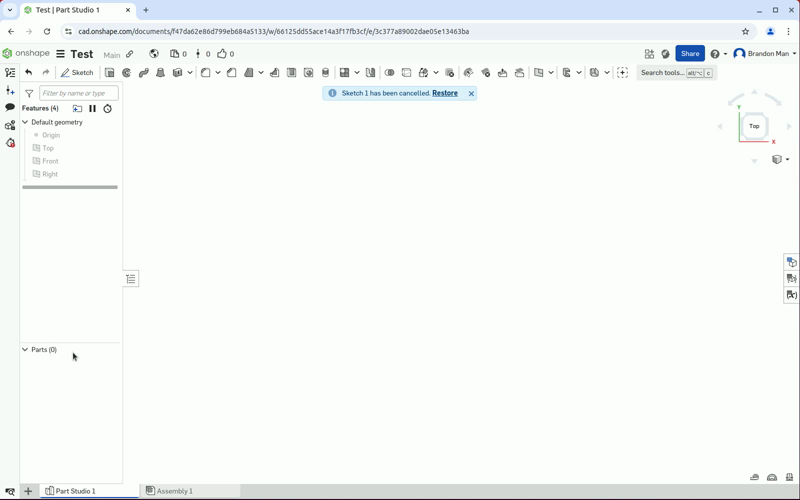
key(y)
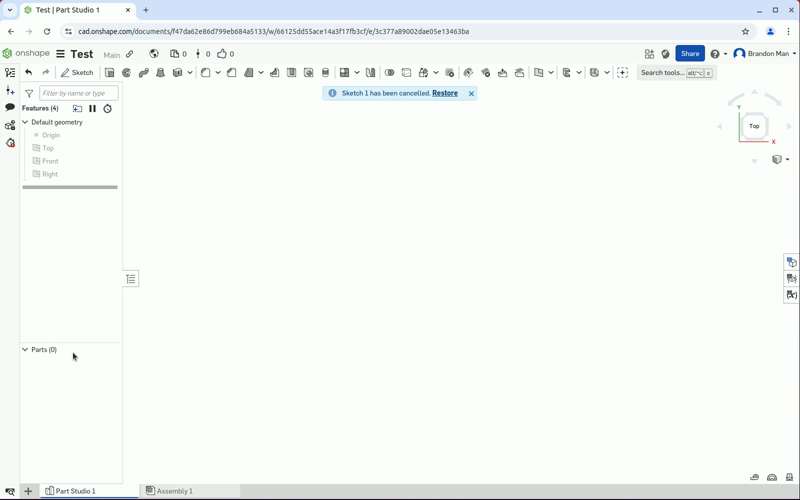
key(shift+p)
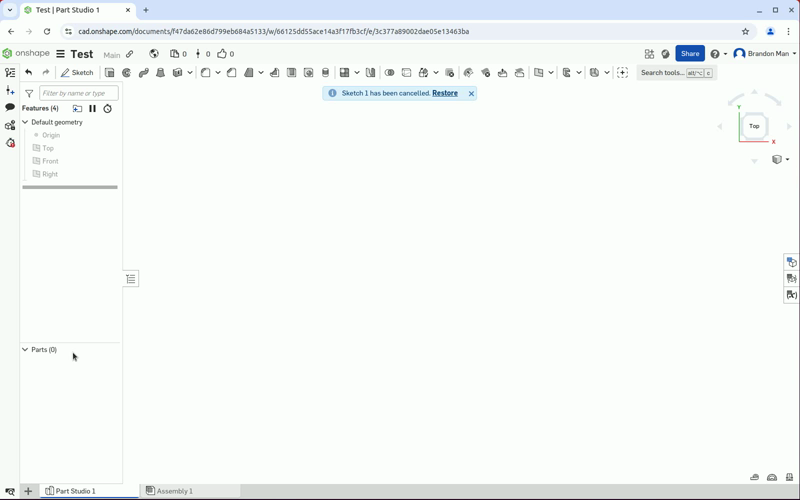
key(space)
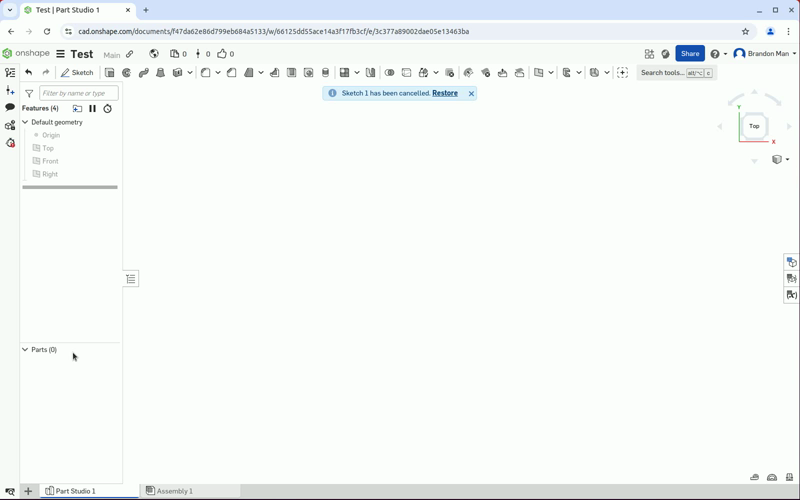
key_down(shift)
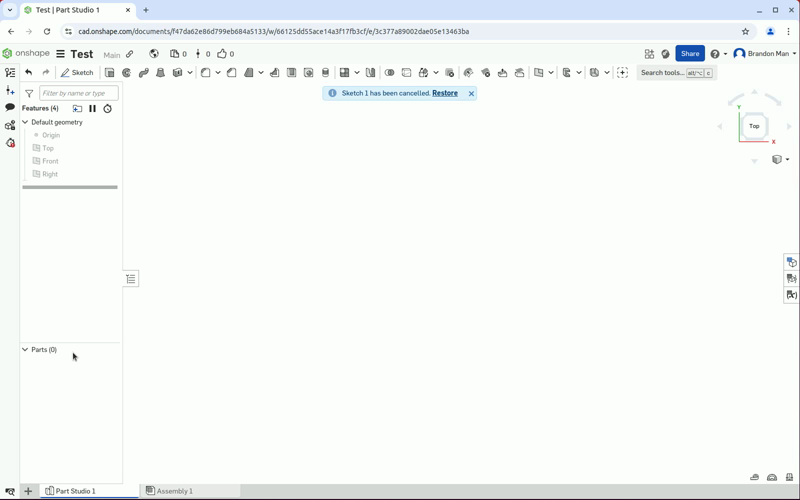
key(up)
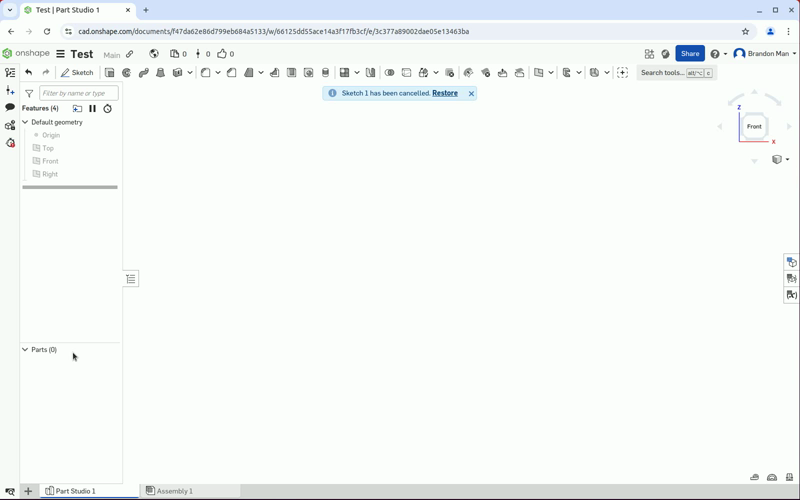
key_up(shift)
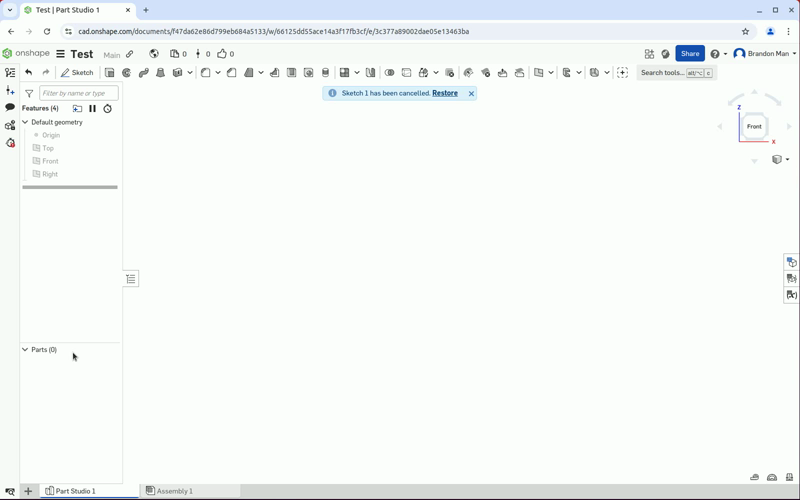
mouse_move(73, 352)
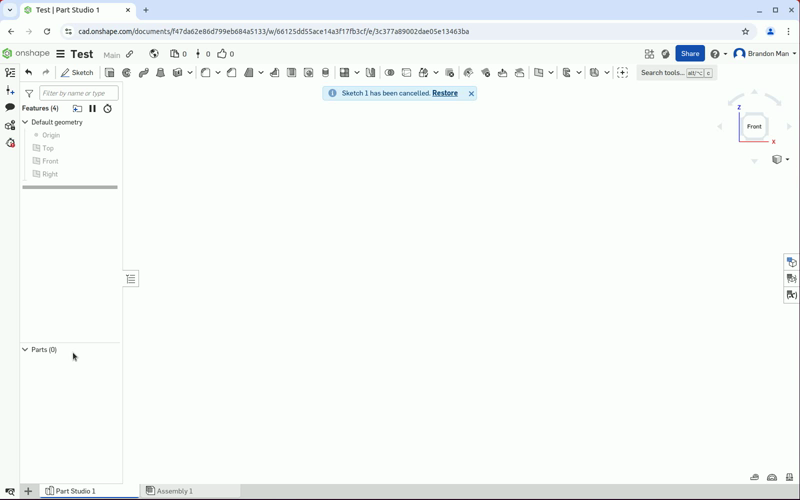
key(shift+y)
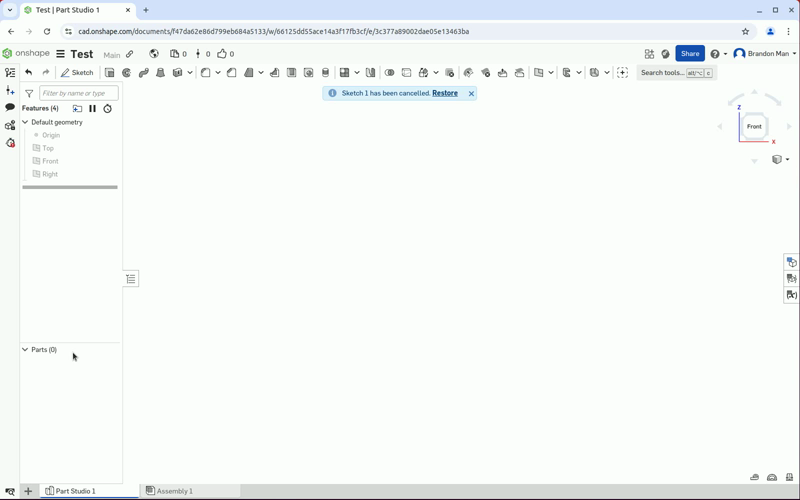
key(shift+s)
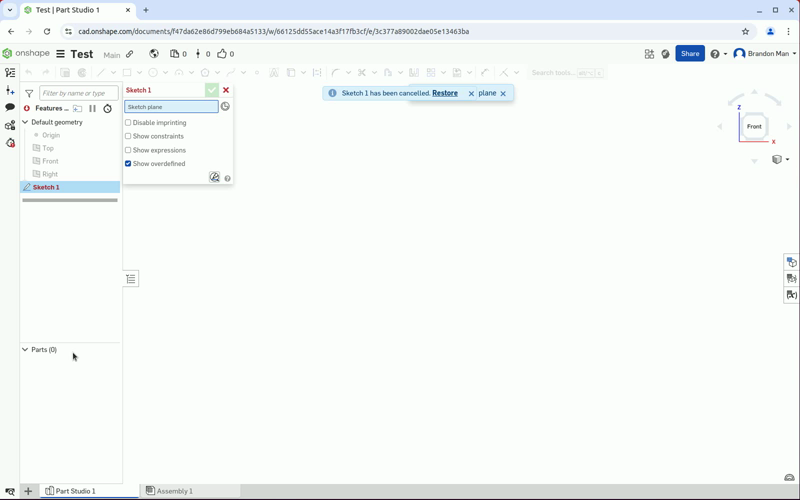
mouse_move(73, 163)
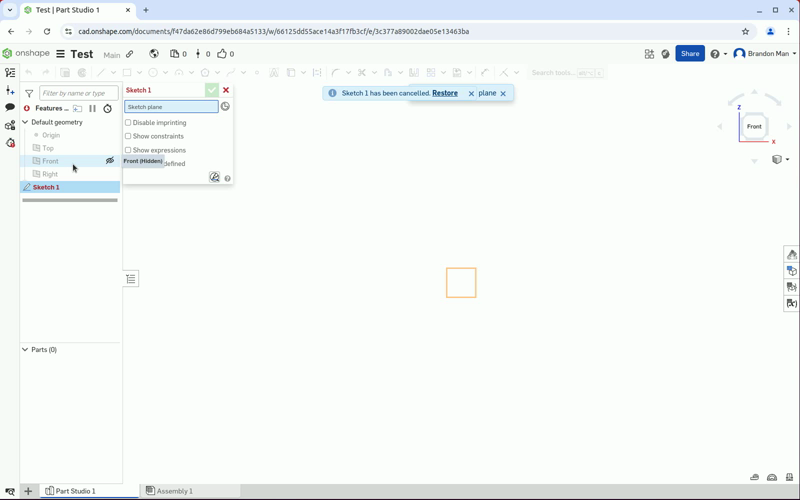
click(73, 163)
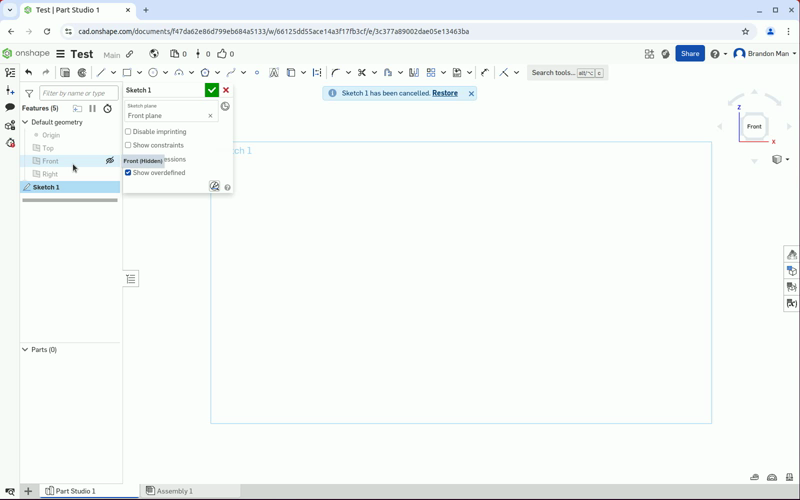
mouse_move(73, 352)
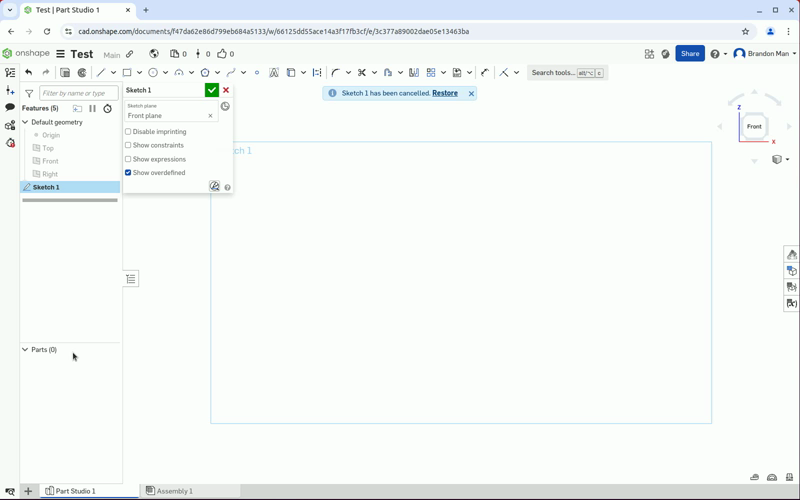
key(y)
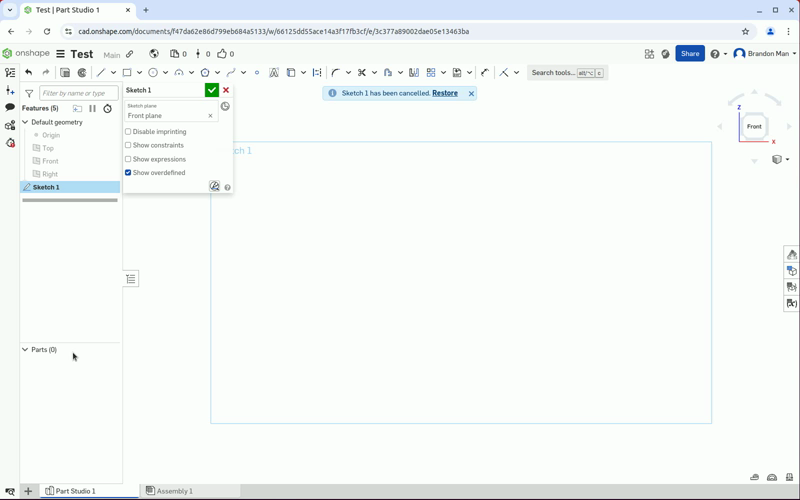
key(l)
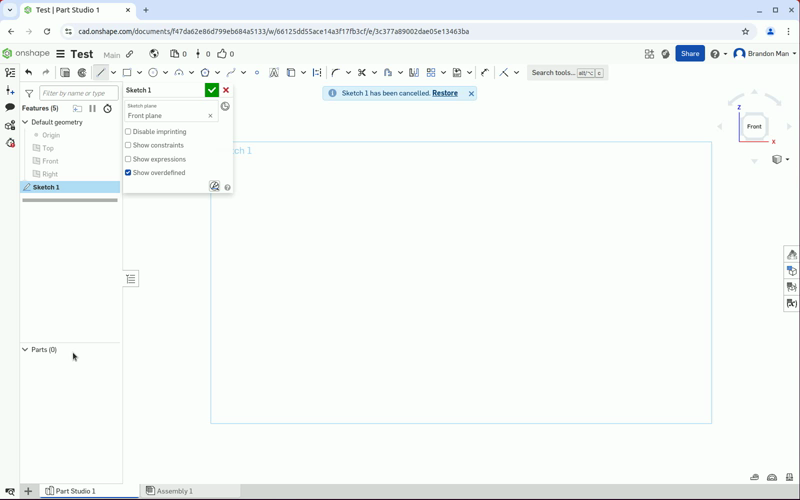
key_down(shift)
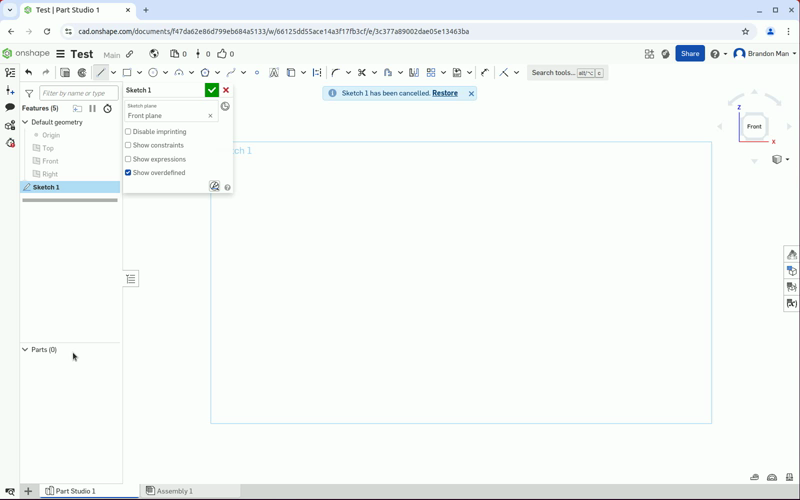
mouse_move(460, 282)
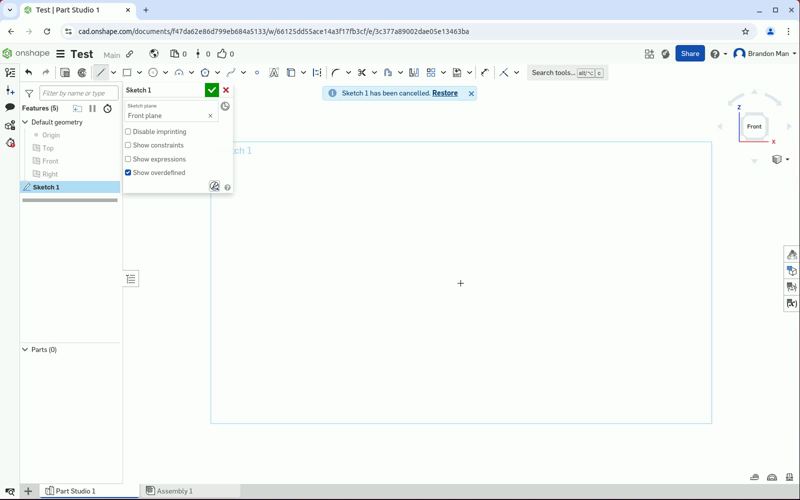
click(460, 282)
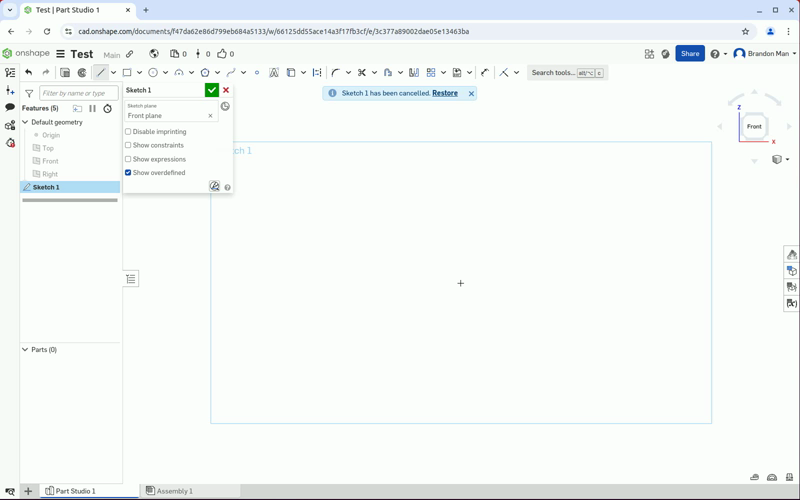
key_up(shift)
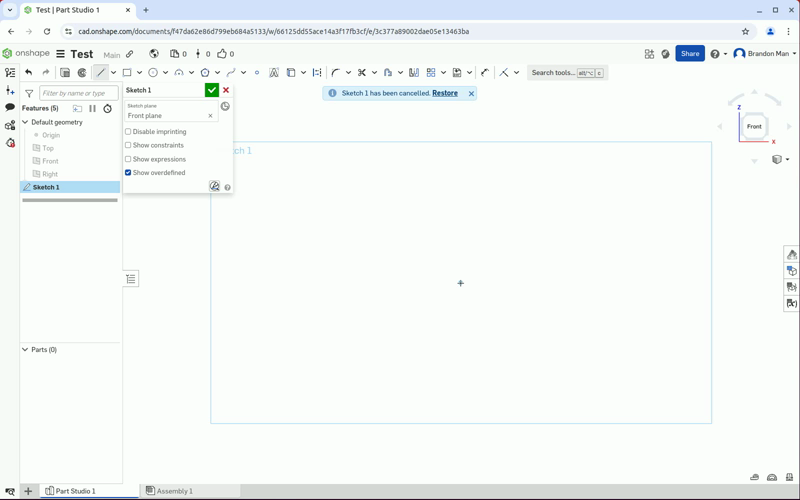
key_down(shift)
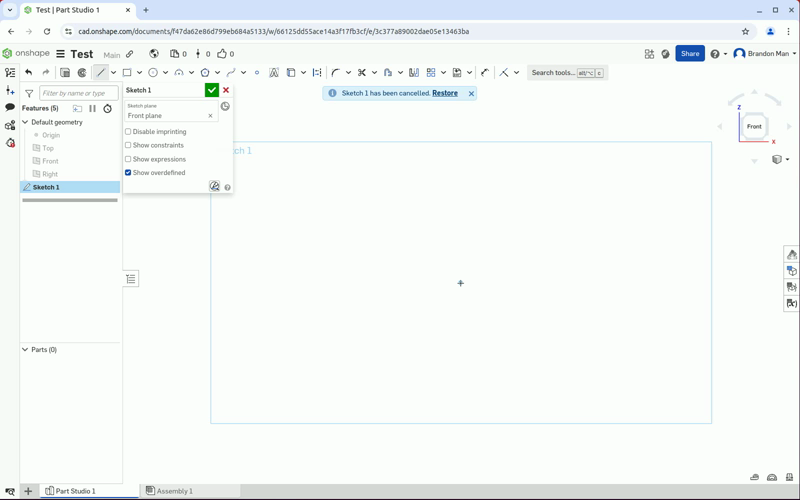
mouse_move(490, 282)
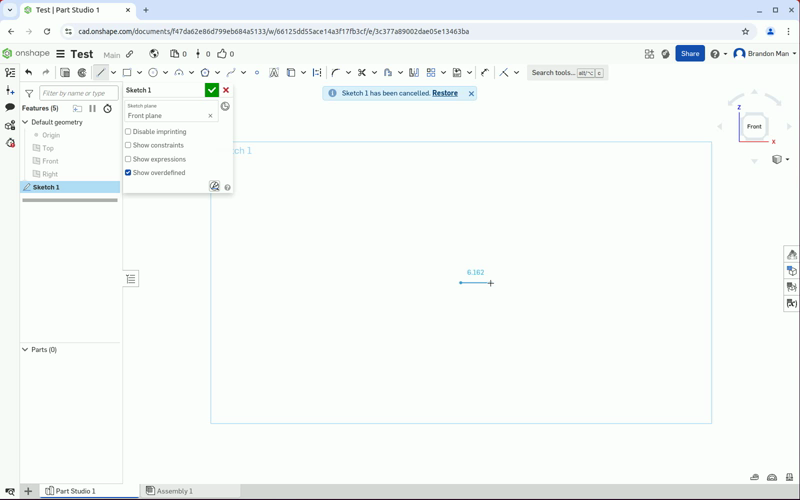
mouse_move(467, 282)
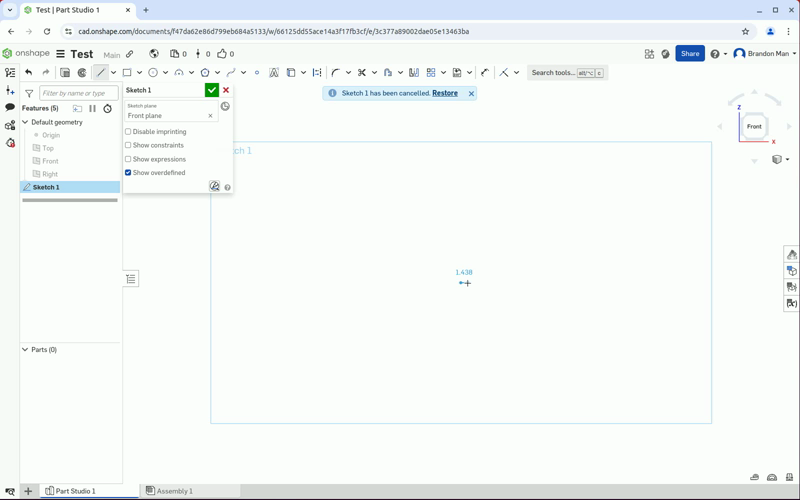
scroll(6)
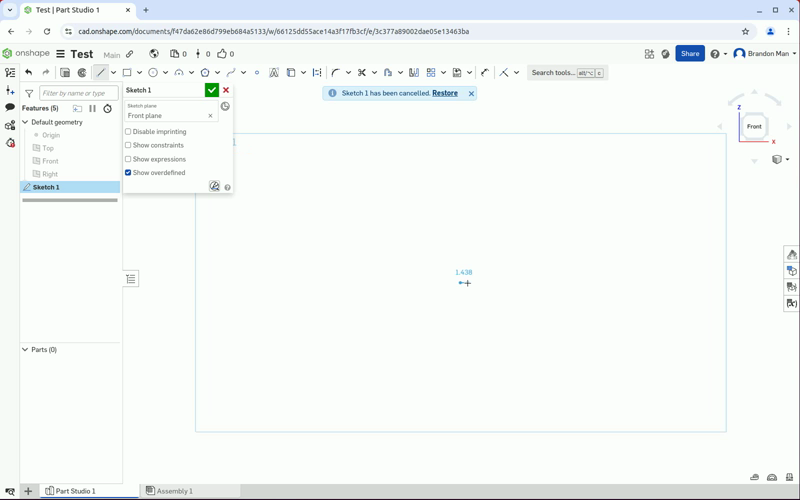
scroll(6)
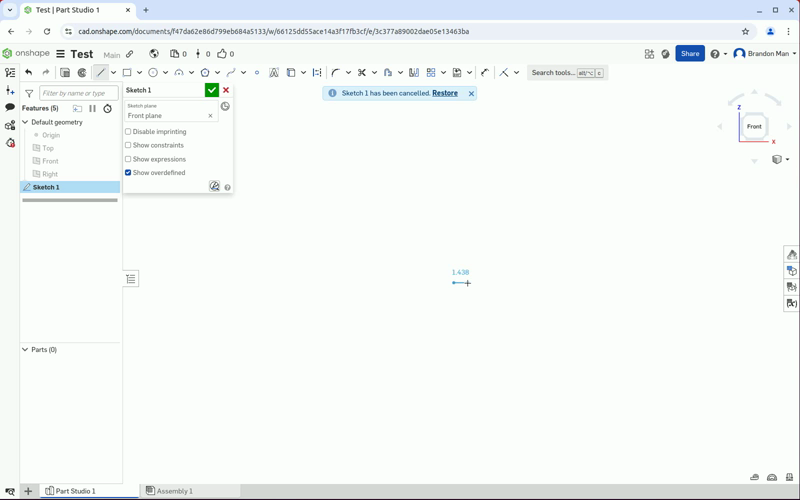
scroll(6)
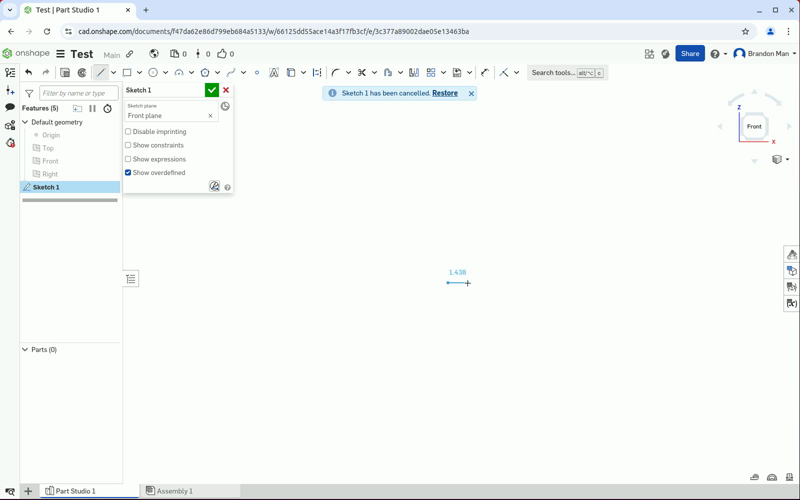
scroll(6)
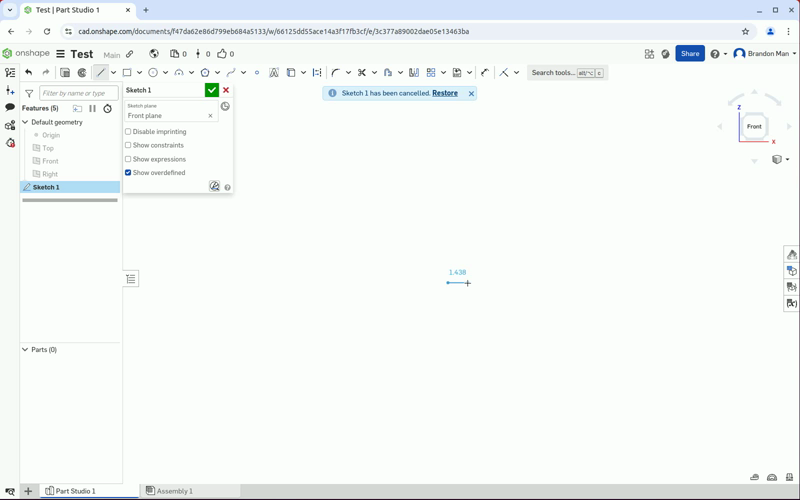
scroll(6)
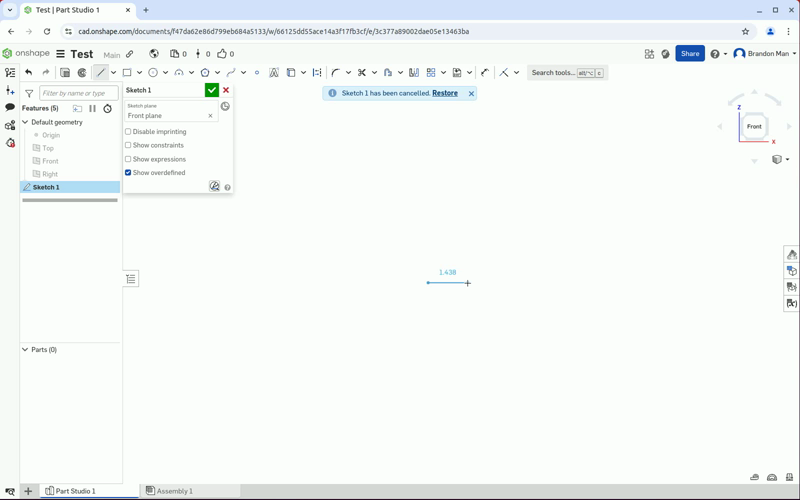
scroll(6)
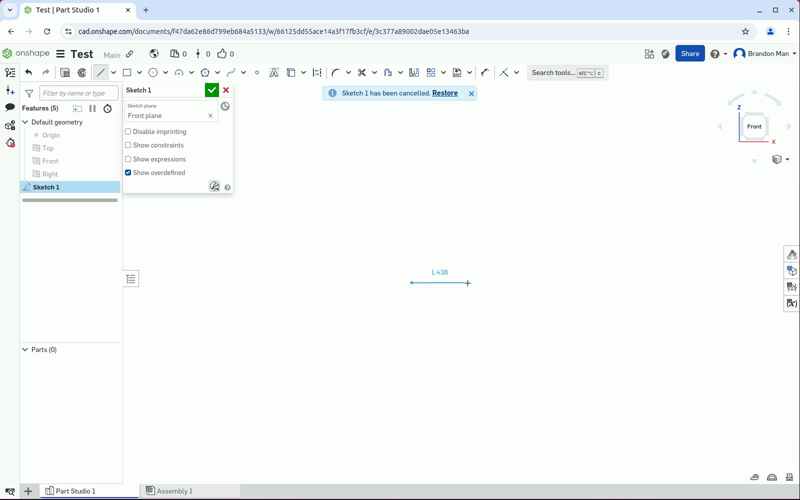
scroll(6)
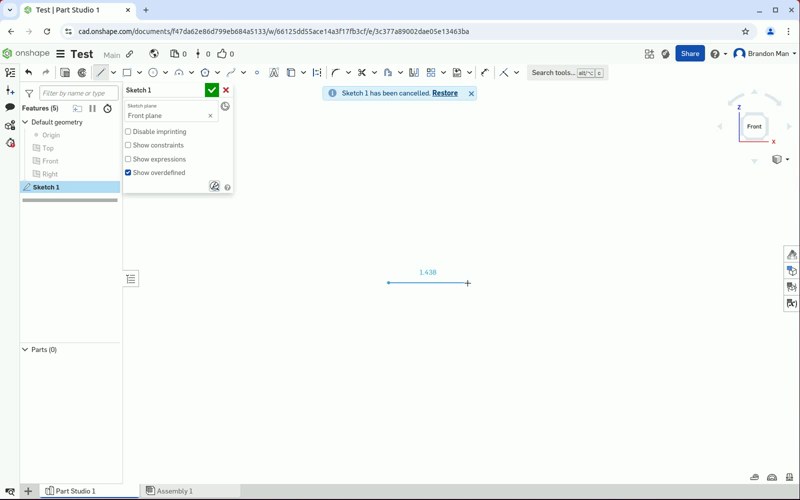
click(467, 282)
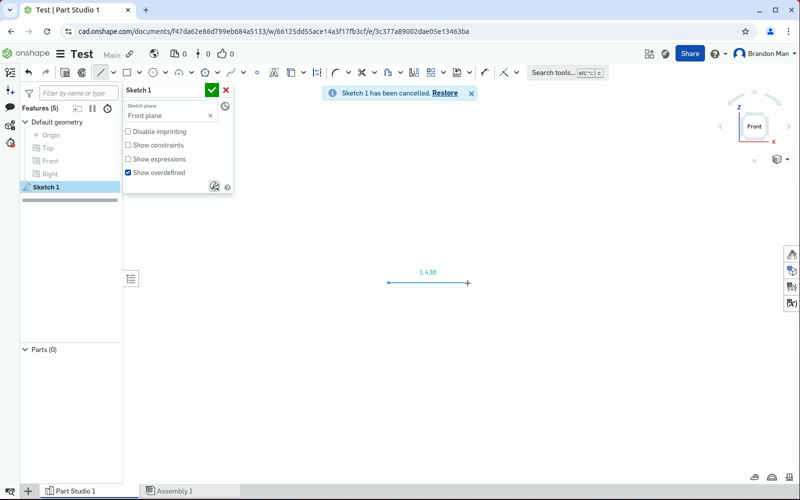
scroll(-6)
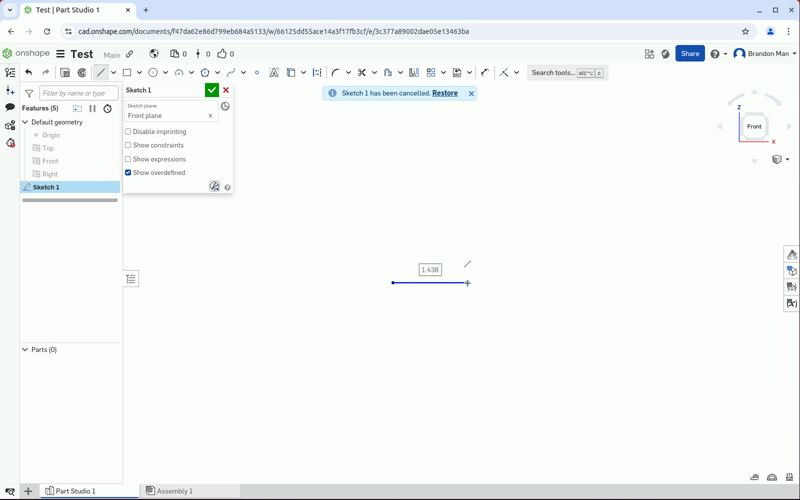
scroll(-6)
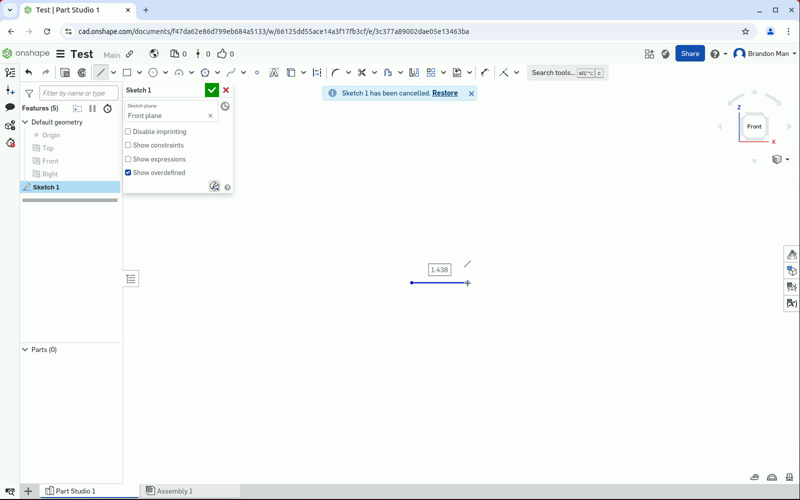
scroll(-6)
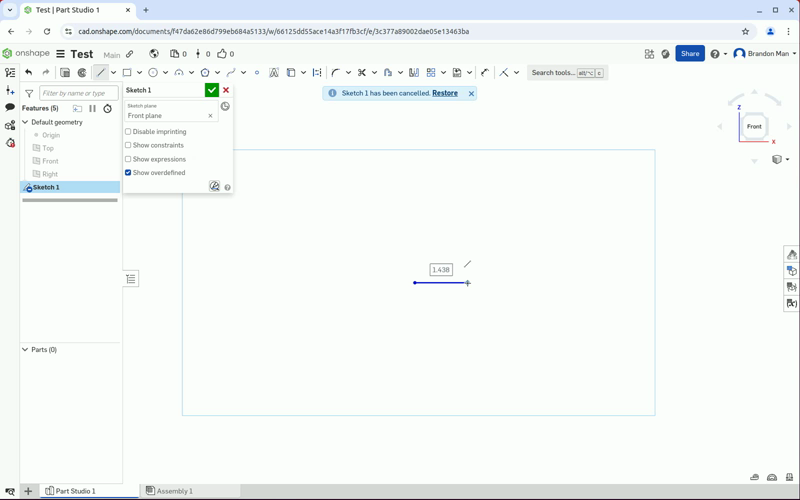
scroll(-6)
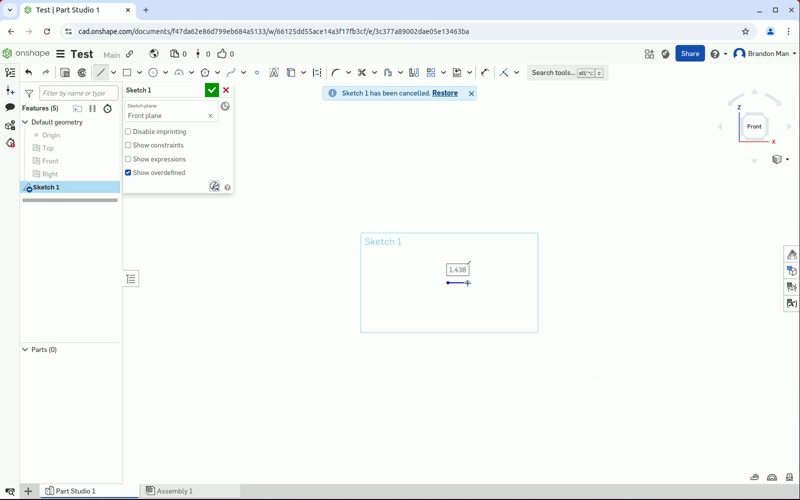
scroll(-6)
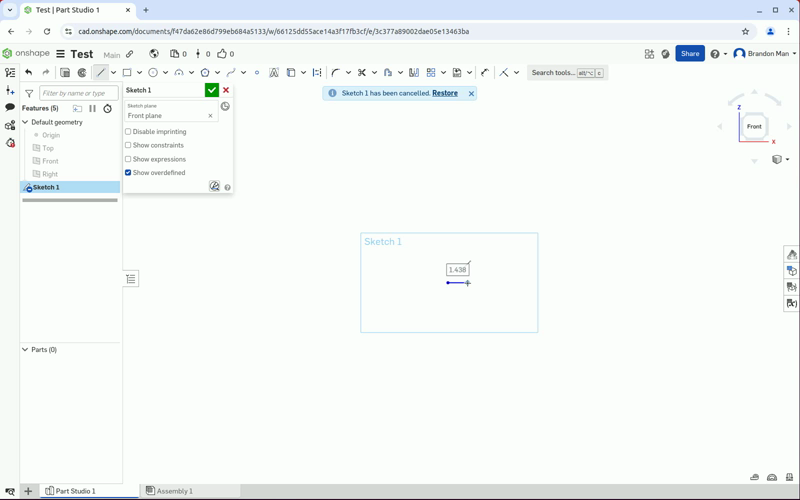
scroll(-6)
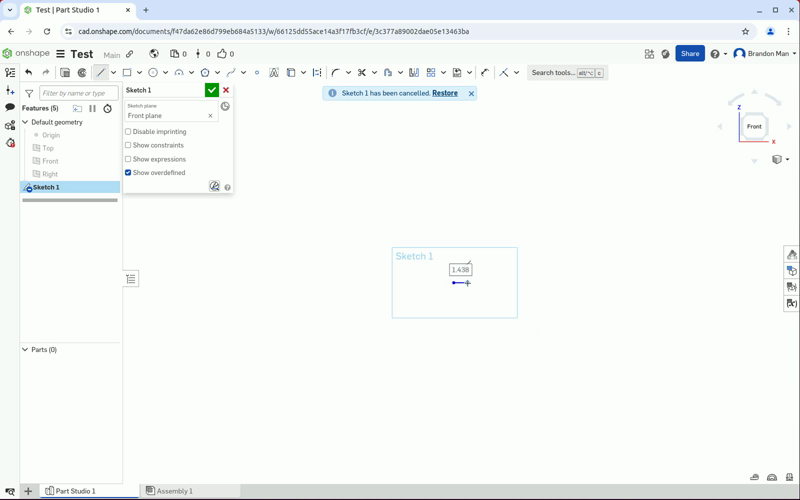
scroll(-6)
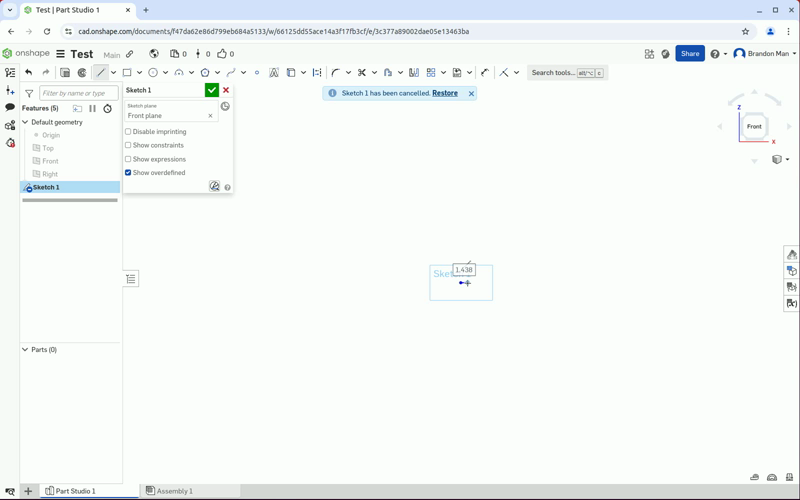
key_up(shift)
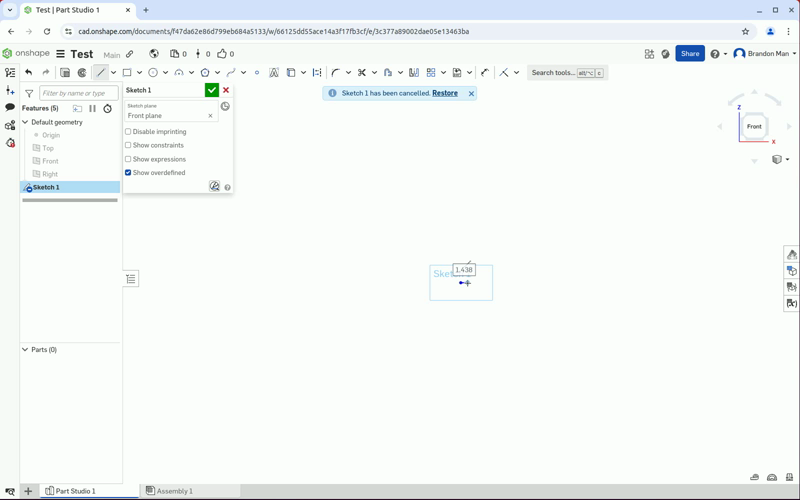
key_down(shift)
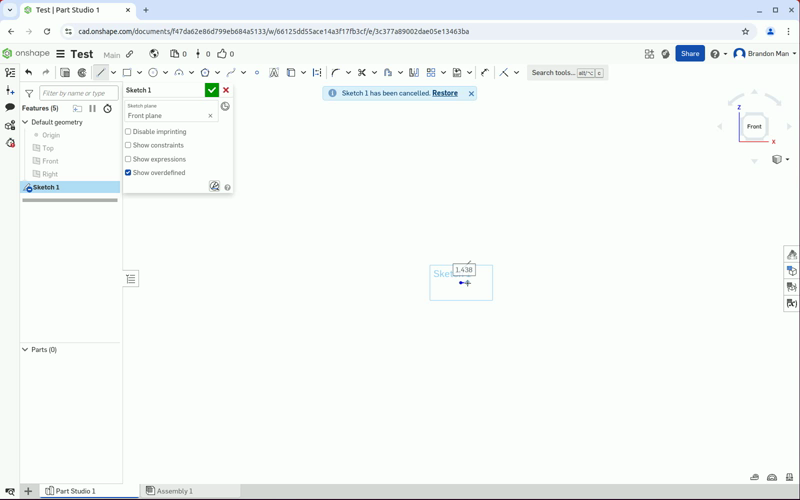
mouse_move(467, 170)
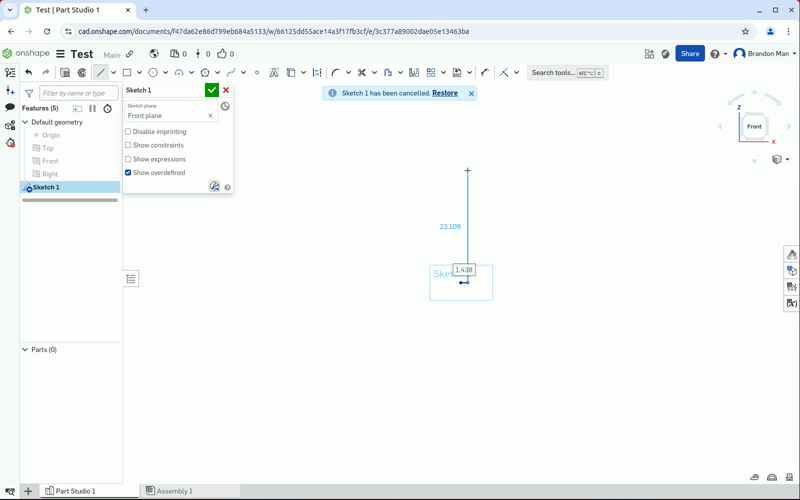
click(467, 170)
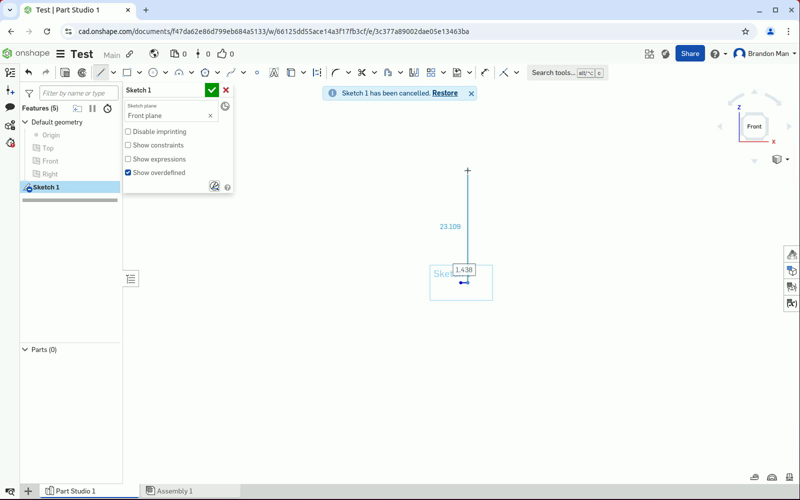
key_up(shift)
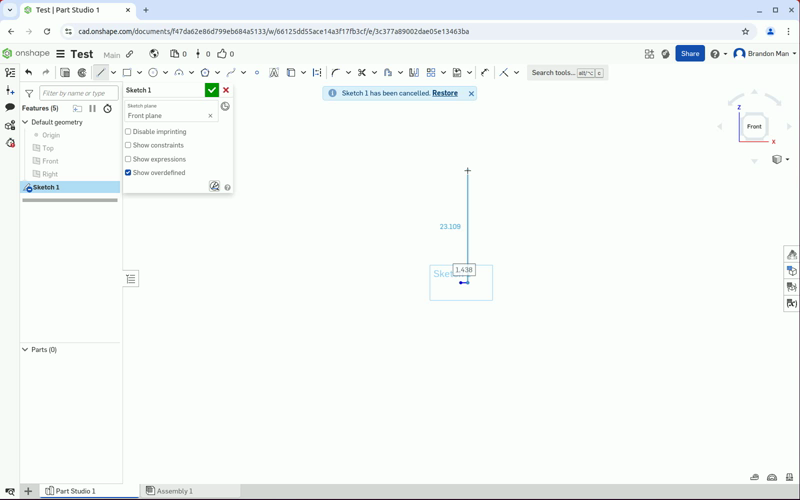
key_down(shift)
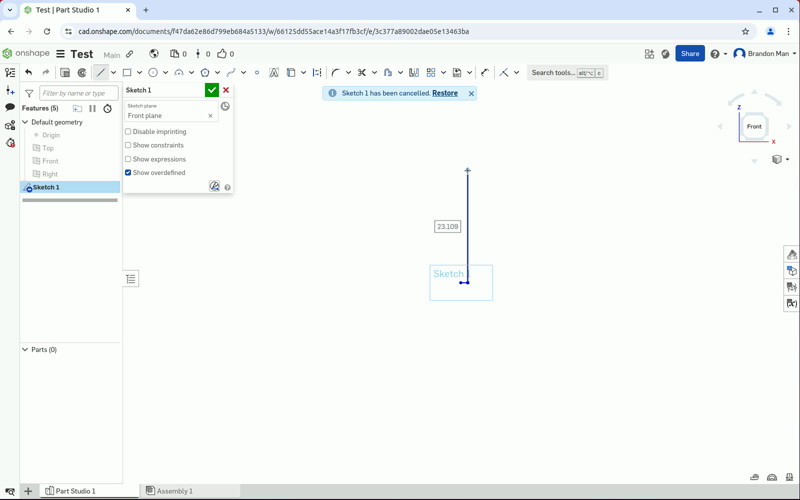
mouse_move(498, 170)
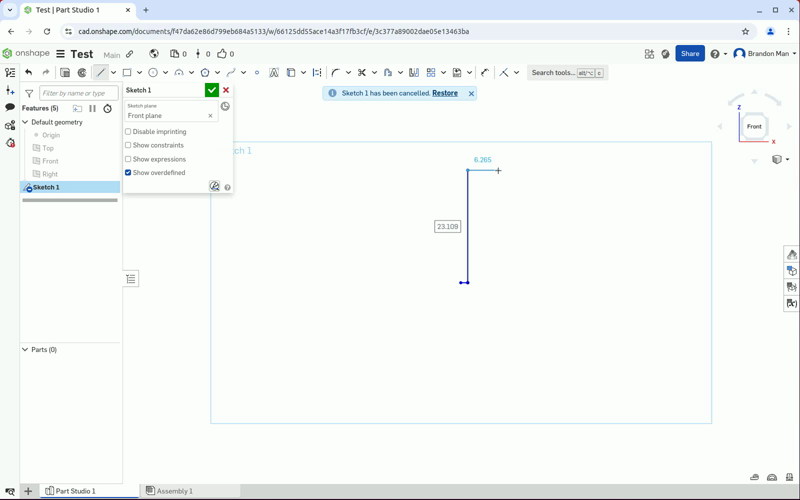
mouse_move(460, 170)
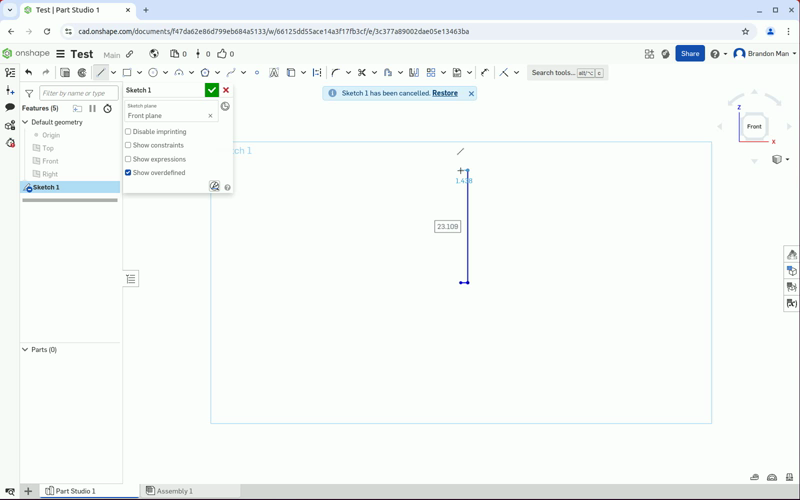
scroll(6)
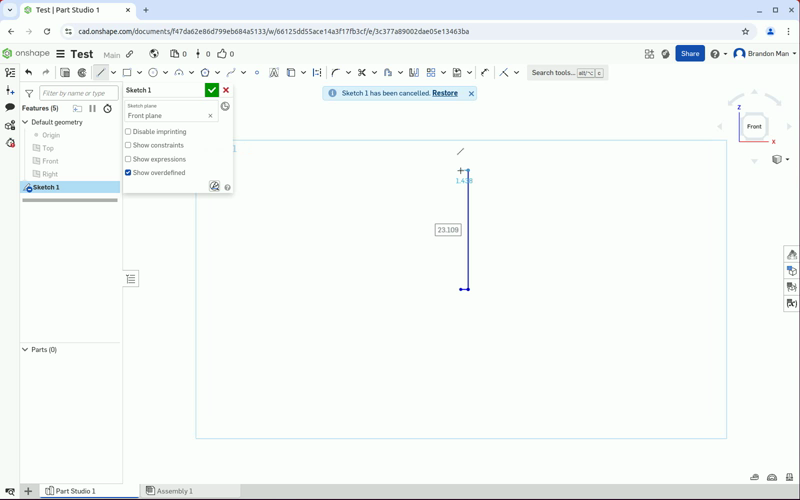
scroll(6)
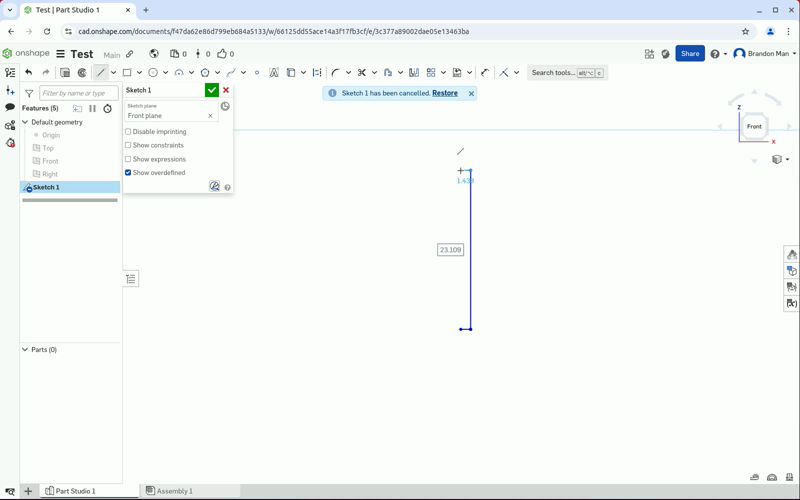
scroll(6)
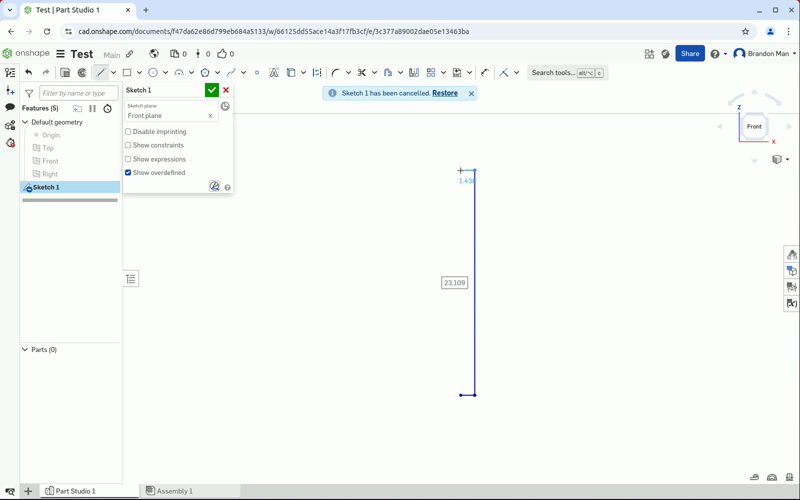
scroll(6)
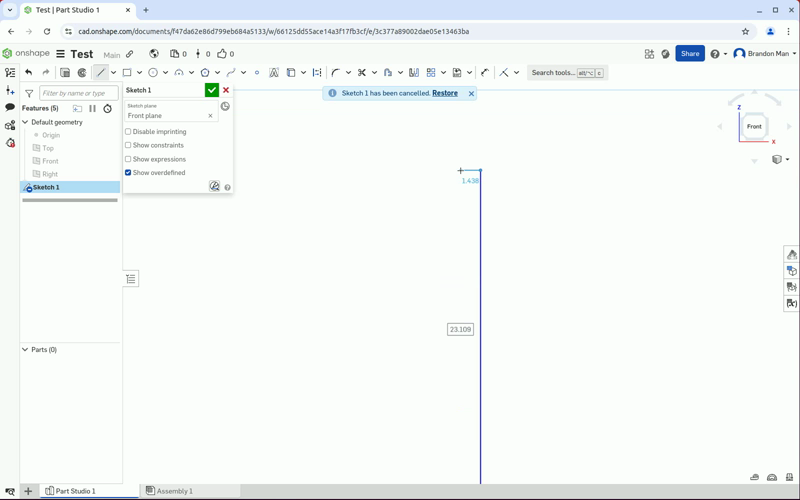
scroll(6)
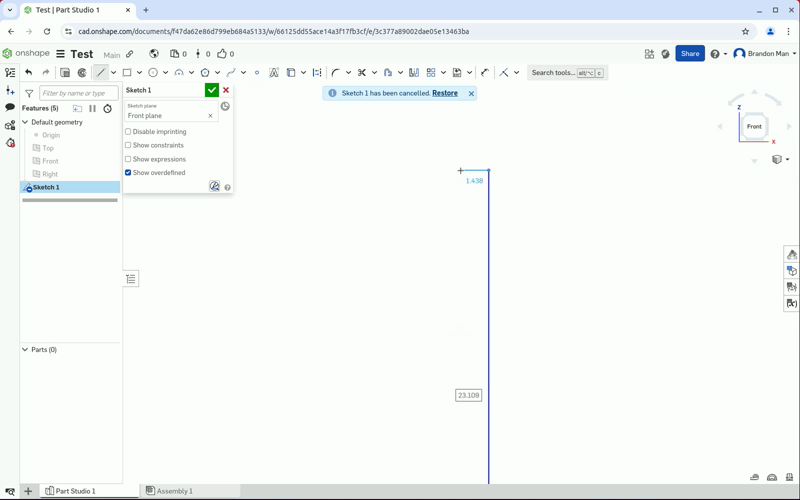
scroll(6)
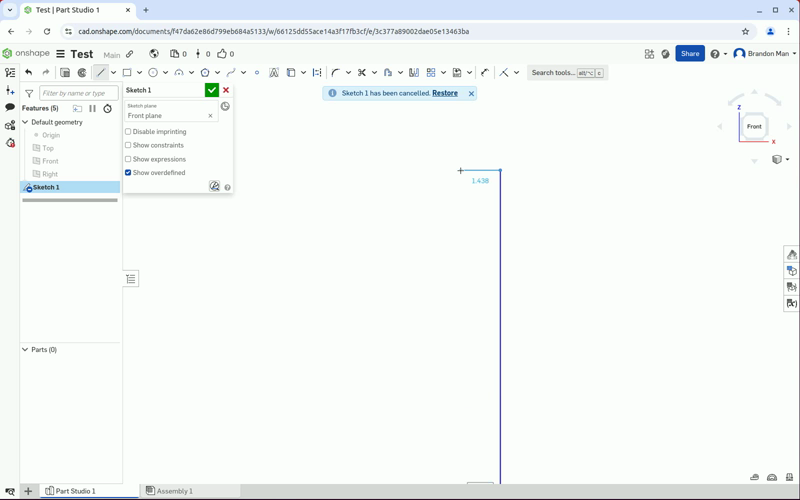
scroll(6)
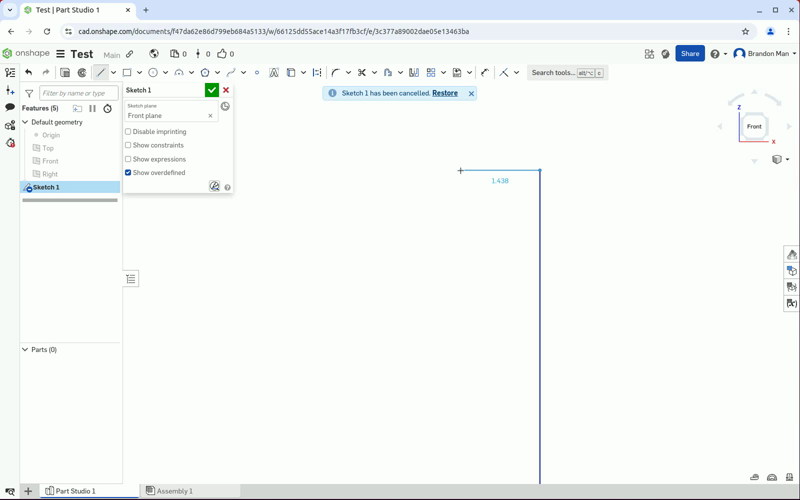
click(460, 170)
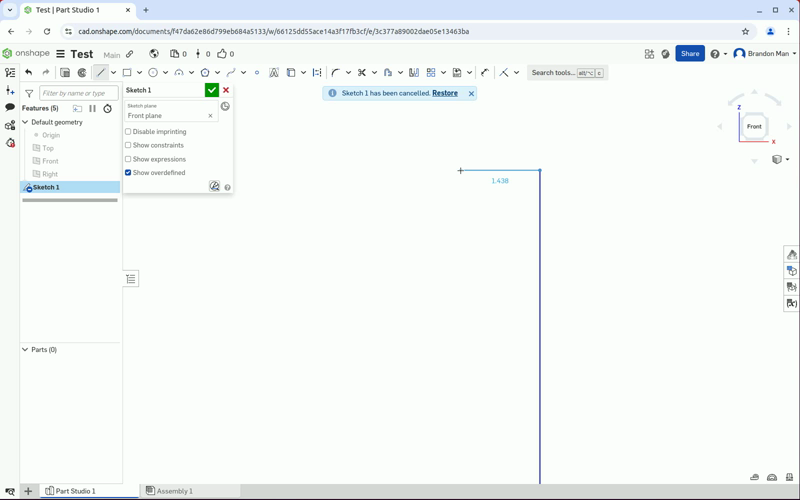
scroll(-6)
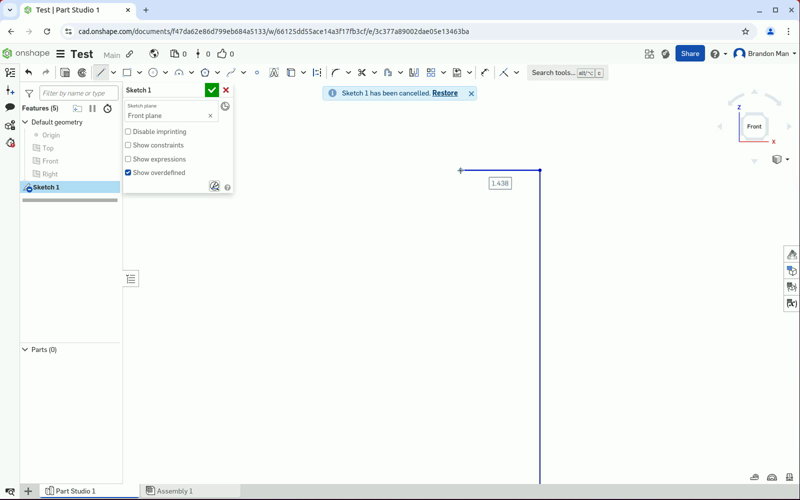
scroll(-6)
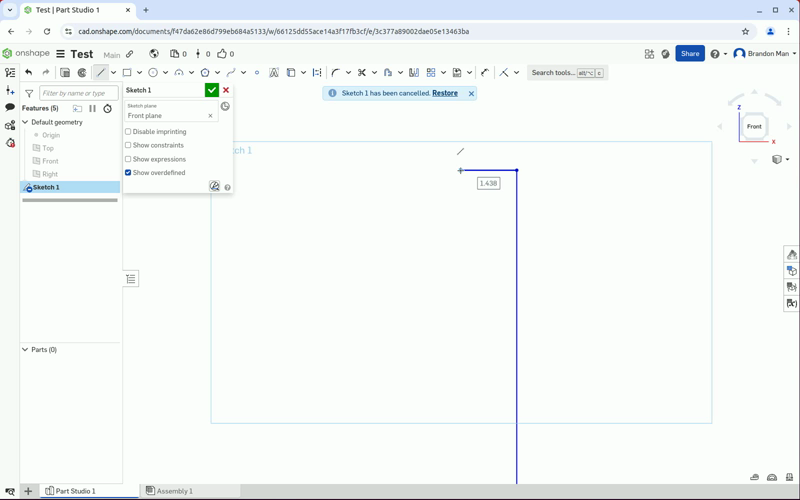
scroll(-6)
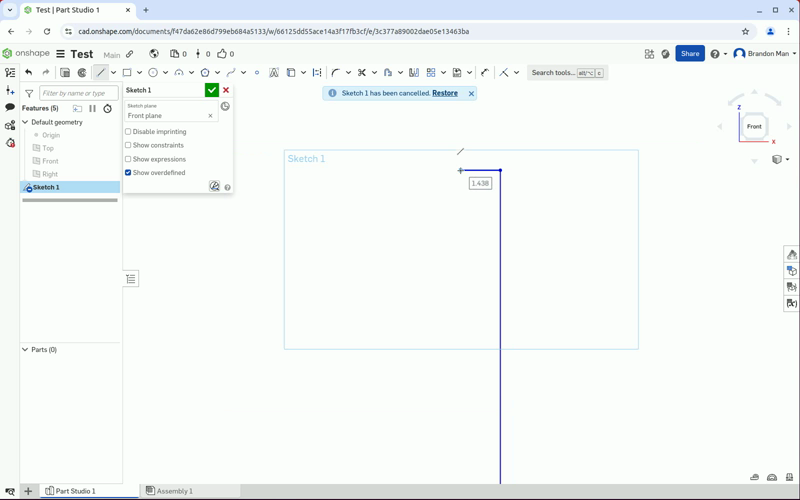
scroll(-6)
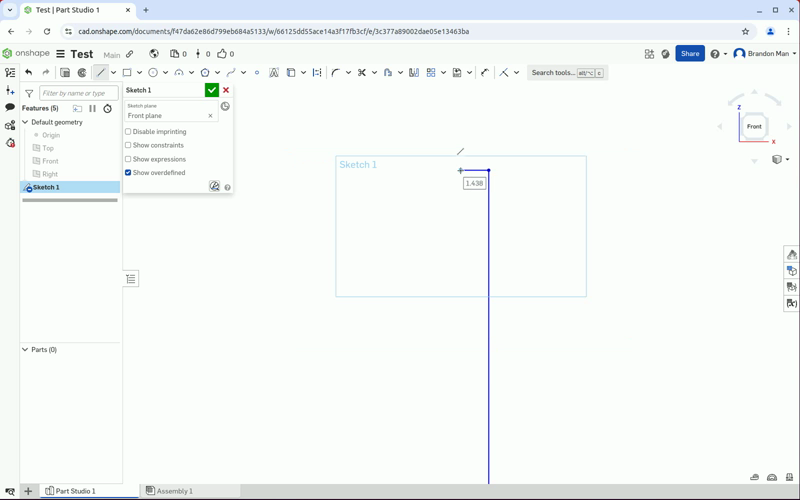
scroll(-6)
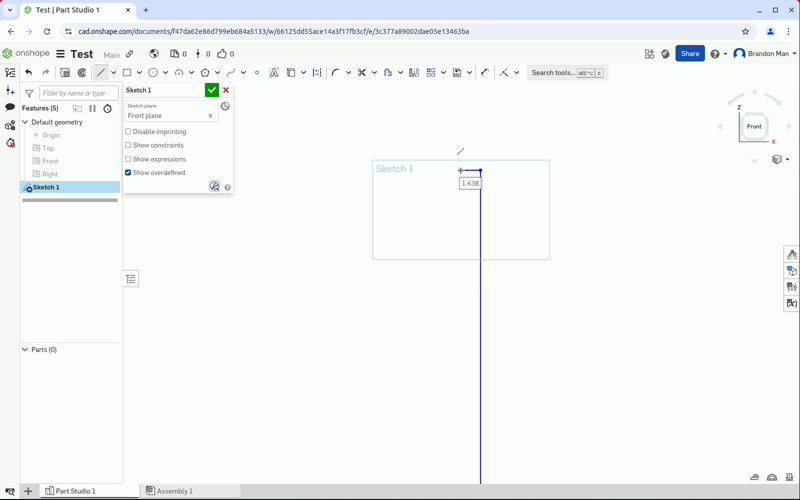
scroll(-6)
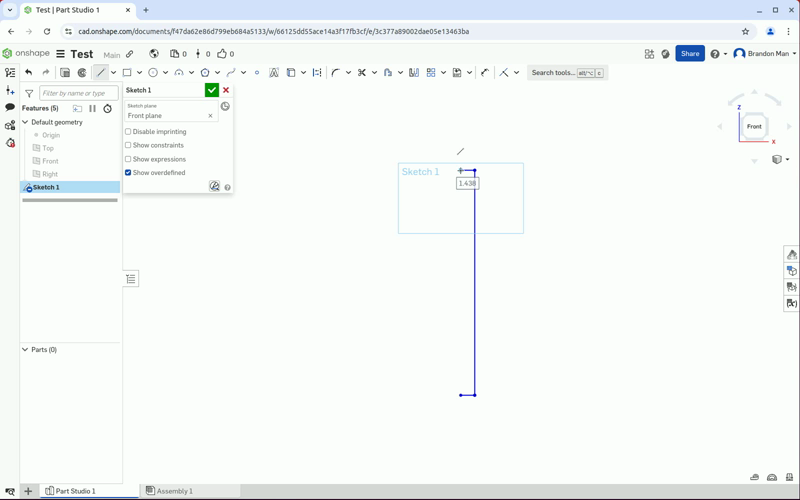
scroll(-6)
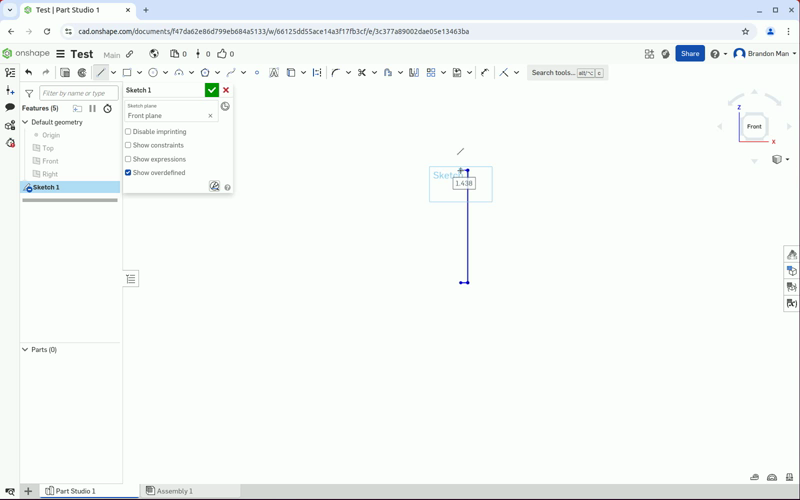
key_up(shift)
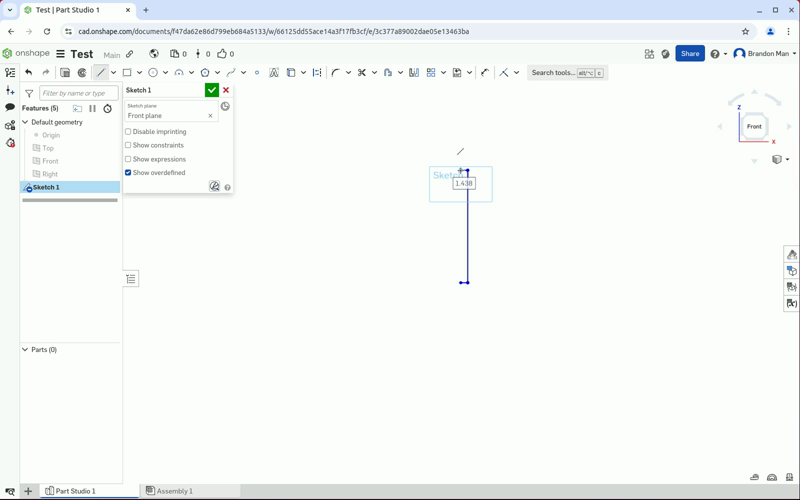
key_down(shift)
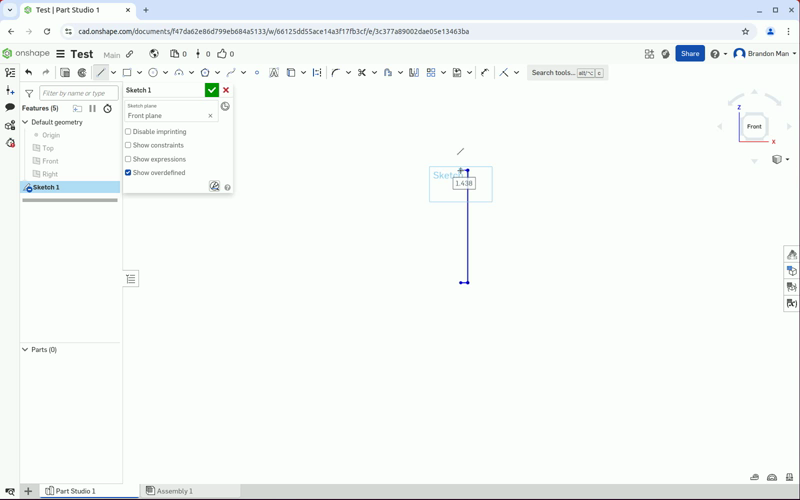
mouse_move(460, 282)
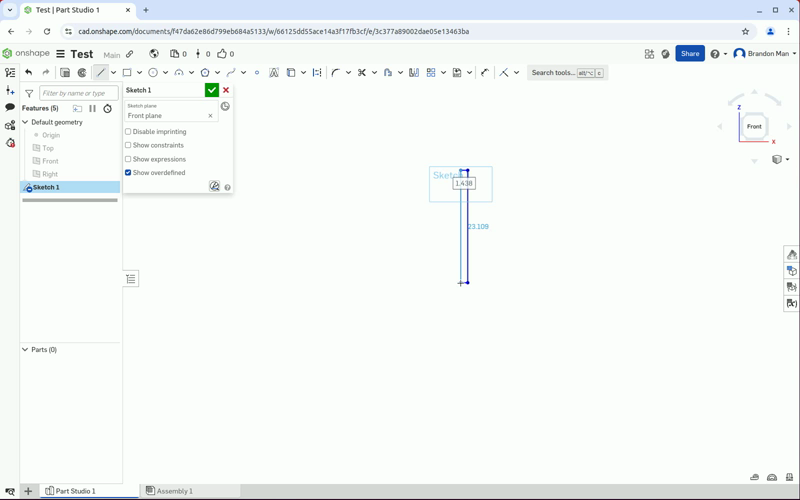
key_up(shift)
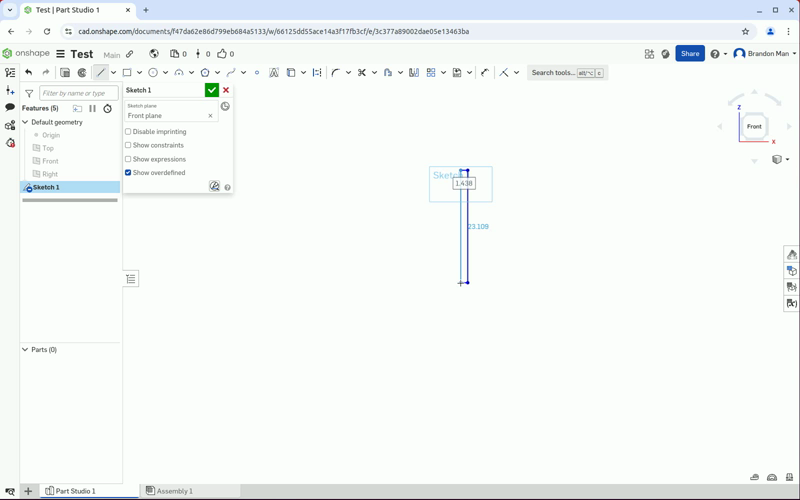
click(460, 282)
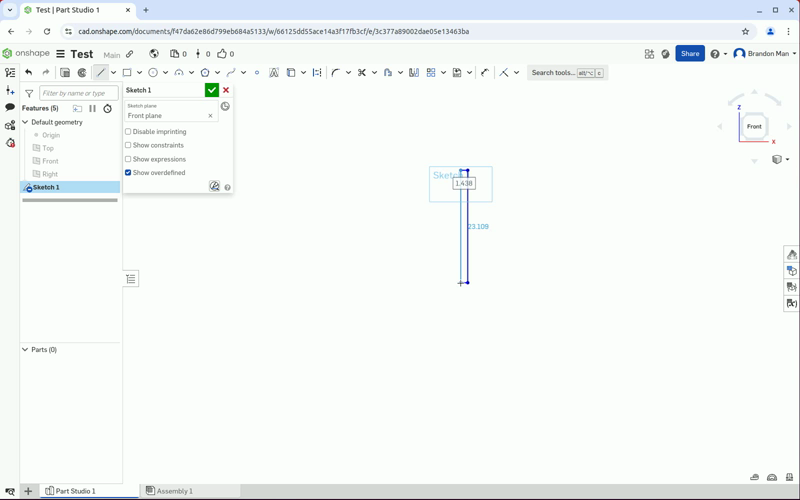
key(esc)
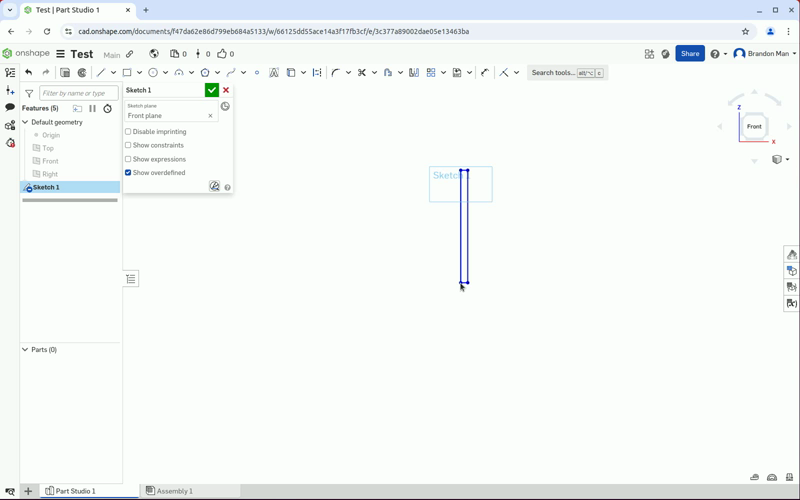
mouse_move(464, 225)
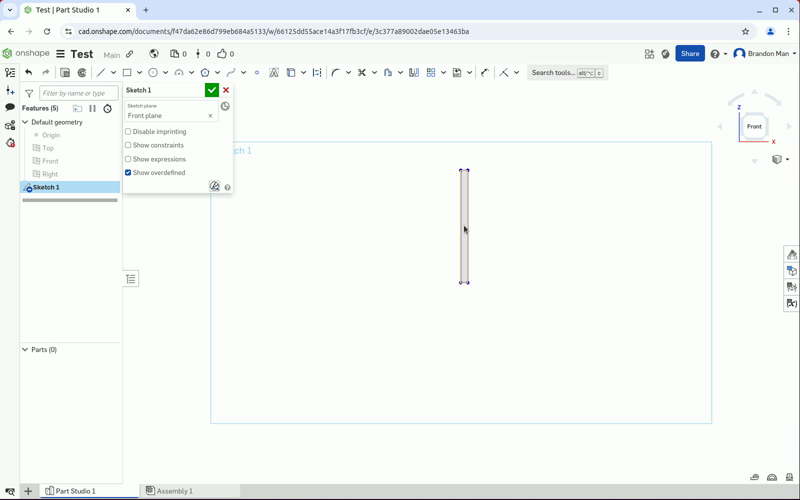
scroll(6)
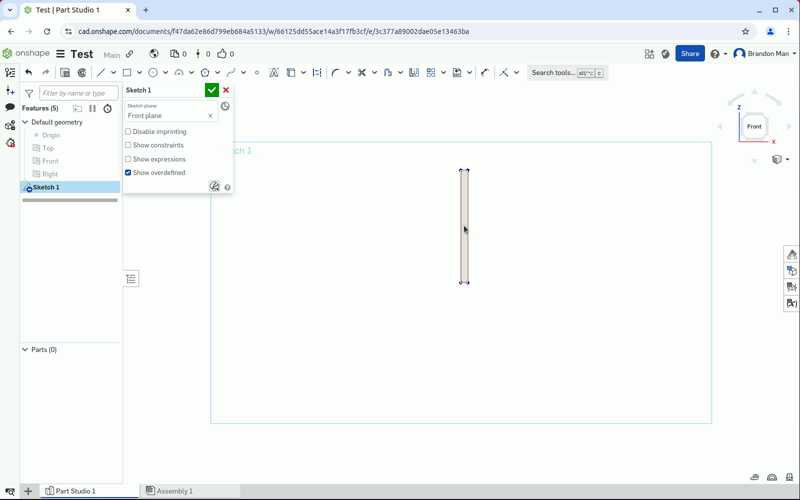
scroll(6)
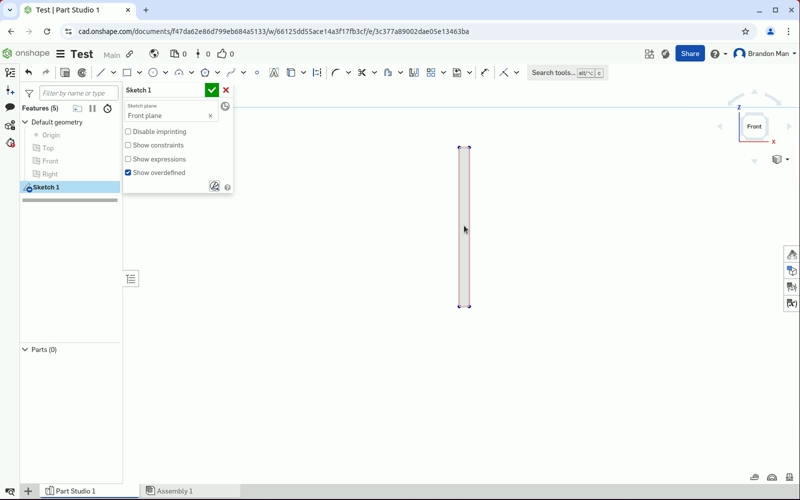
scroll(6)
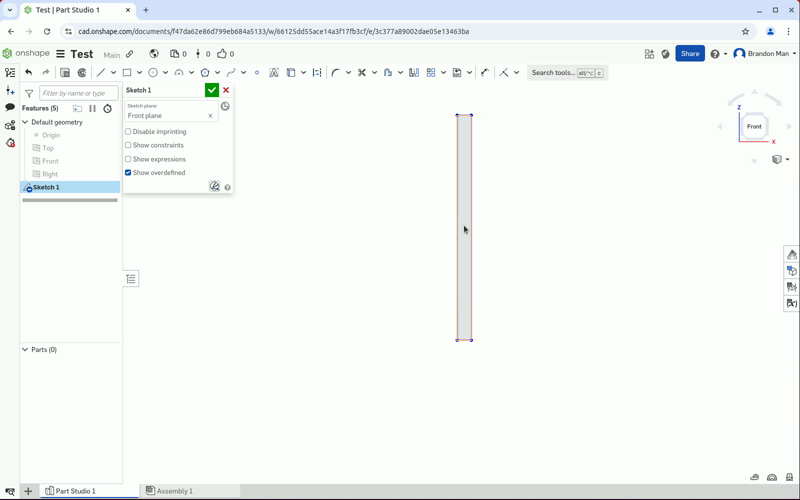
scroll(6)
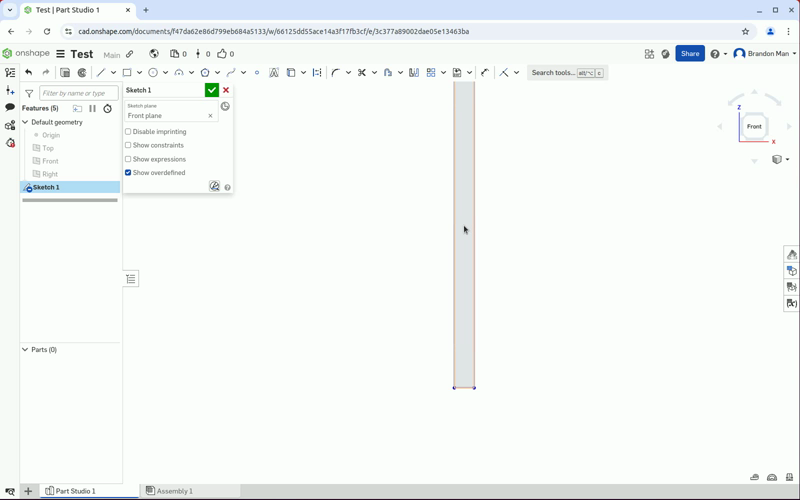
scroll(6)
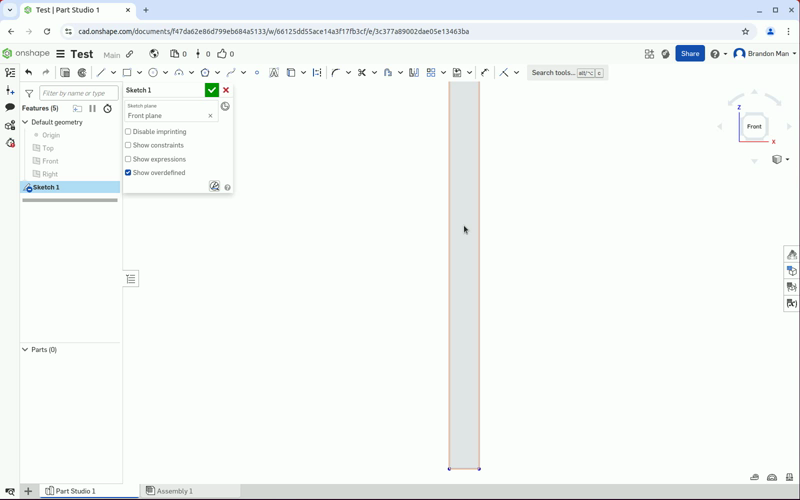
scroll(6)
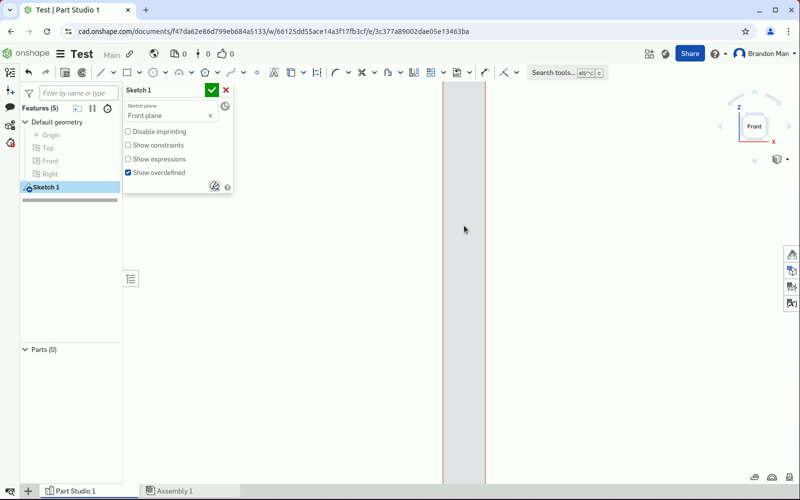
scroll(6)
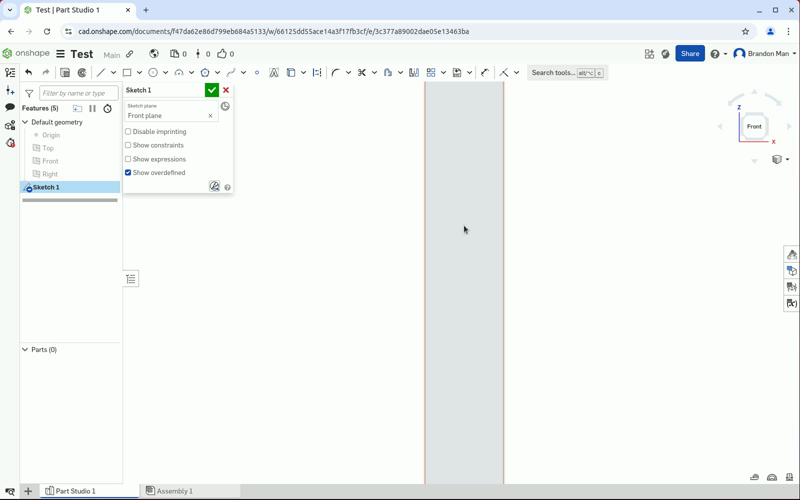
click(464, 225)
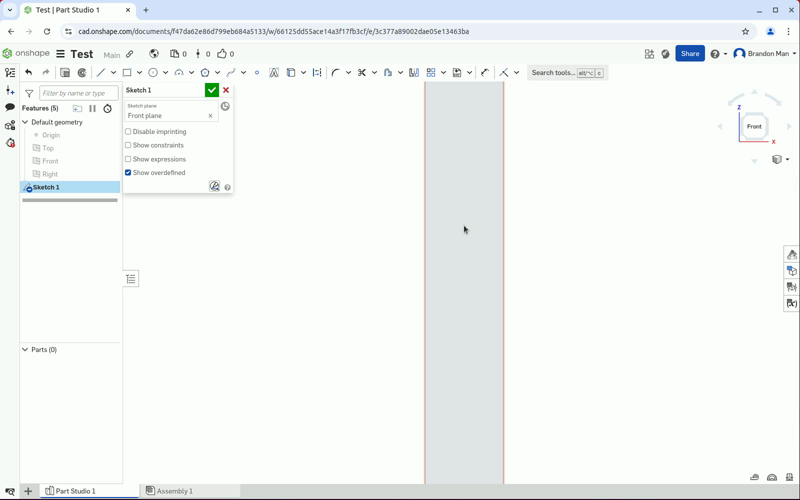
scroll(-6)
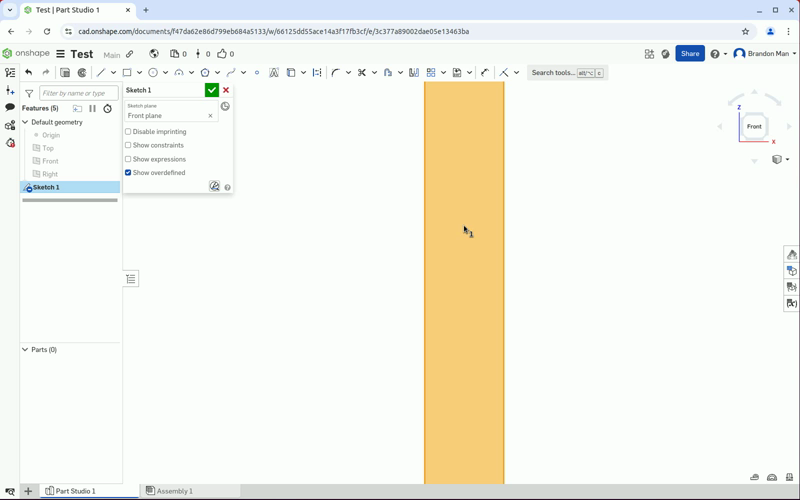
scroll(-6)
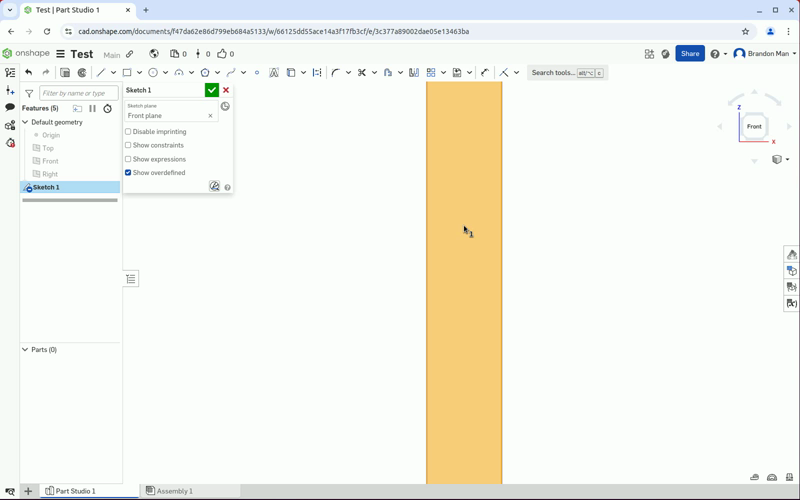
scroll(-6)
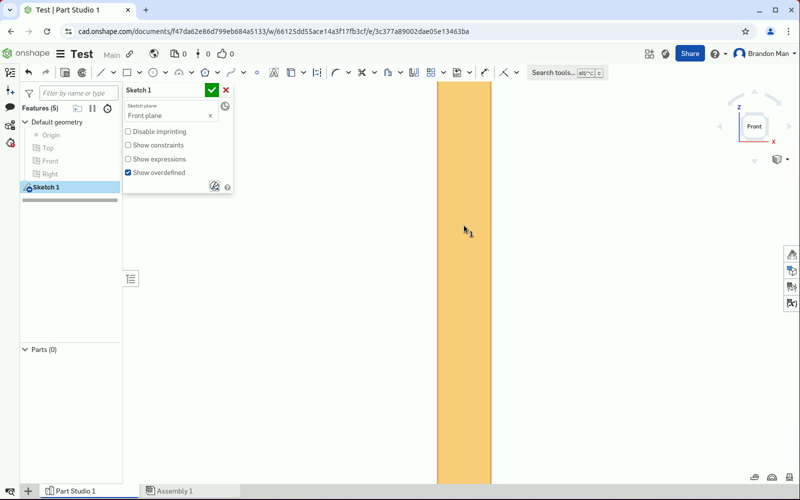
scroll(-6)
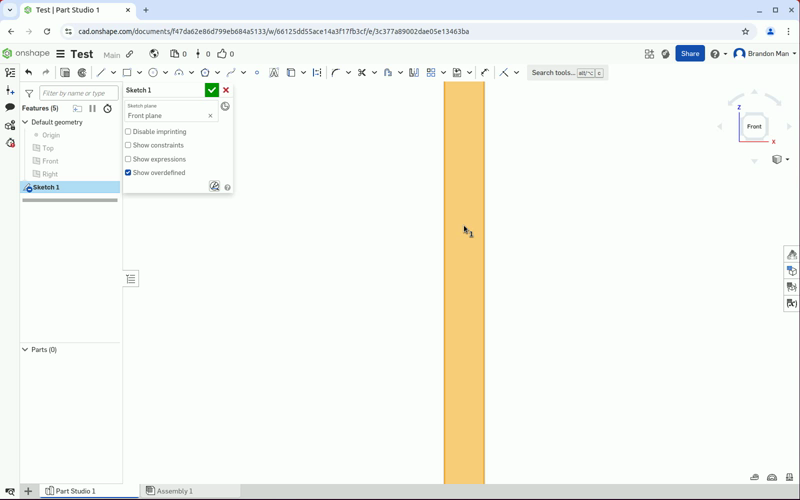
scroll(-6)
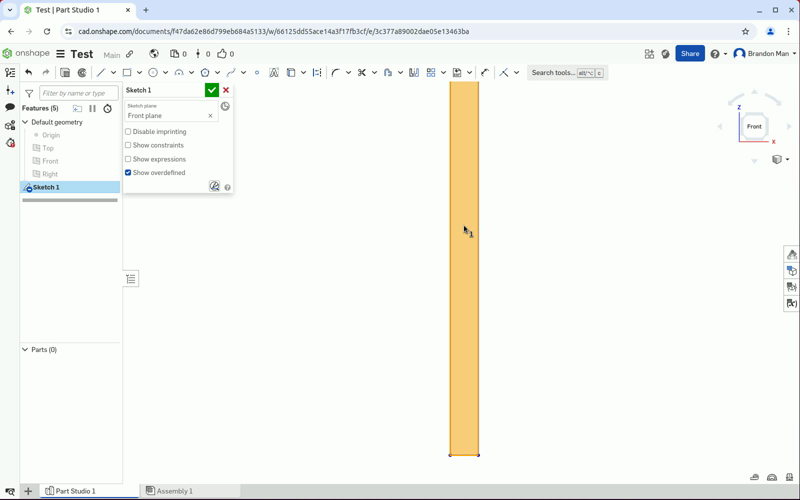
scroll(-6)
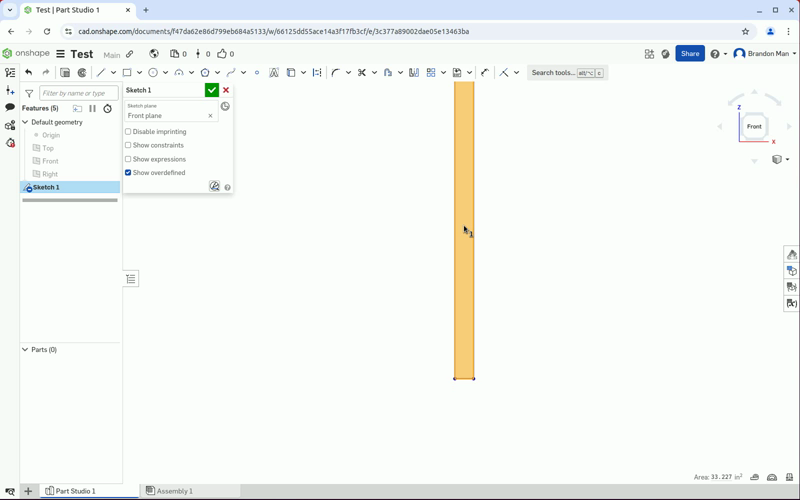
scroll(-6)
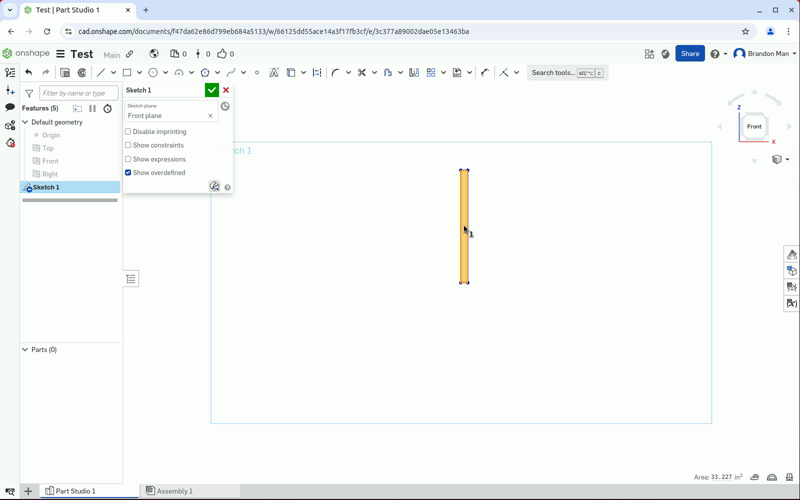
mouse_move(73, 352)
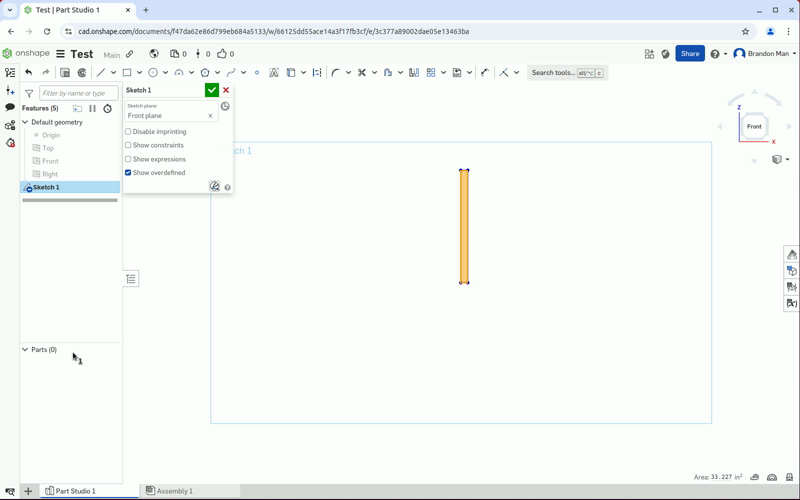
key(shift+y)
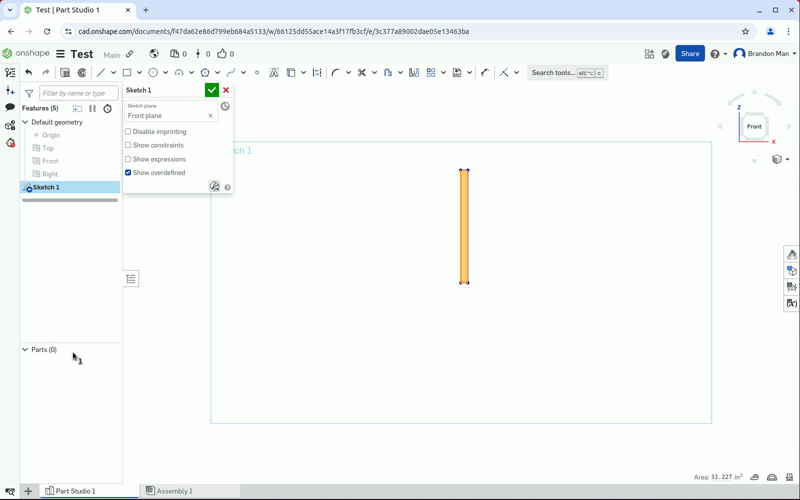
key(shift+e)
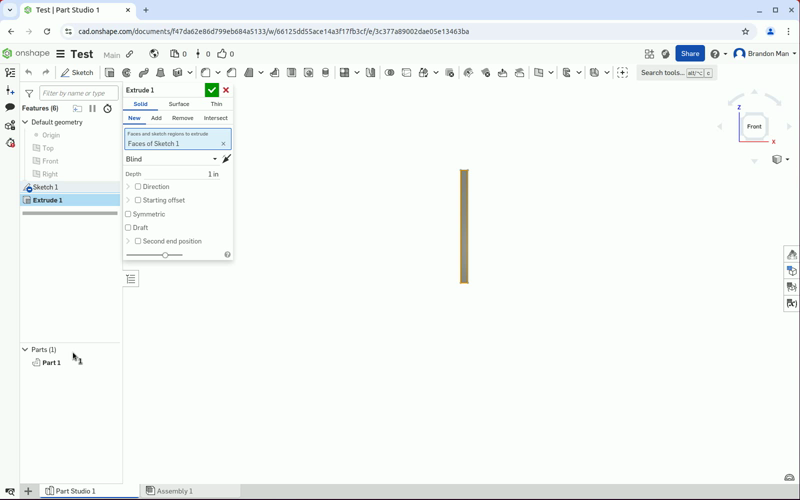
mouse_move(143, 106)
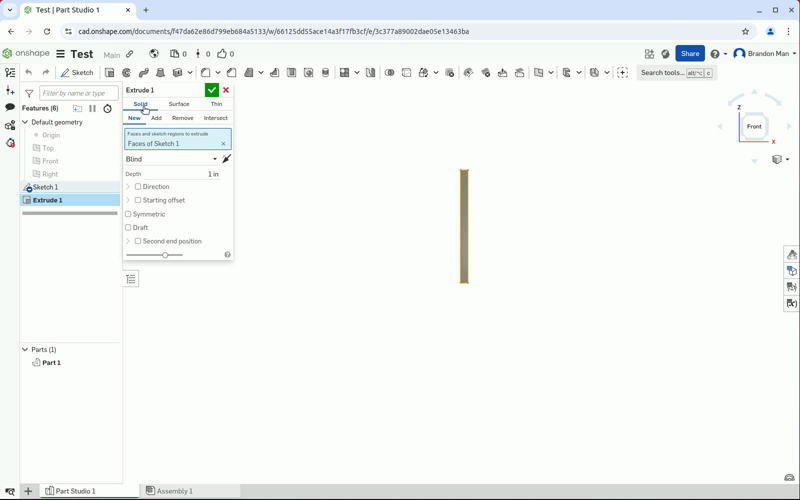
click(143, 106)
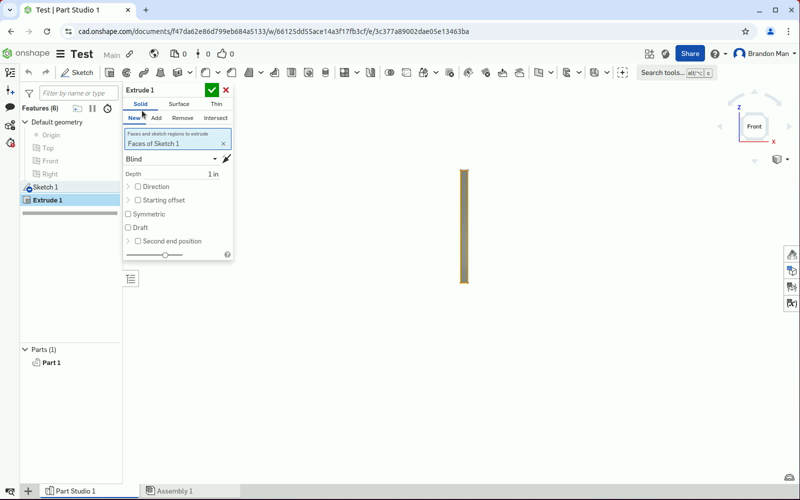
mouse_move(137, 120)
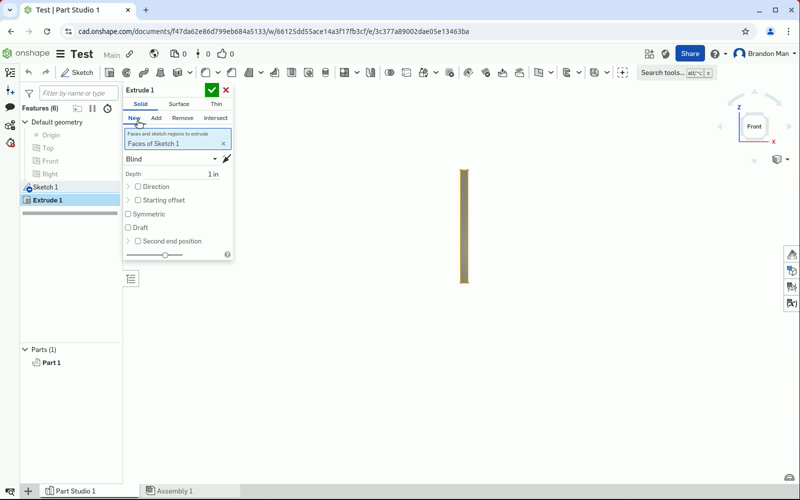
click(137, 120)
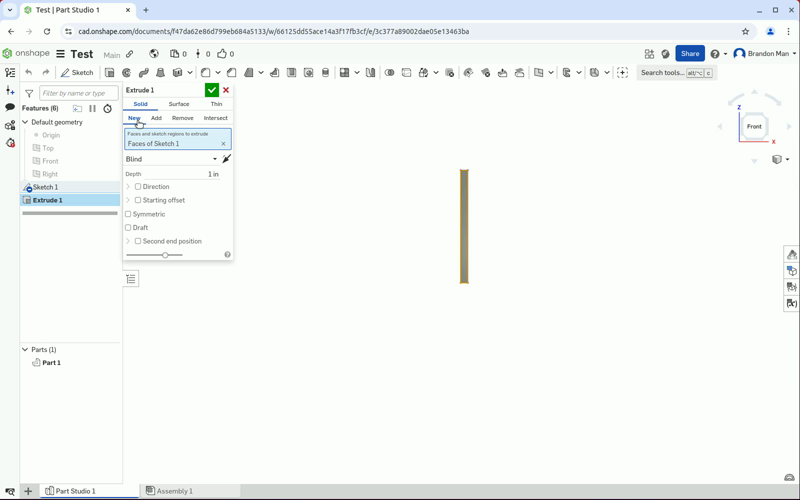
key(tab, 4)
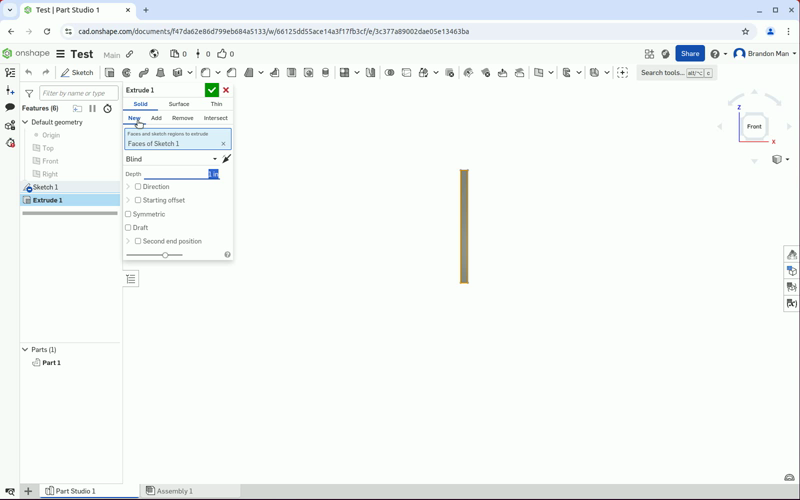
text(20.942)
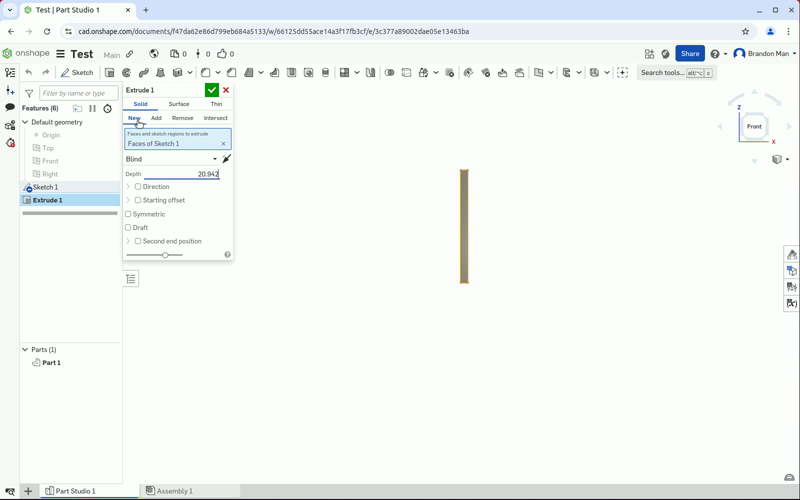
key(enter)
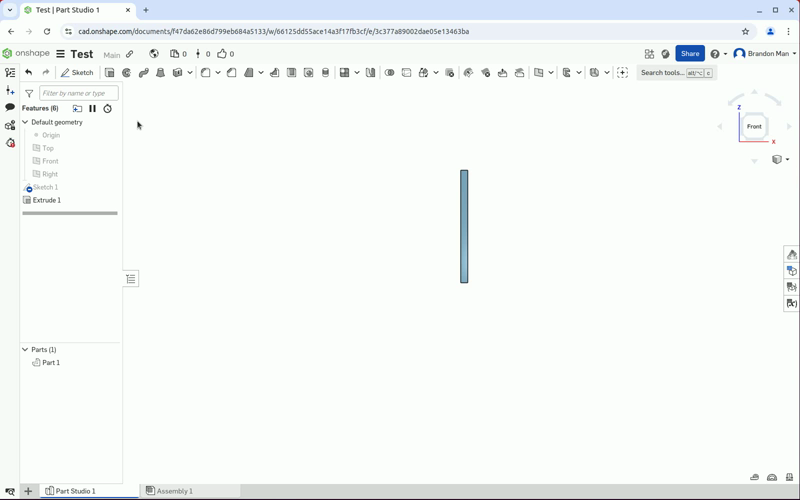
key(shift+h)
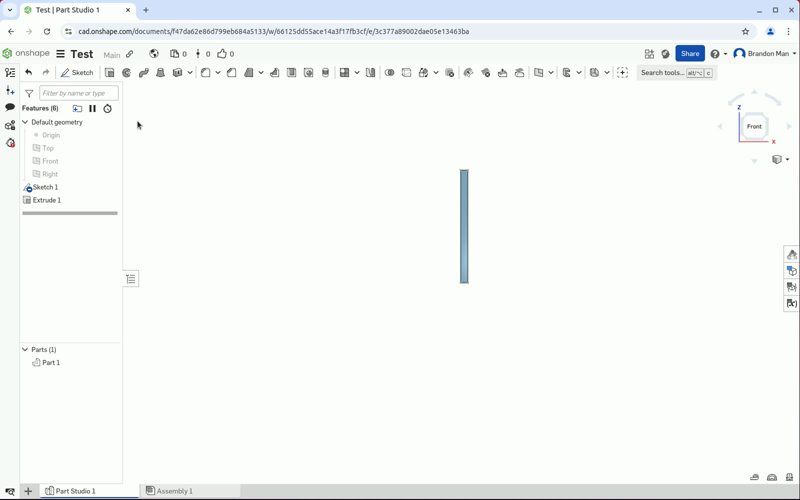
key(shift+h)
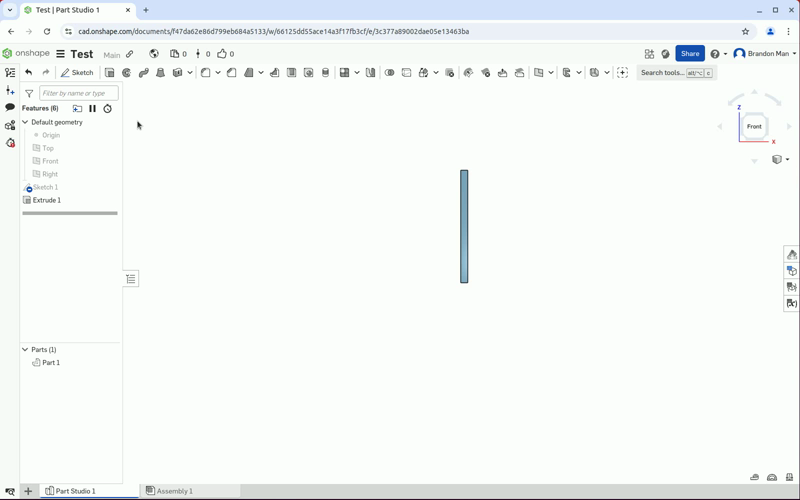
mouse_move(73, 189)
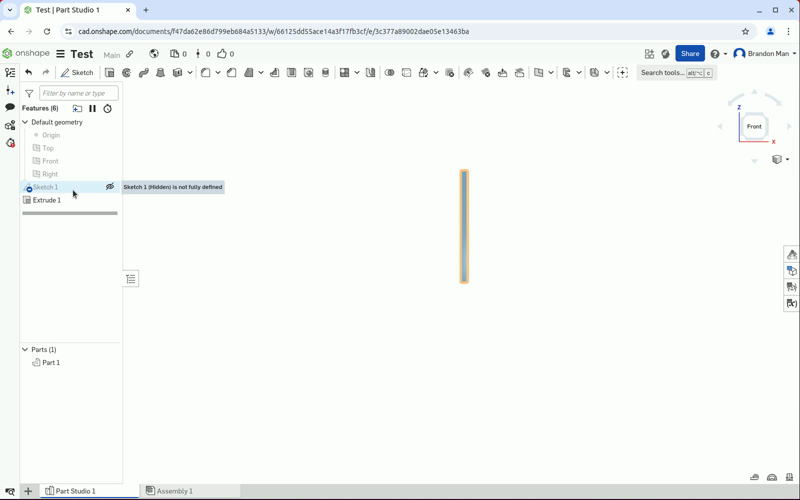
click(73, 189)
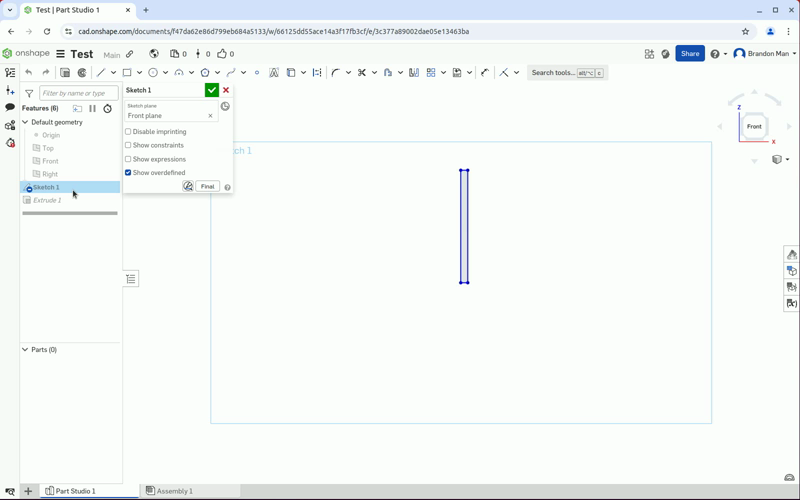
mouse_move(229, 92)
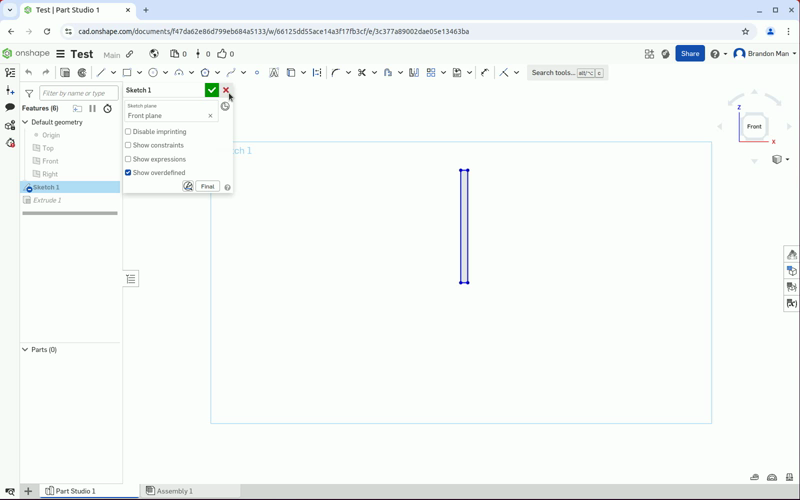
click(229, 92)
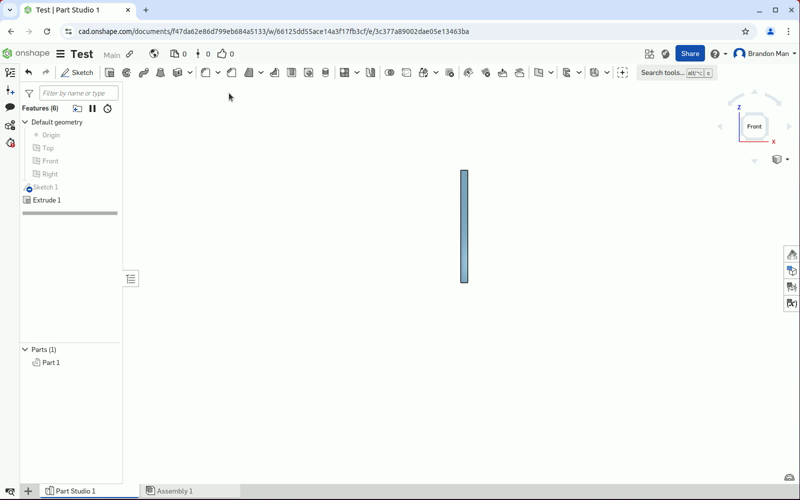
mouse_move(73, 352)
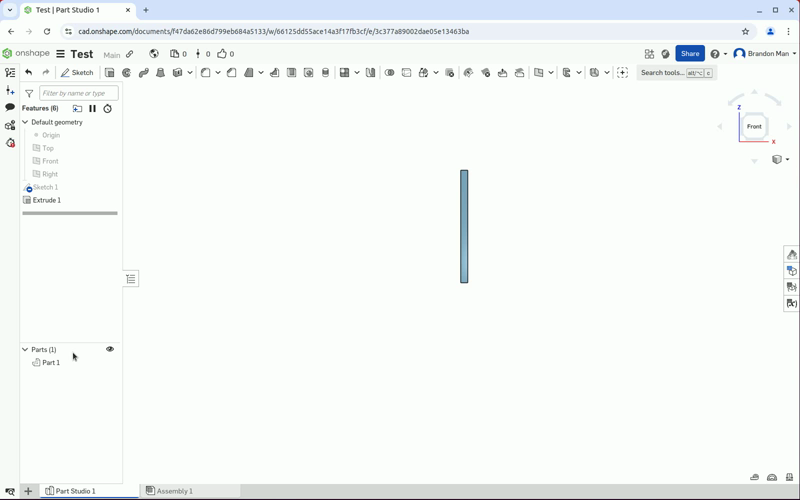
key(y)
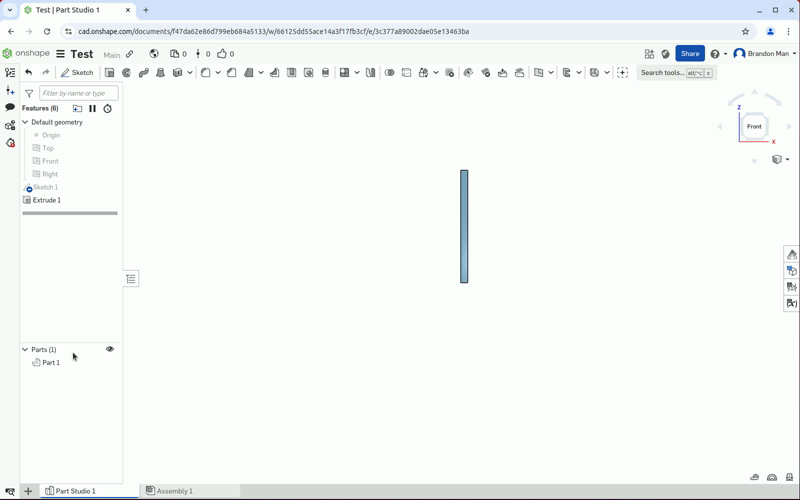
key(shift+p)
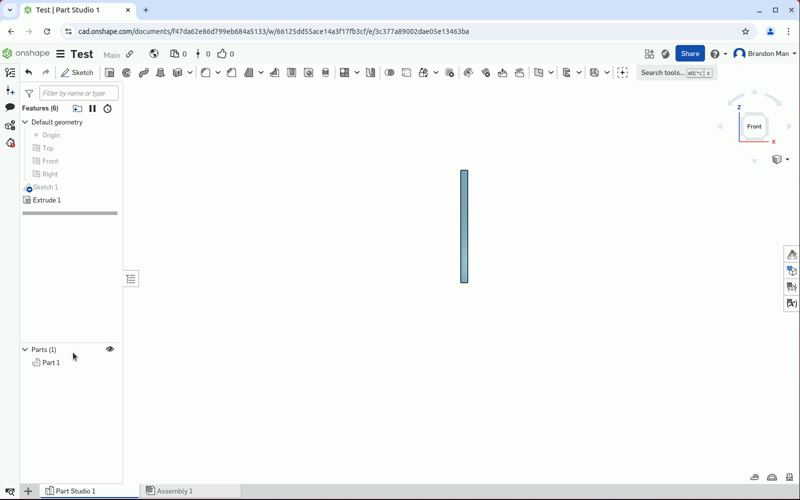
key(space)
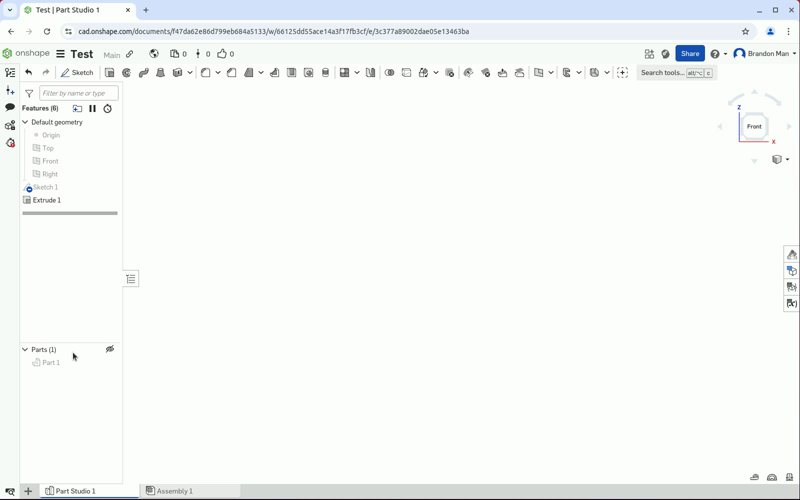
key_down(shift)
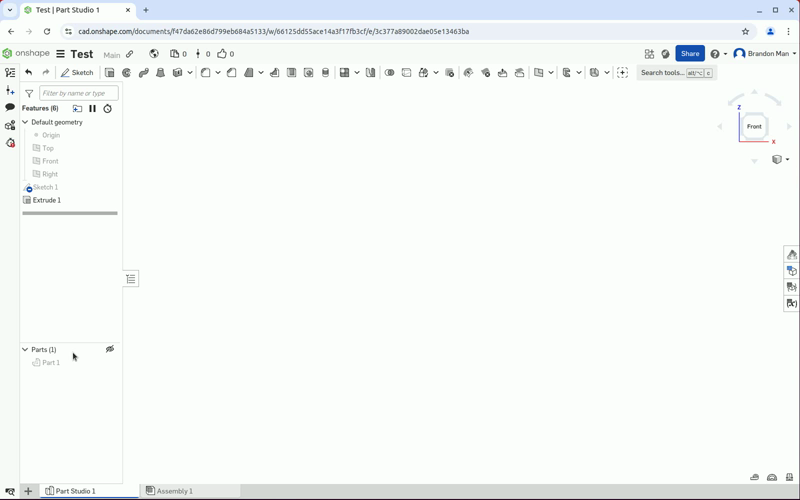
key(left)
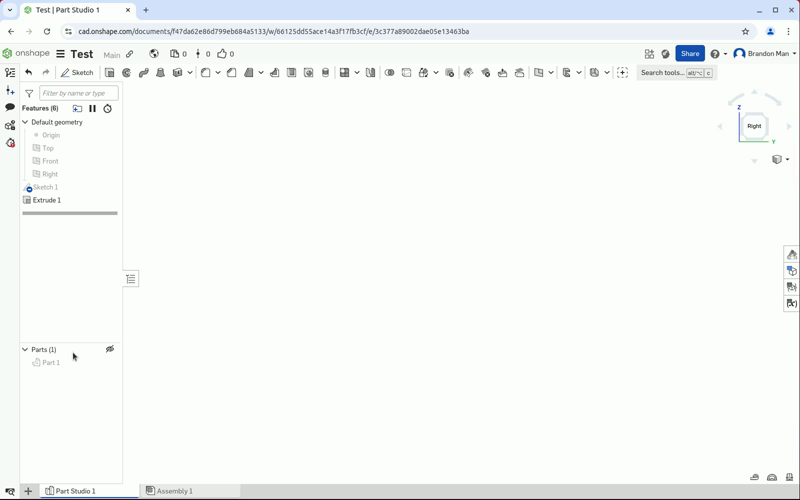
key_up(shift)
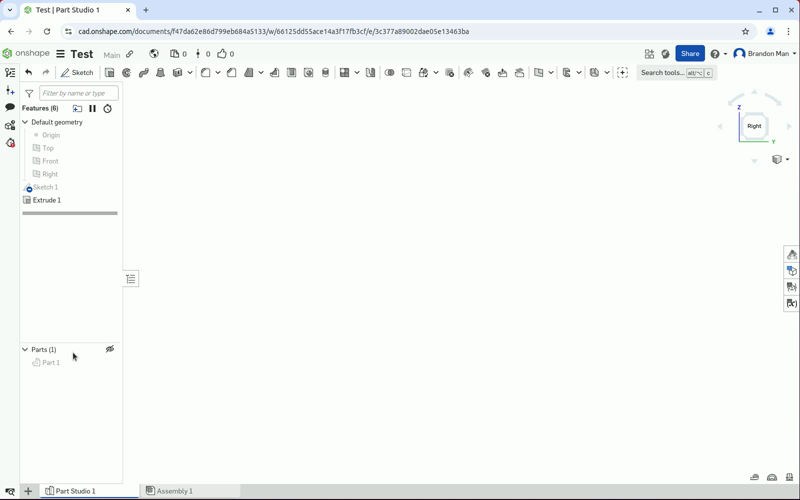
mouse_move(73, 352)
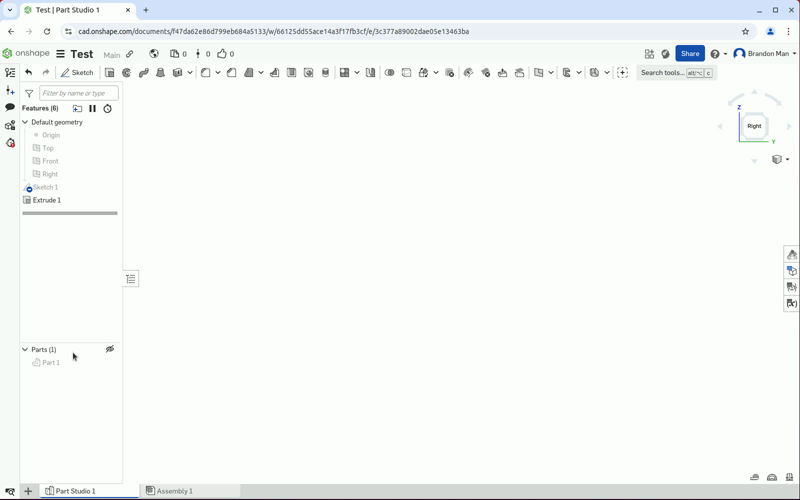
key(shift+y)
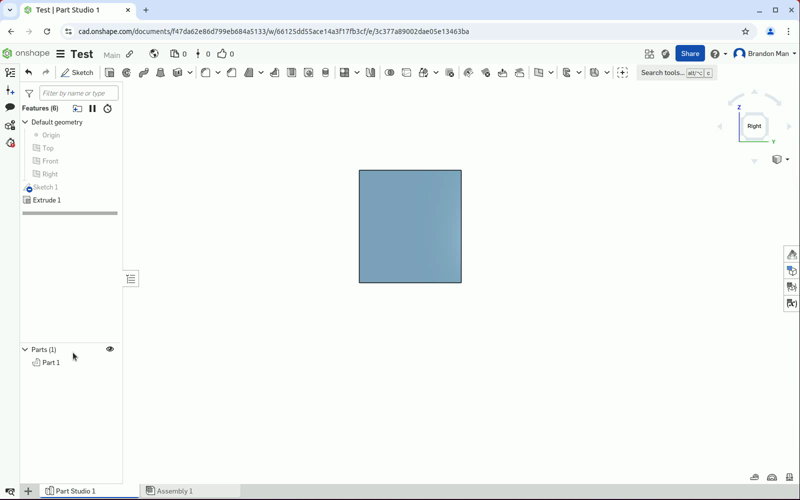
mouse_move(541, 75)
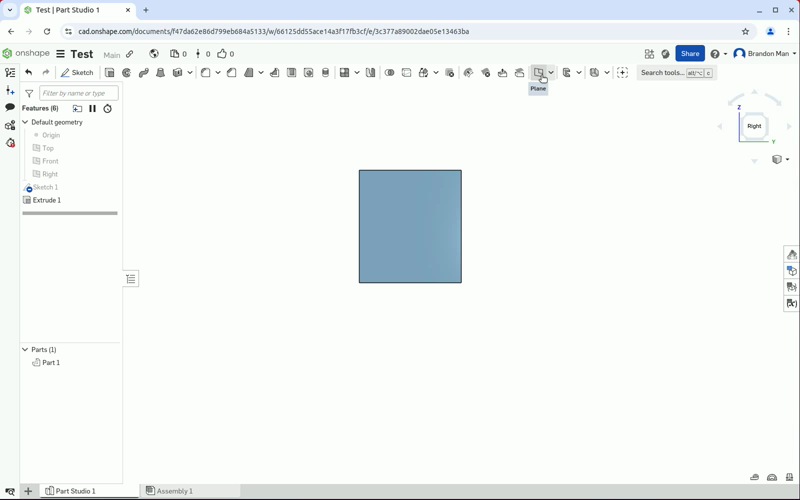
click(541, 75)
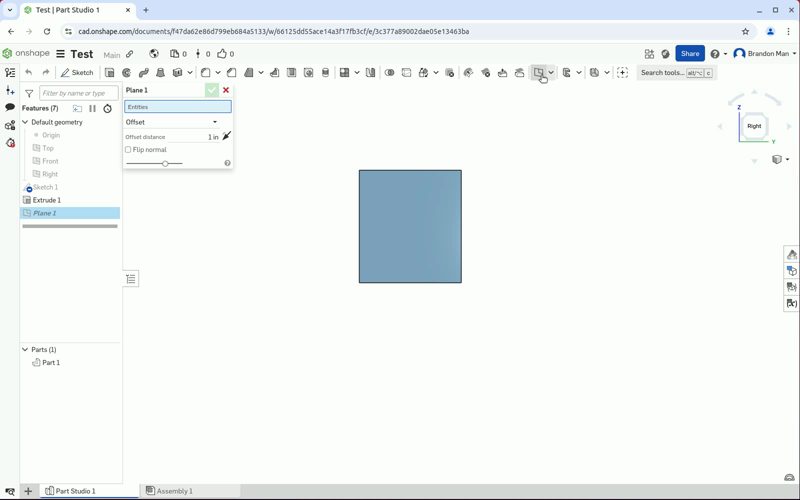
mouse_move(73, 176)
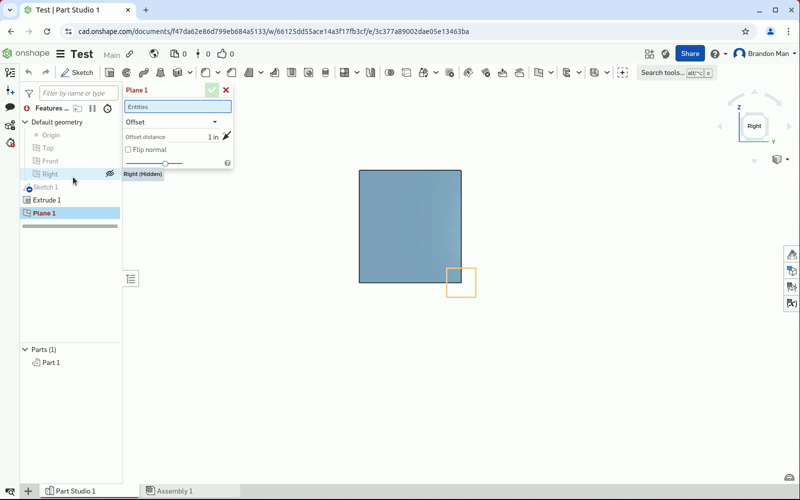
click(73, 176)
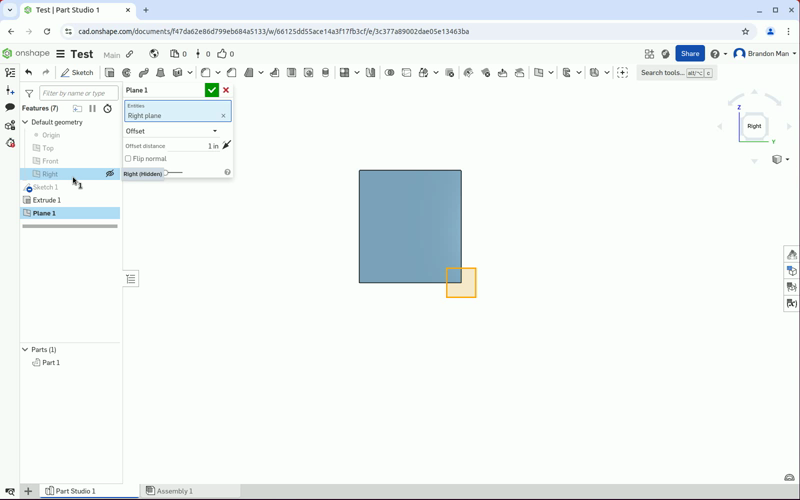
key(tab, 2)
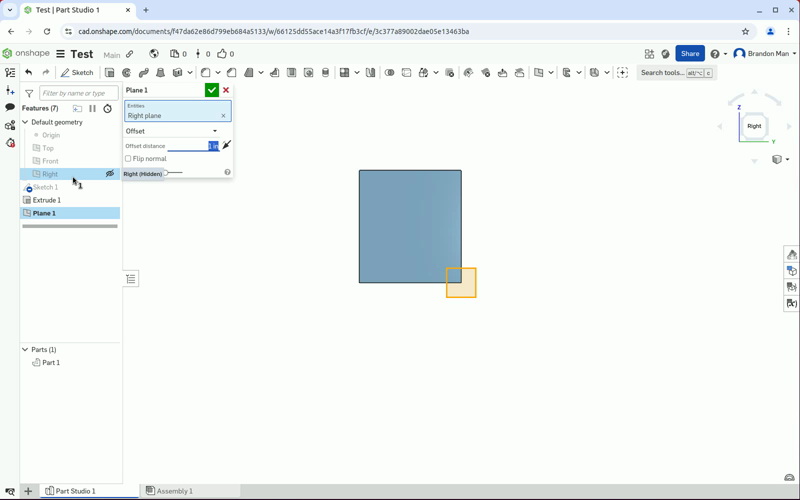
text(1.448)
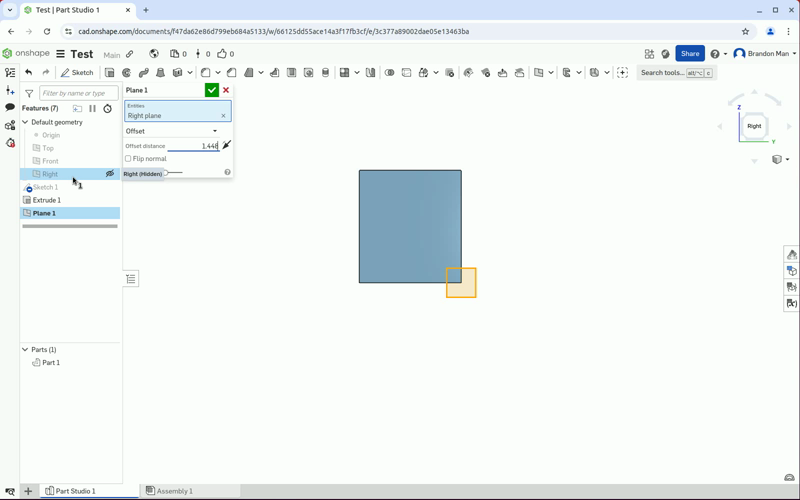
key(enter, 2)
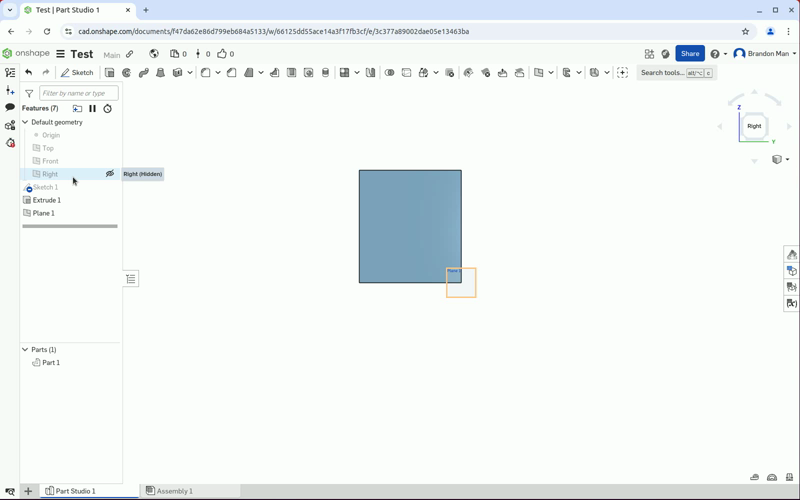
key(shift+s)
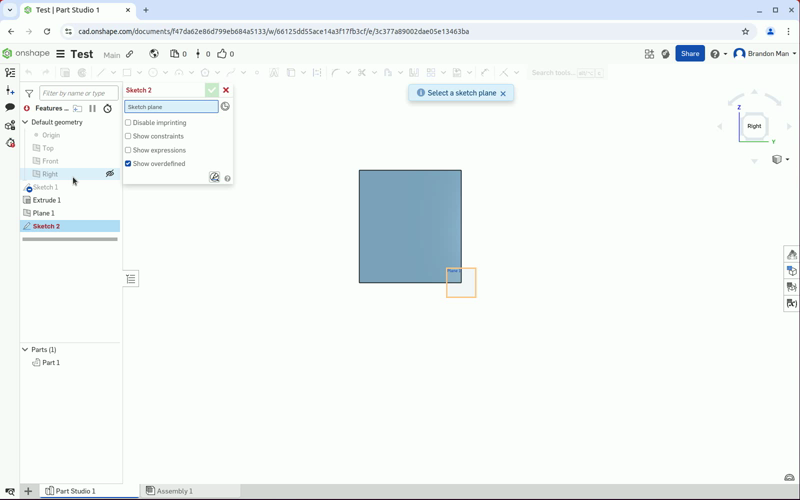
mouse_move(73, 215)
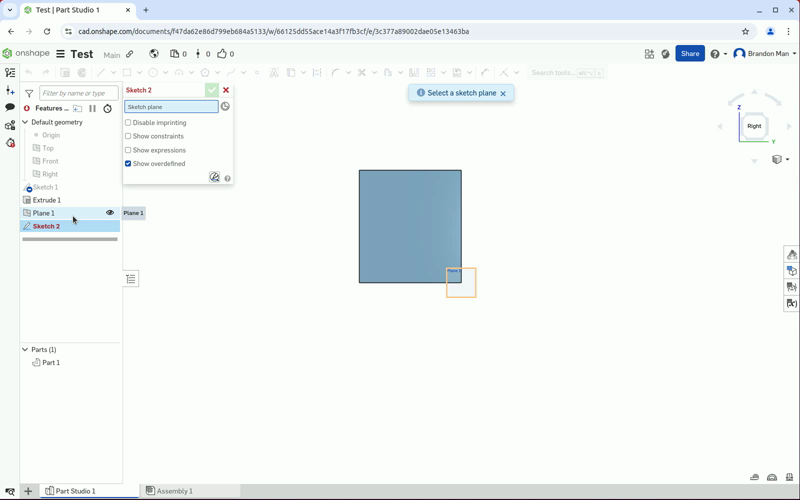
click(73, 215)
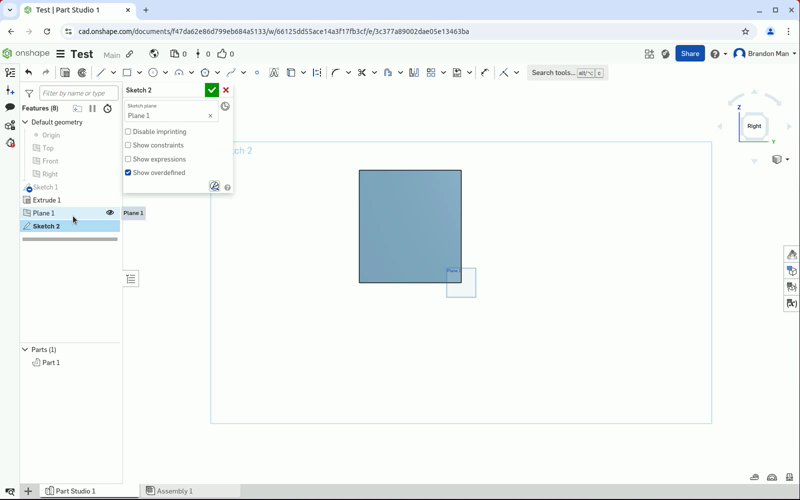
mouse_move(73, 352)
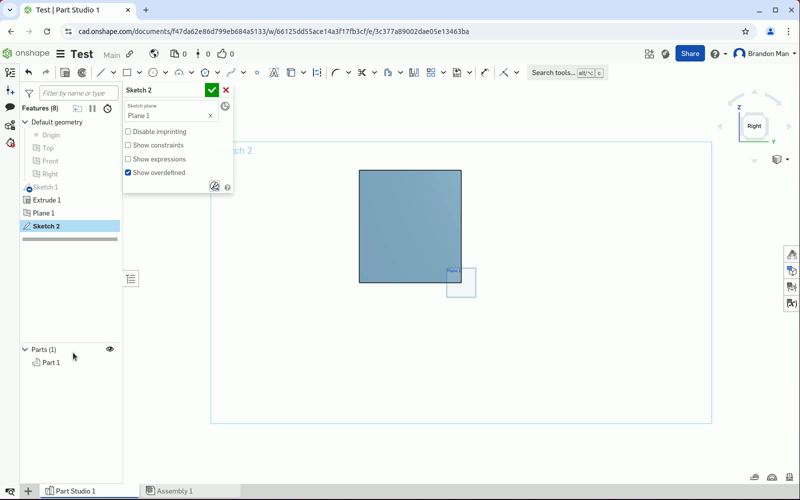
key(y)
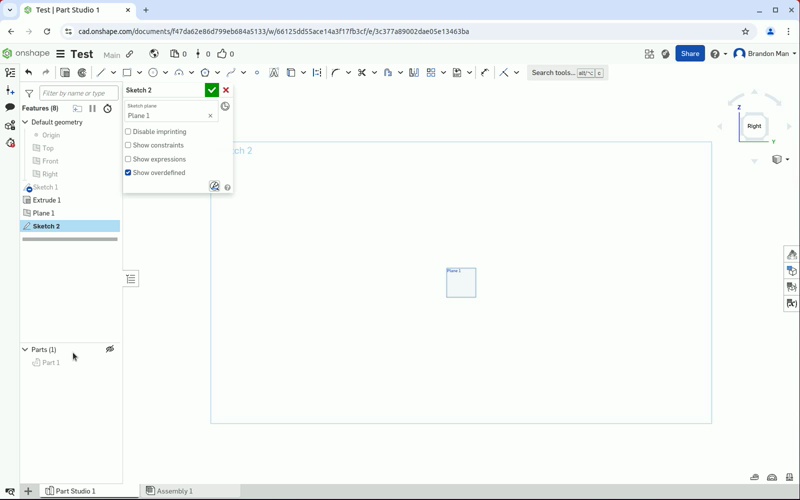
key(l)
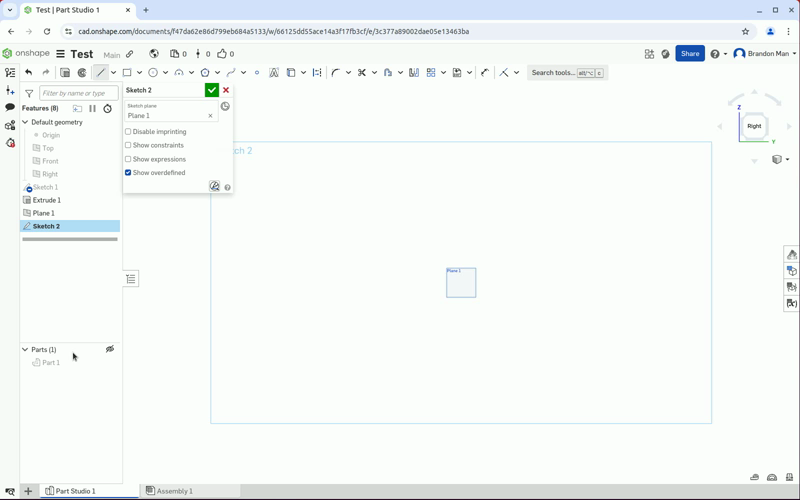
key_down(shift)
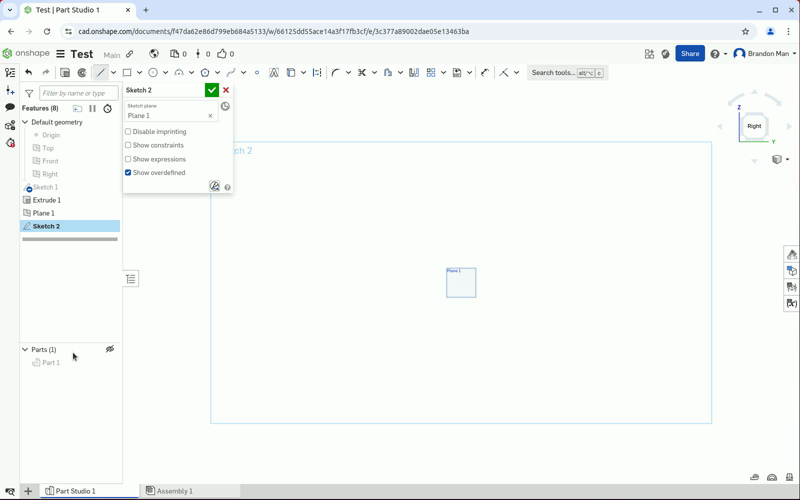
mouse_move(358, 174)
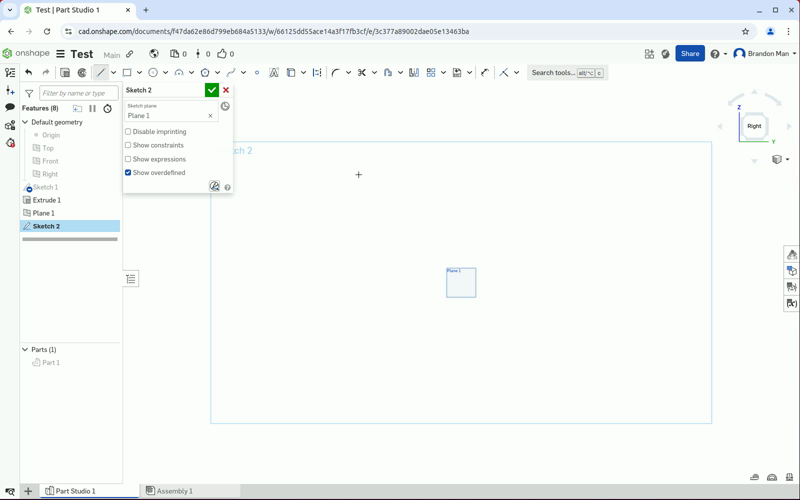
click(358, 174)
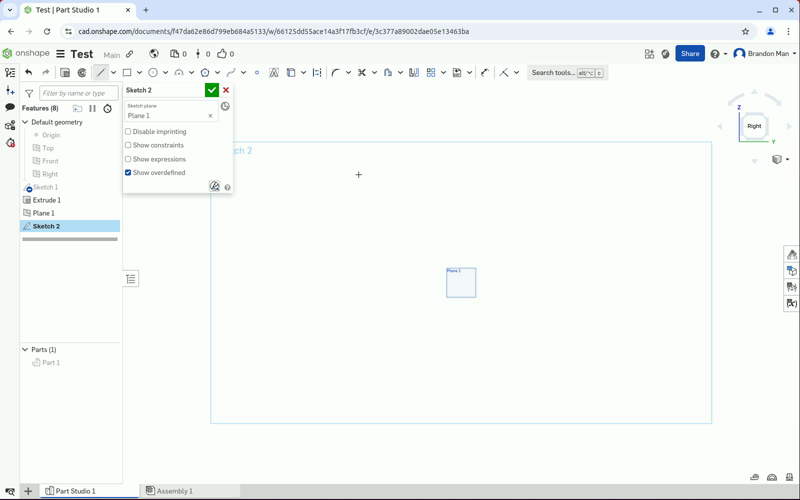
key_up(shift)
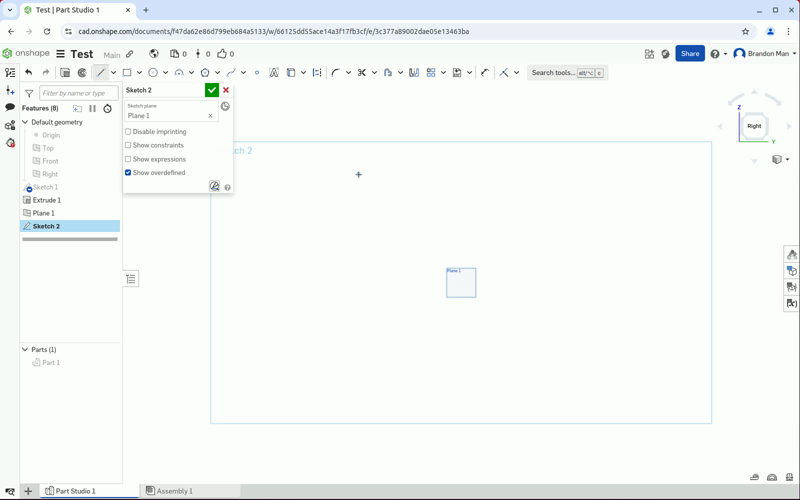
key_down(shift)
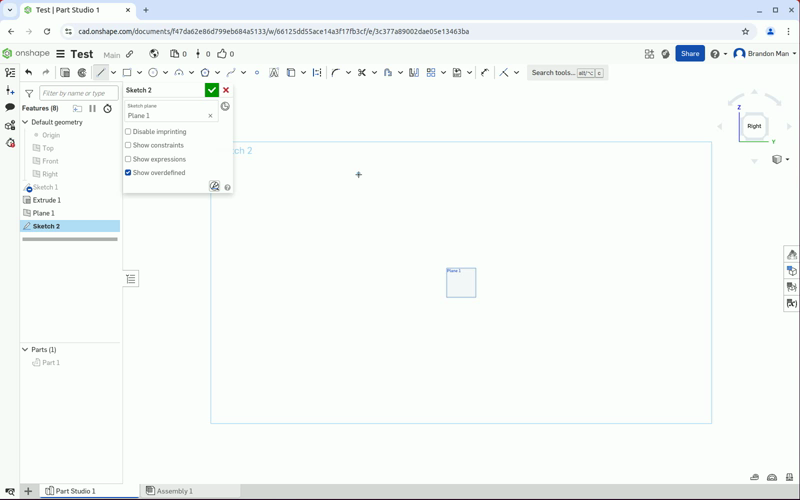
mouse_move(388, 174)
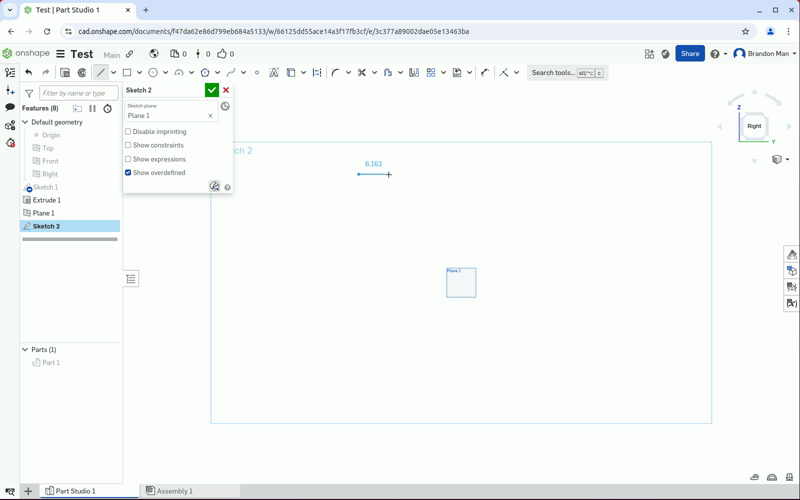
mouse_move(366, 174)
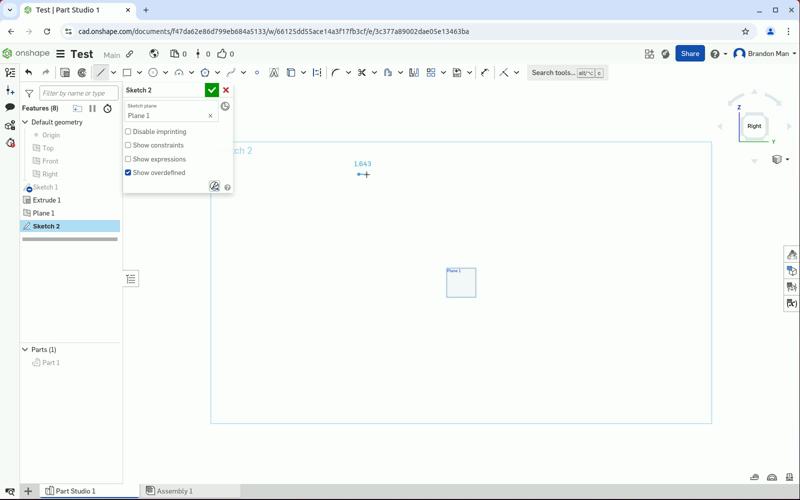
click(366, 174)
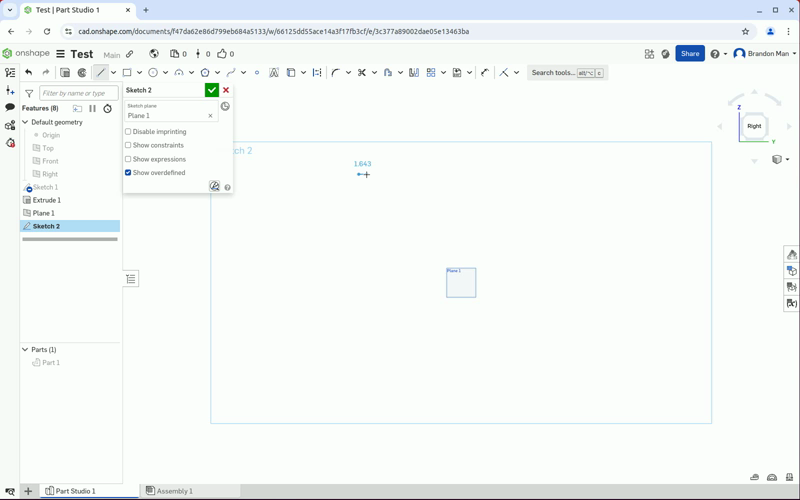
key_up(shift)
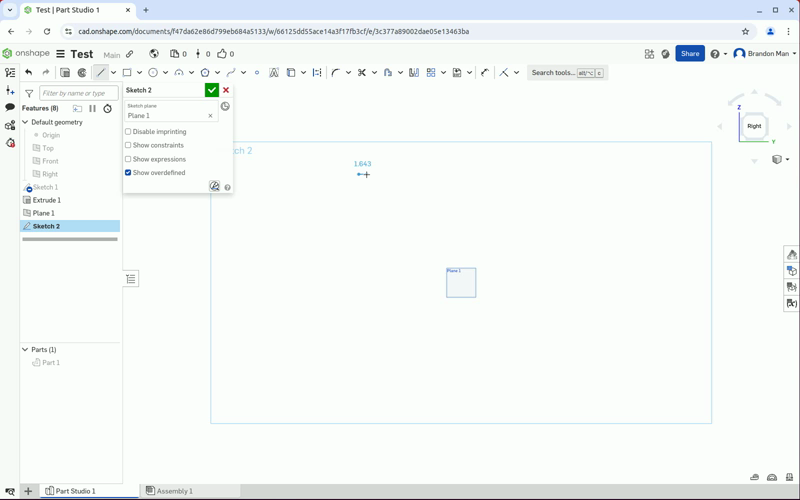
key_down(shift)
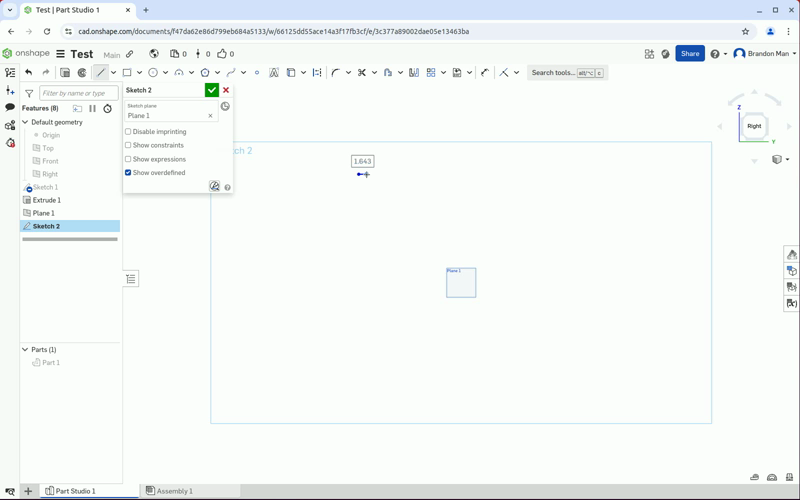
mouse_move(396, 174)
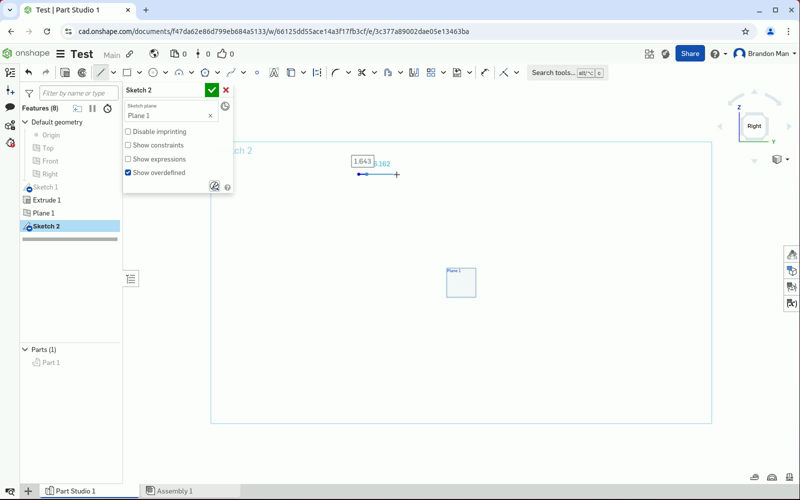
mouse_move(366, 169)
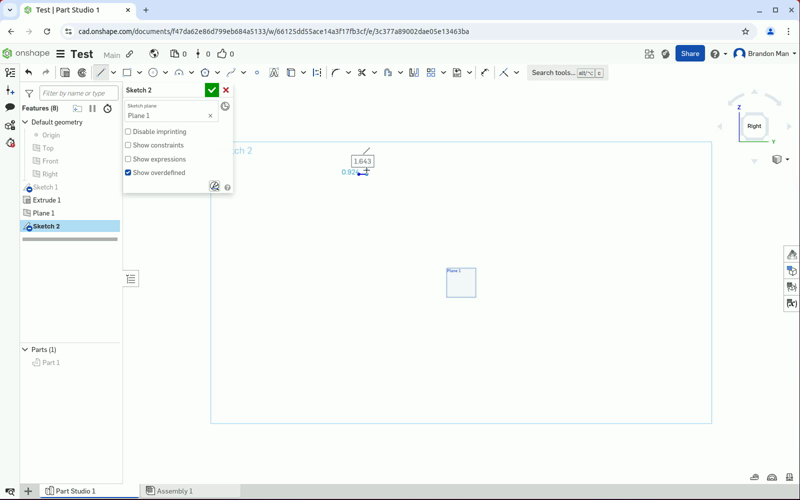
scroll(6)
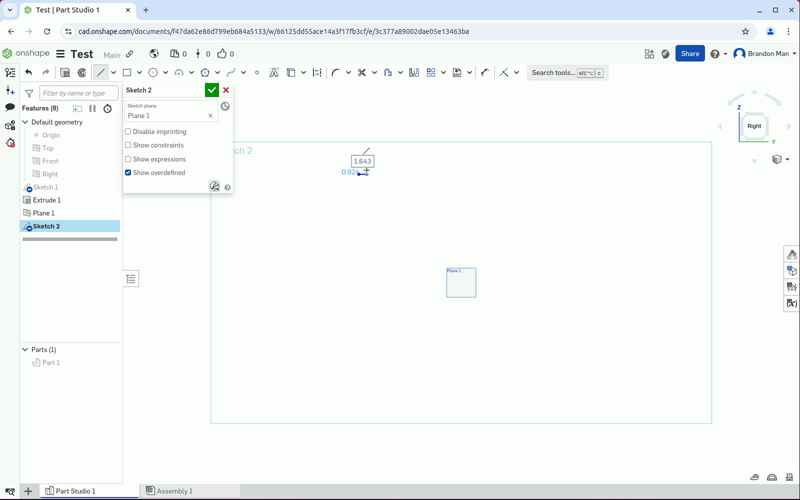
scroll(6)
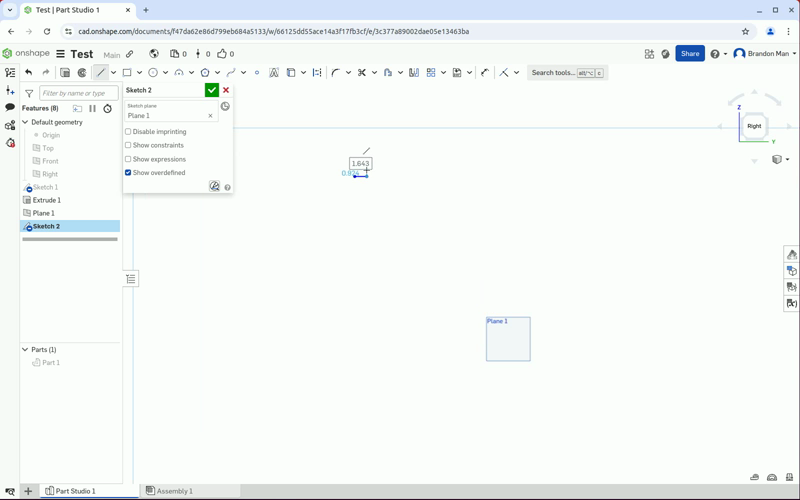
scroll(6)
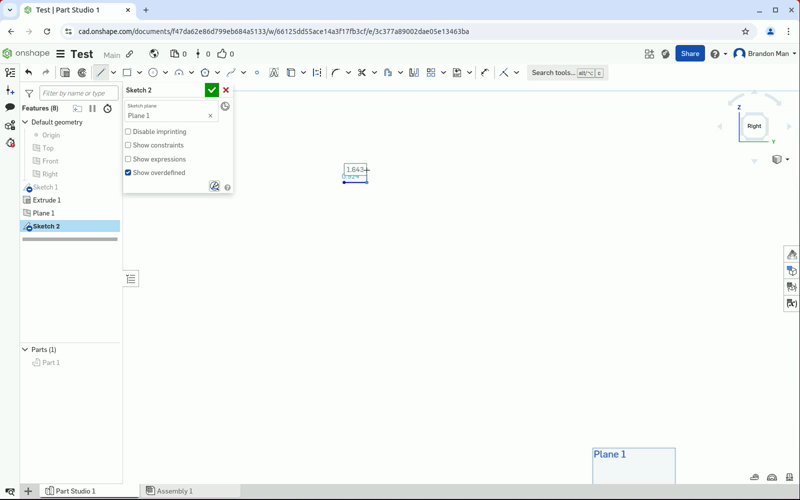
scroll(6)
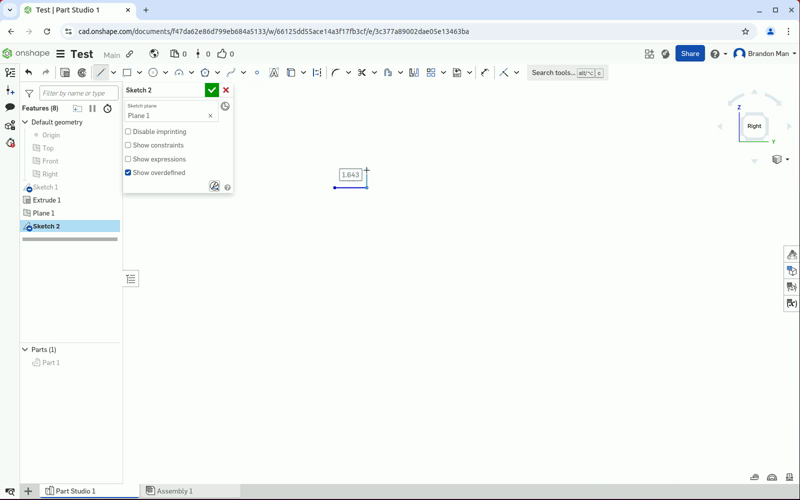
scroll(6)
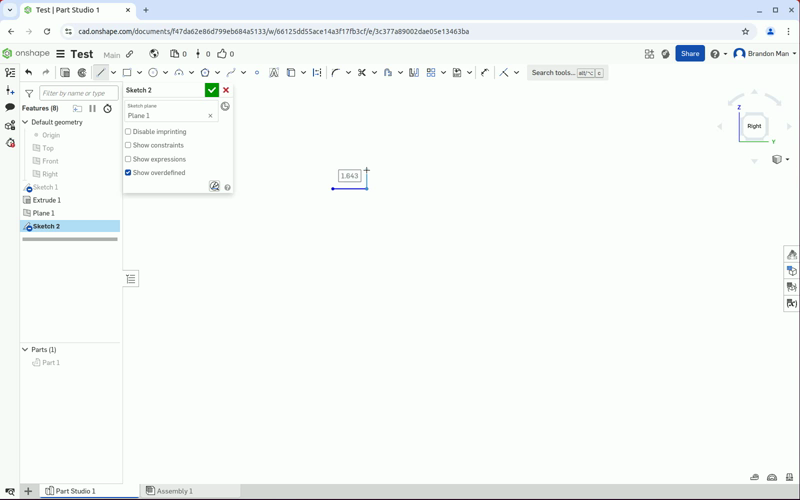
scroll(6)
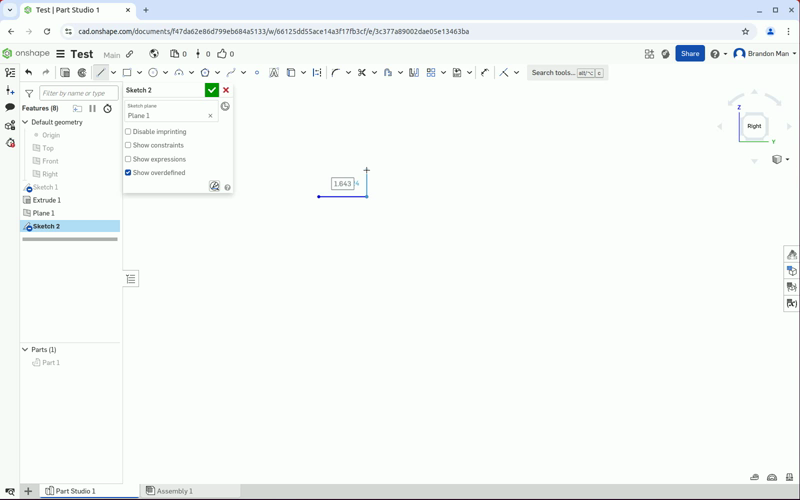
scroll(6)
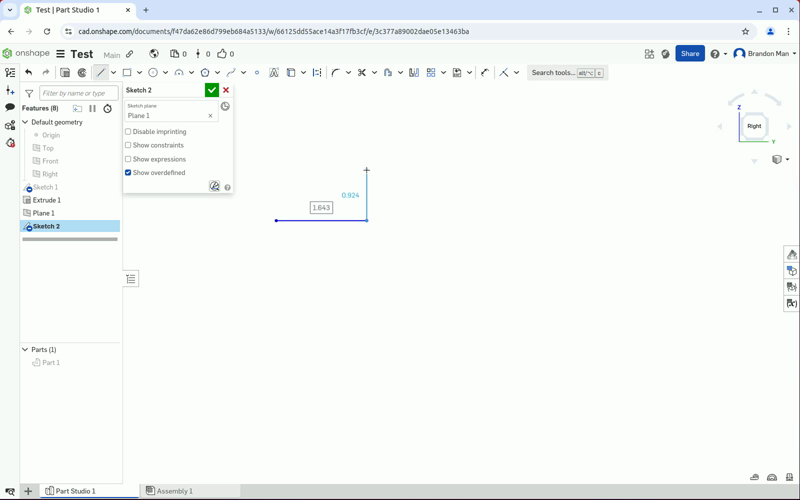
click(366, 169)
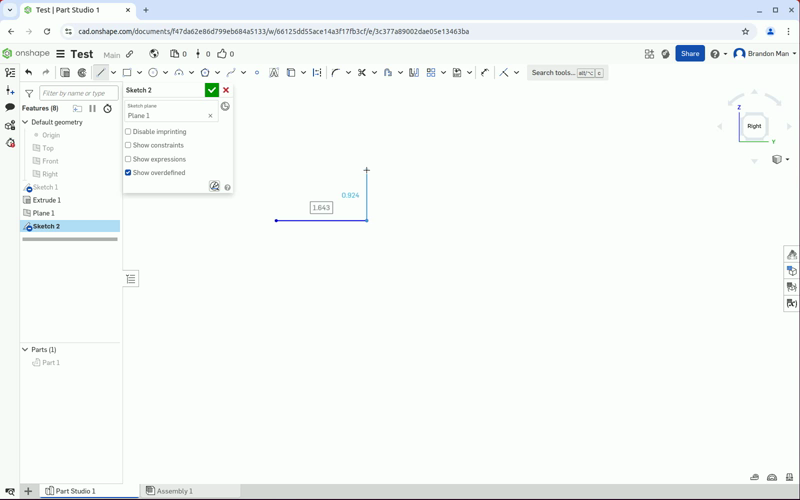
scroll(-6)
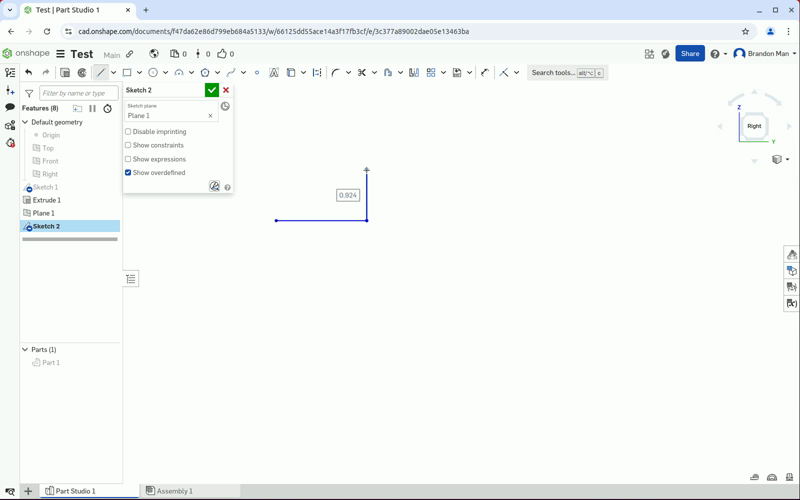
scroll(-6)
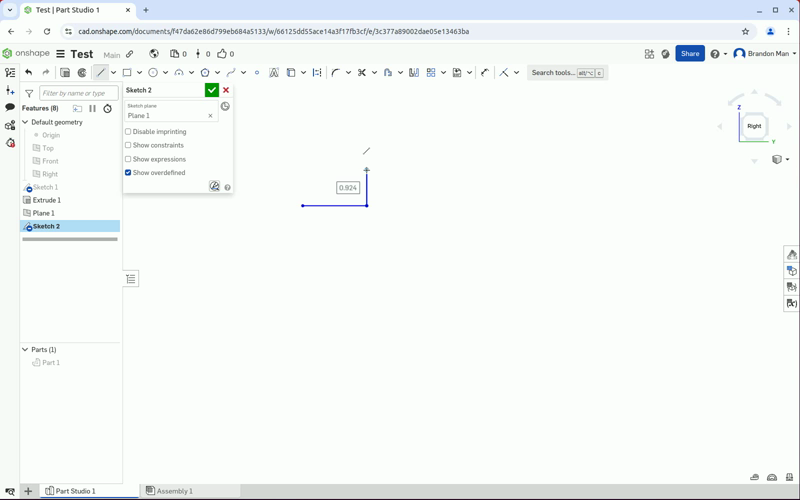
scroll(-6)
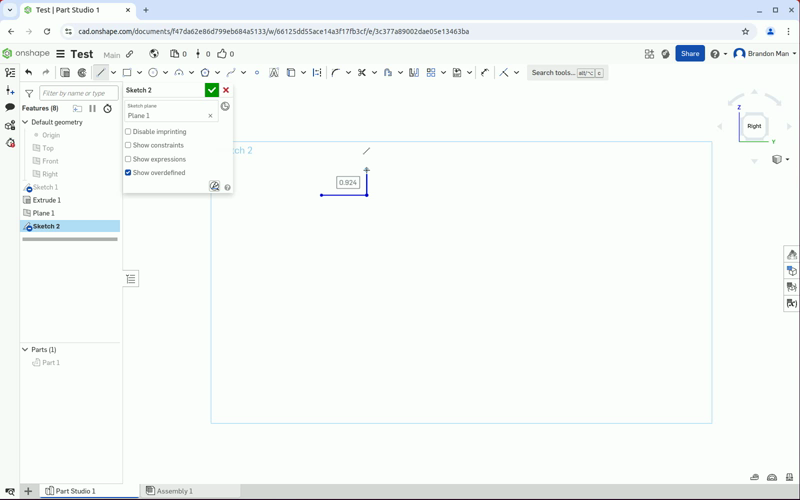
scroll(-6)
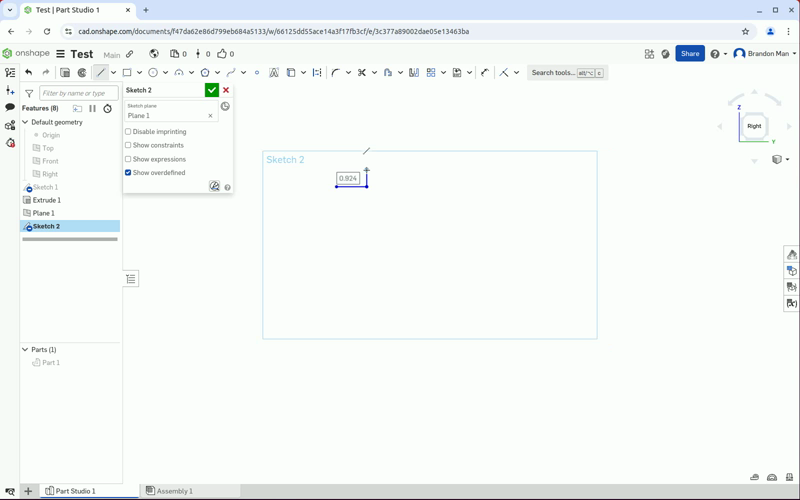
scroll(-6)
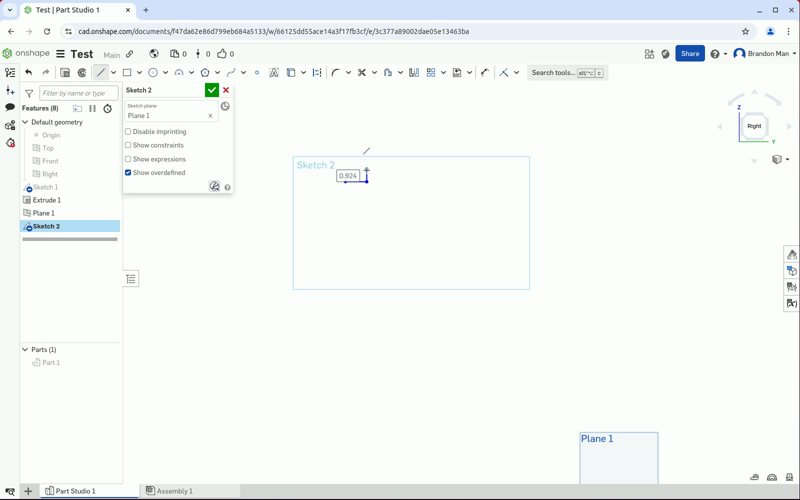
scroll(-6)
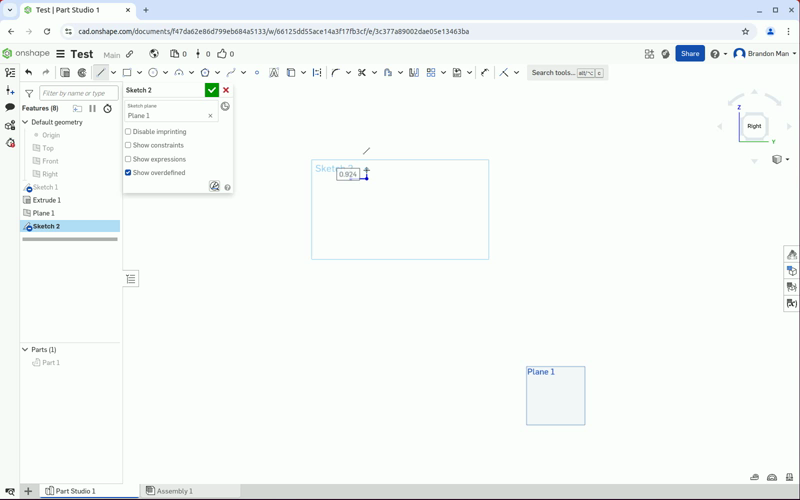
scroll(-6)
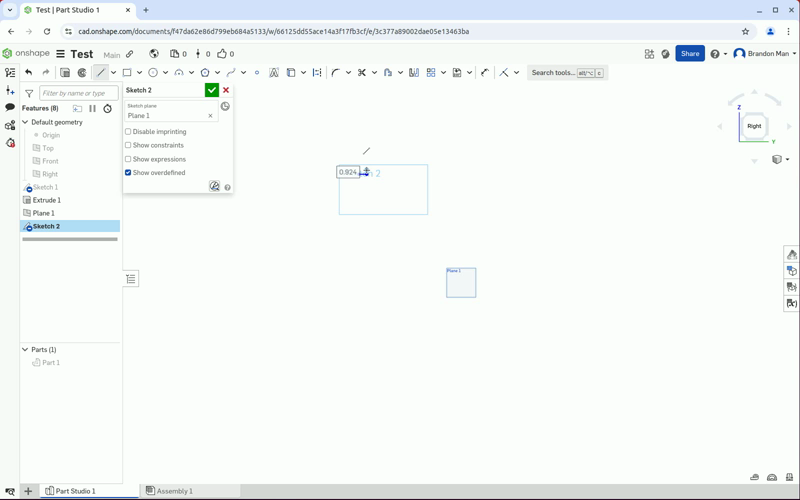
key_up(shift)
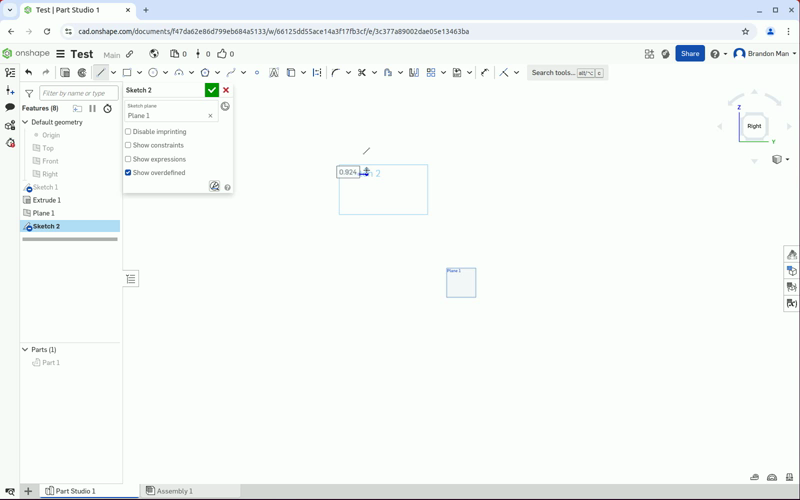
key_down(shift)
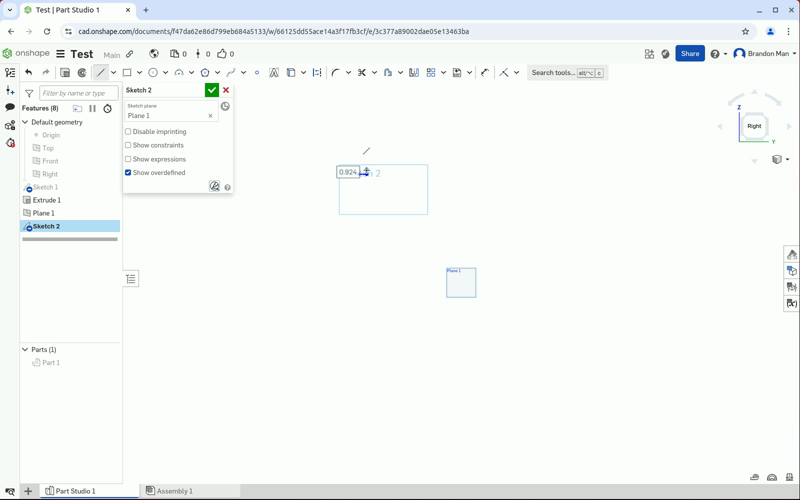
mouse_move(396, 169)
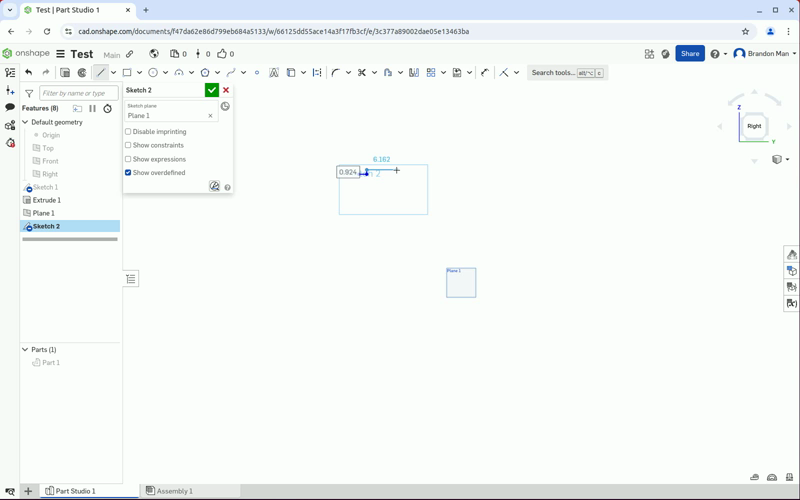
mouse_move(358, 169)
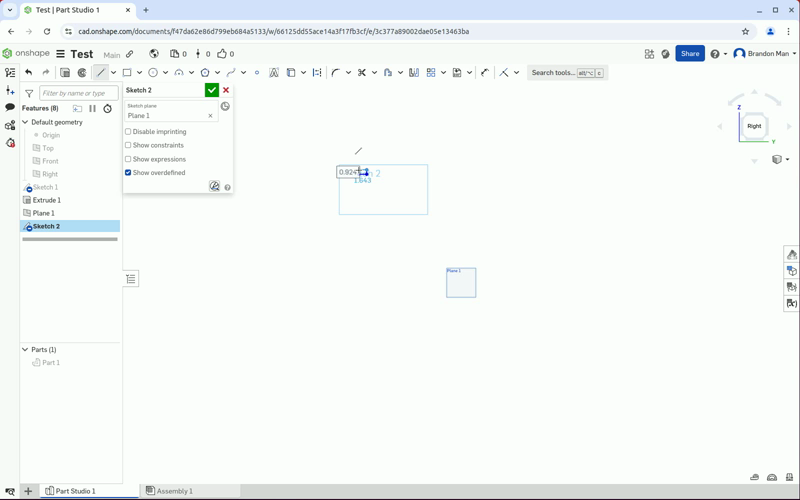
scroll(6)
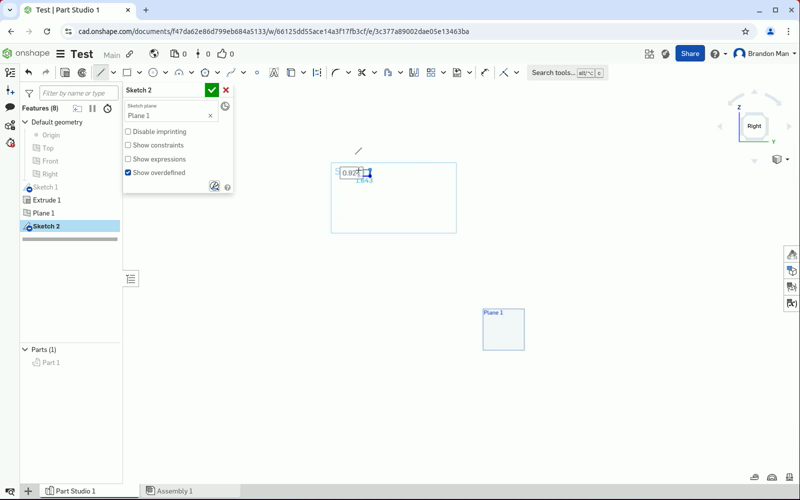
scroll(6)
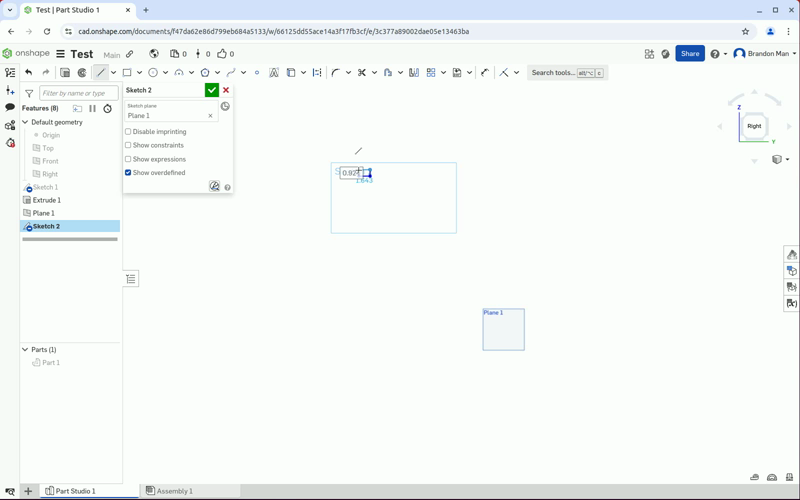
scroll(6)
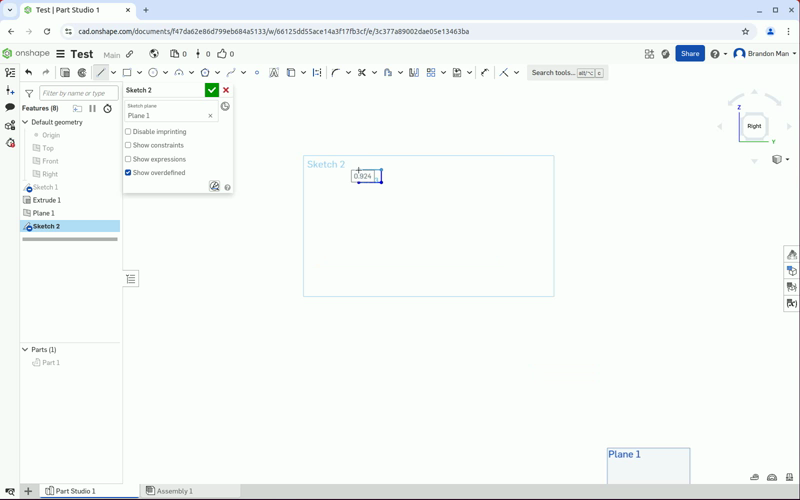
scroll(6)
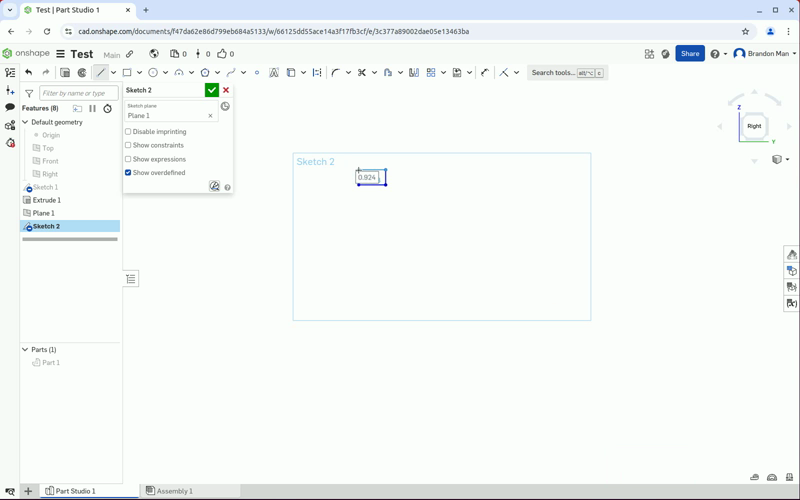
scroll(6)
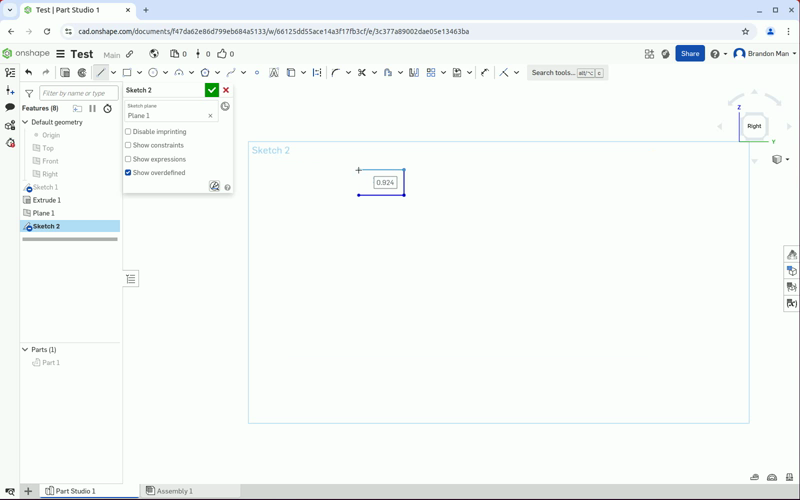
scroll(6)
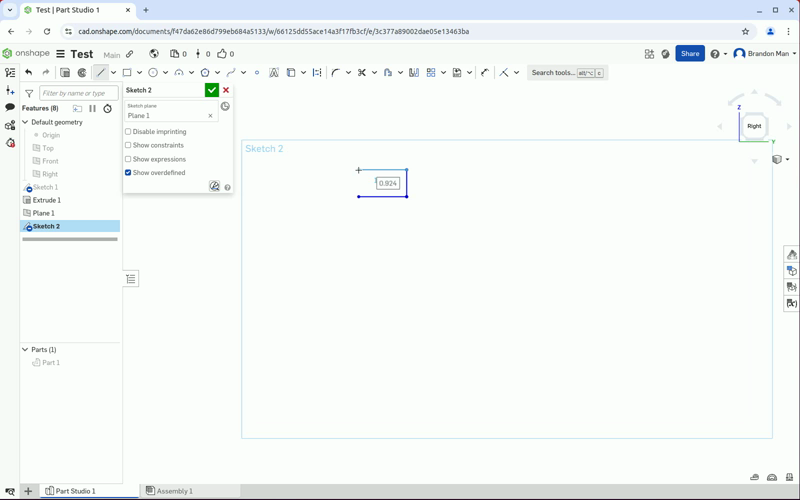
scroll(6)
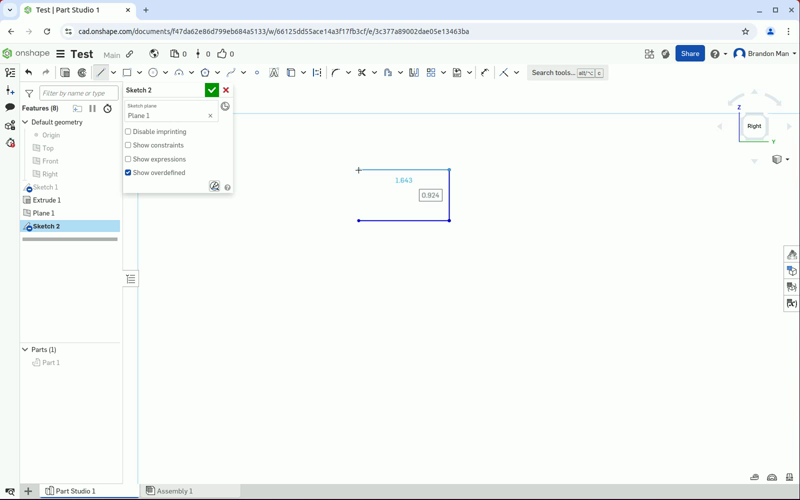
click(358, 169)
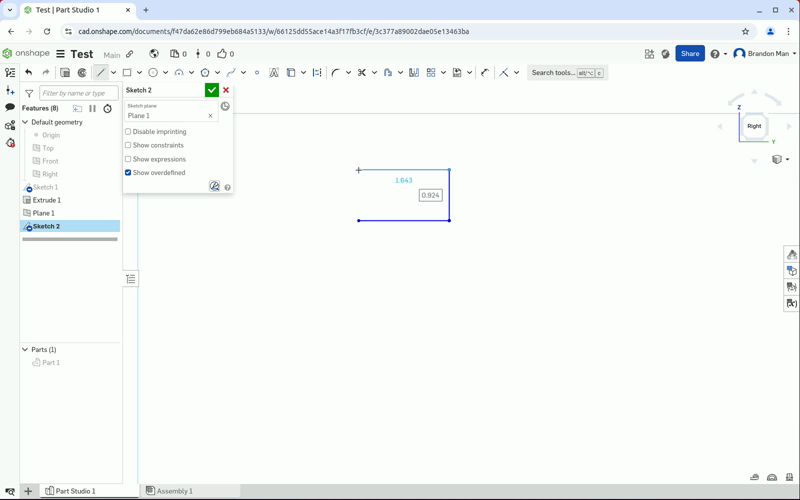
scroll(-6)
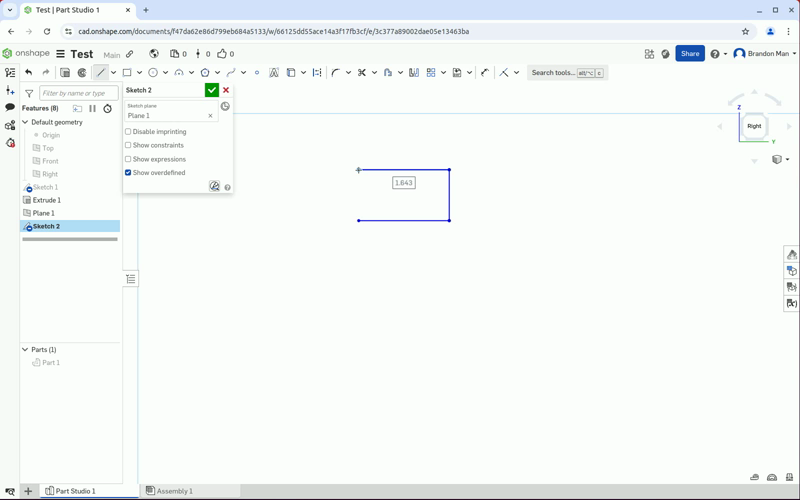
scroll(-6)
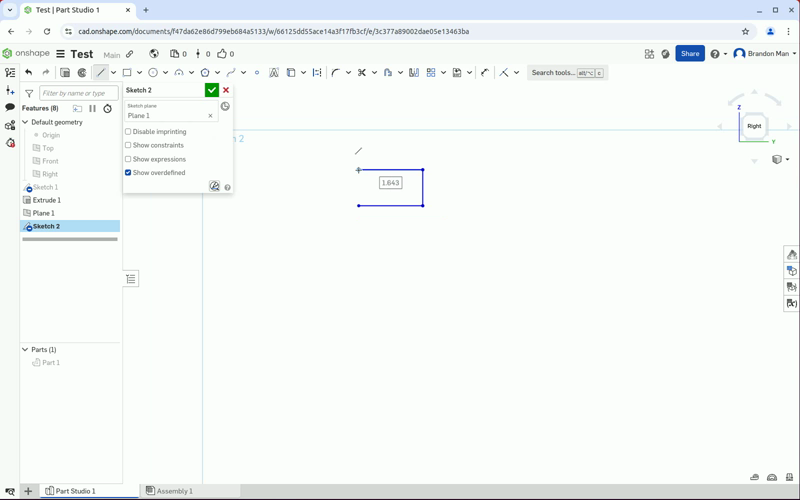
scroll(-6)
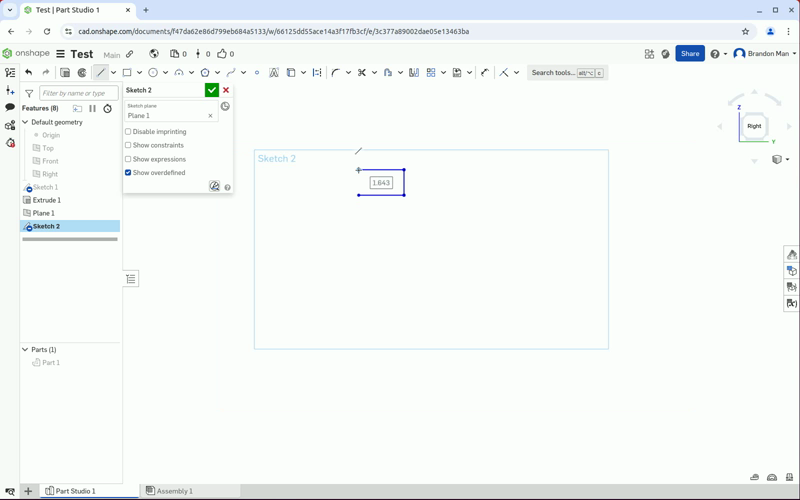
scroll(-6)
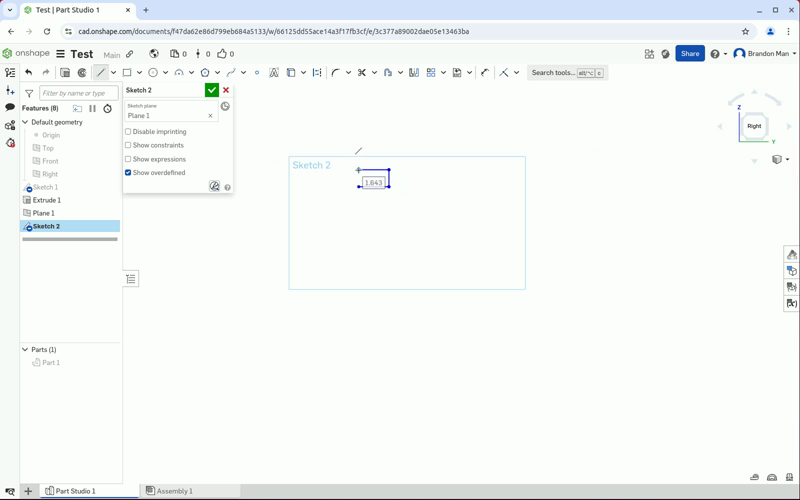
scroll(-6)
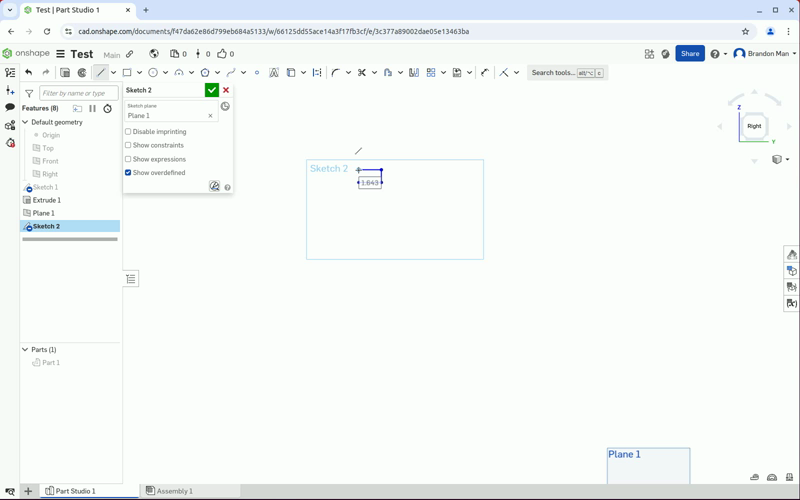
scroll(-6)
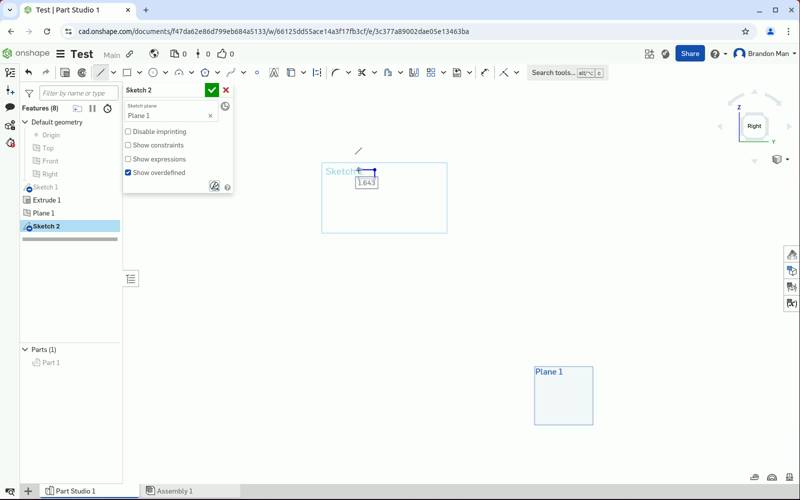
scroll(-6)
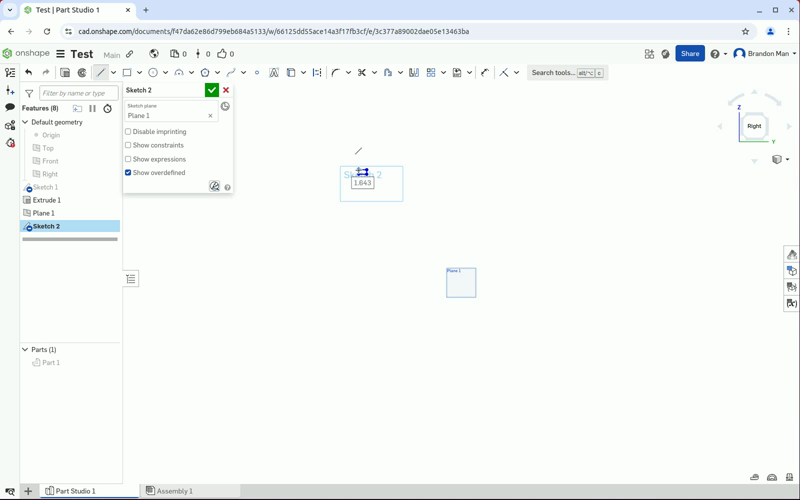
key_up(shift)
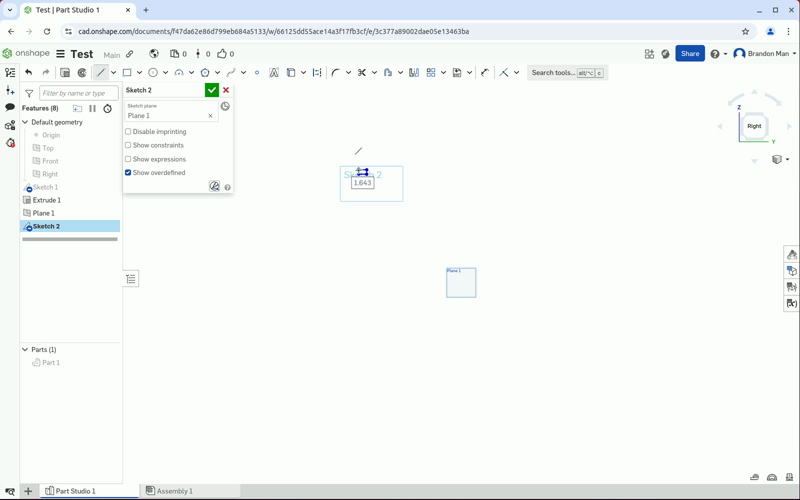
mouse_move(388, 169)
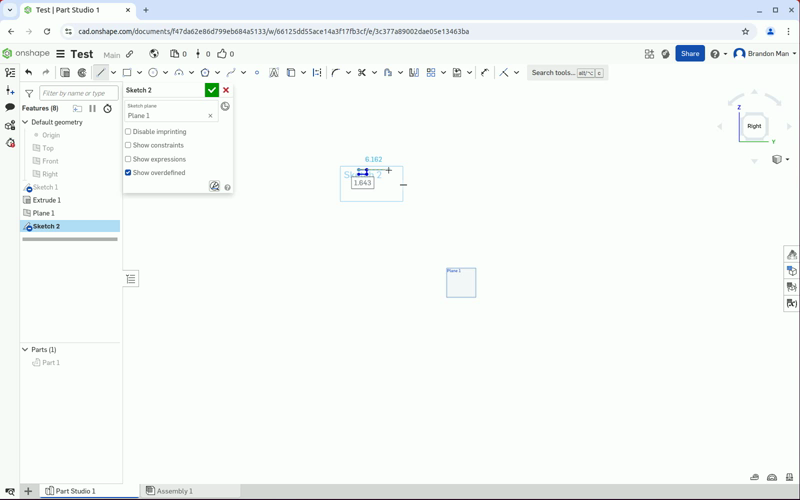
key_down(shift)
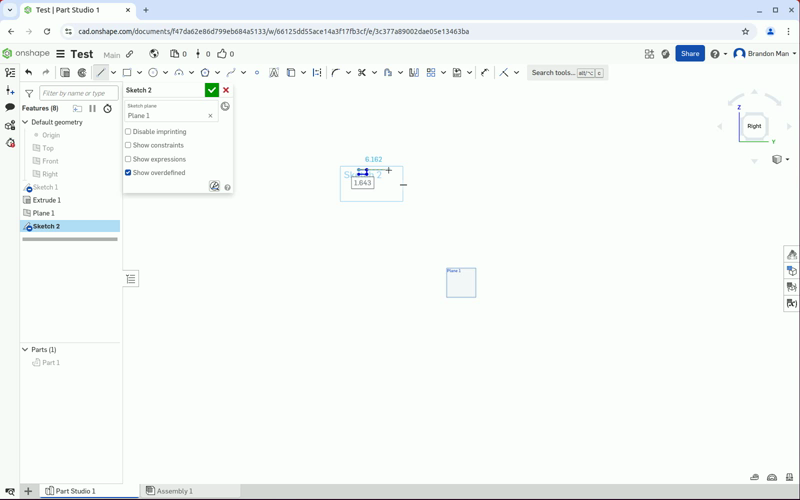
mouse_move(358, 174)
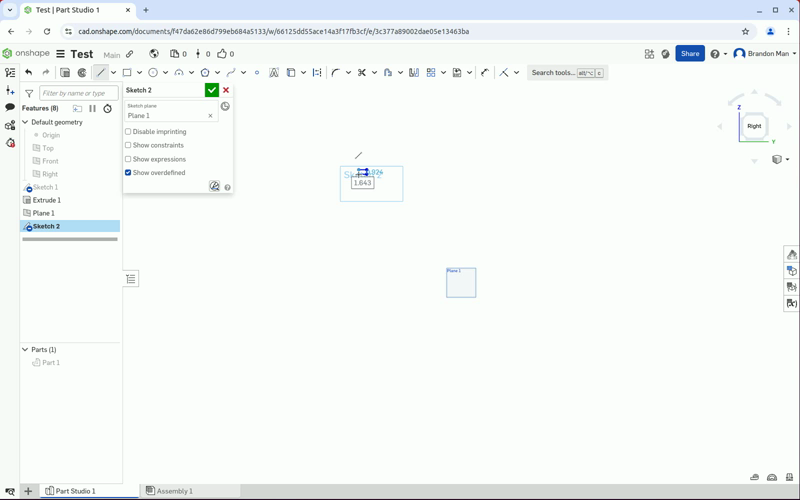
scroll(6)
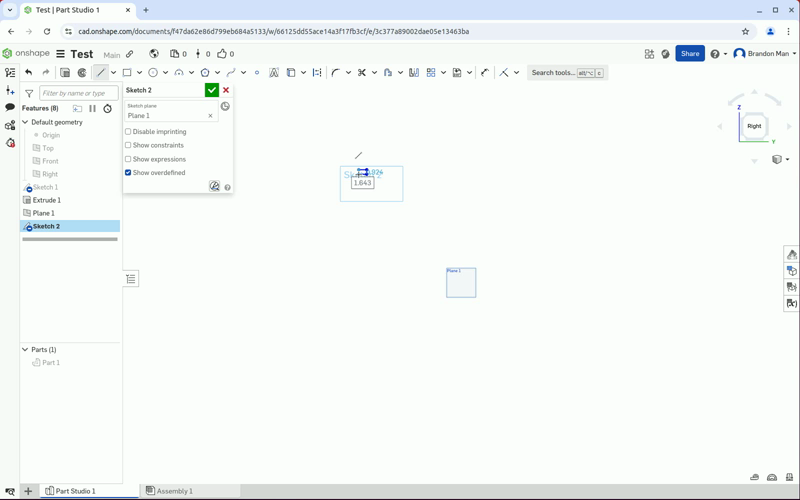
scroll(6)
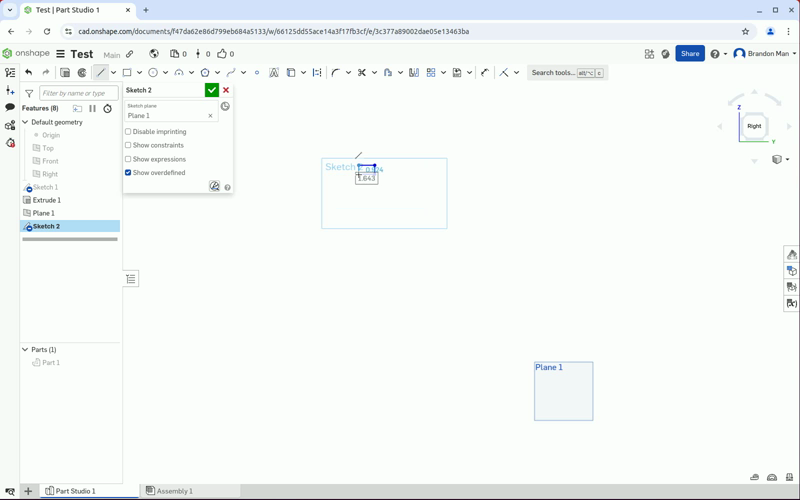
scroll(6)
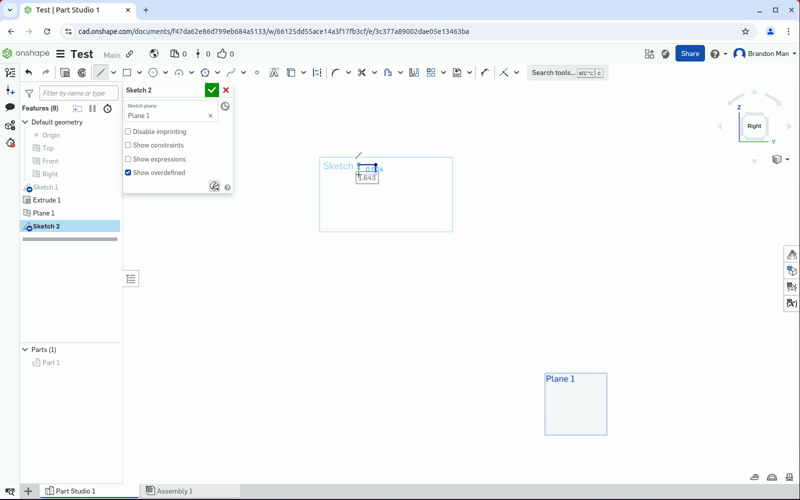
scroll(6)
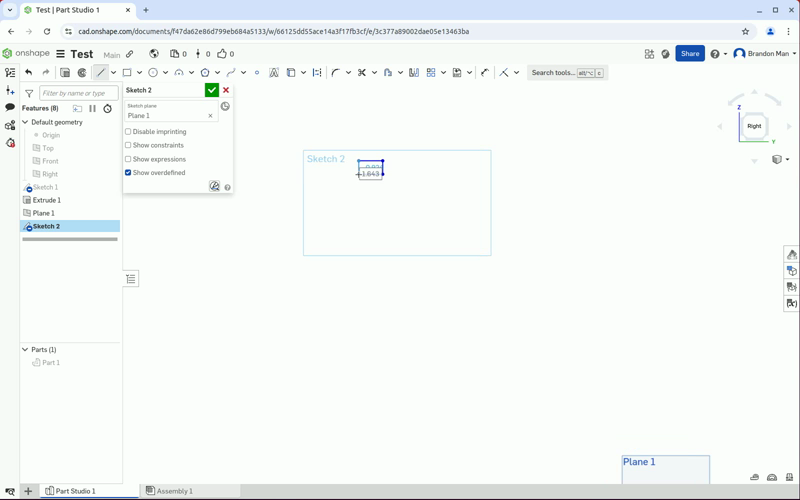
scroll(6)
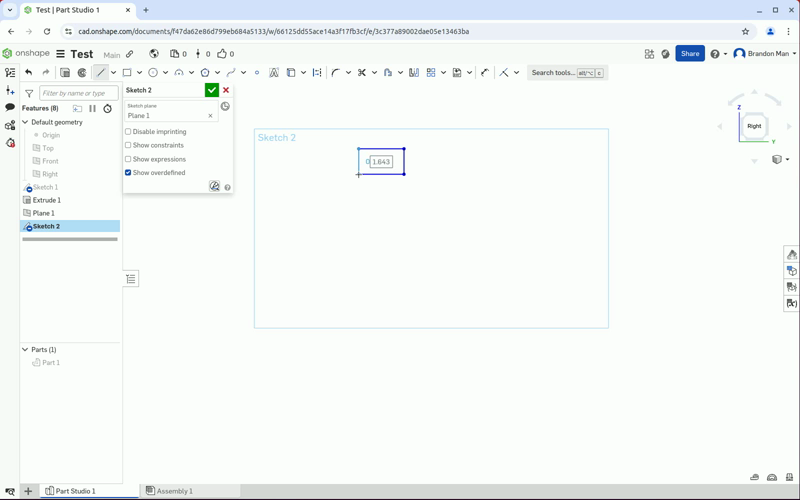
scroll(6)
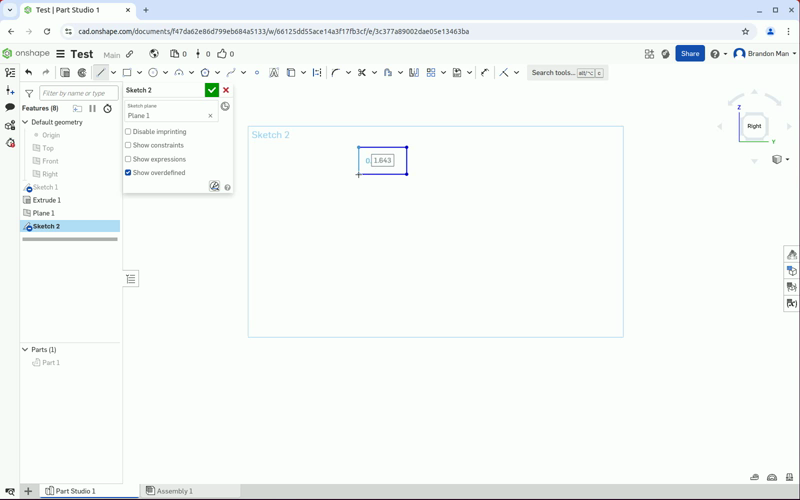
scroll(6)
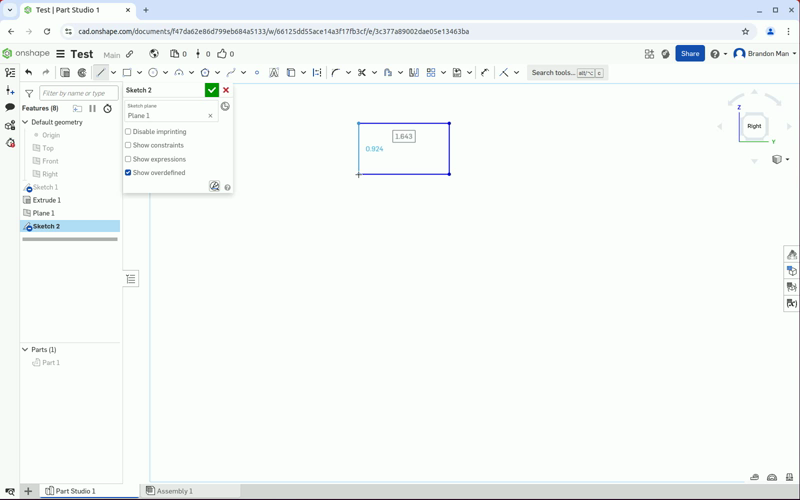
key_up(shift)
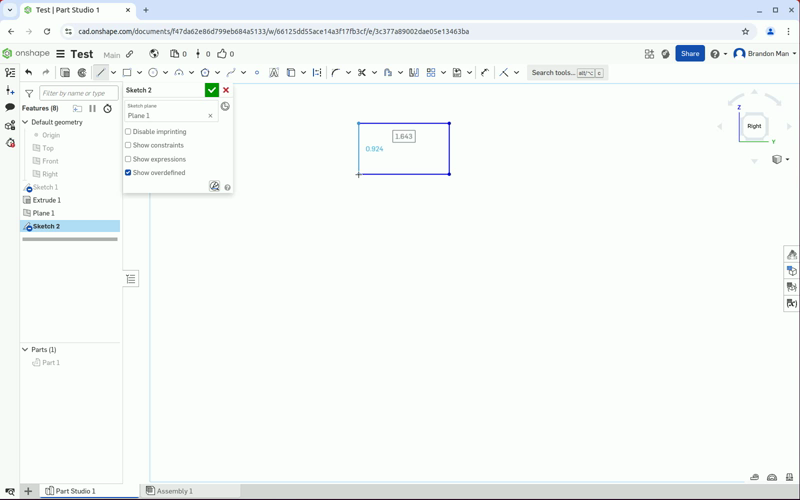
click(358, 174)
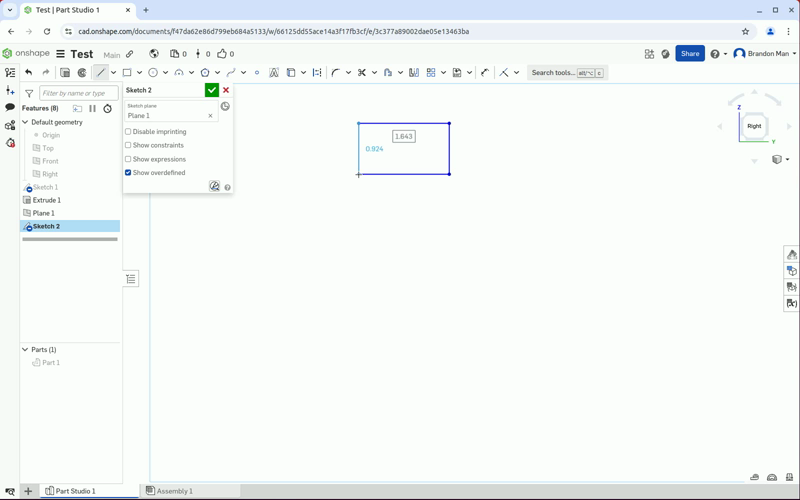
scroll(-6)
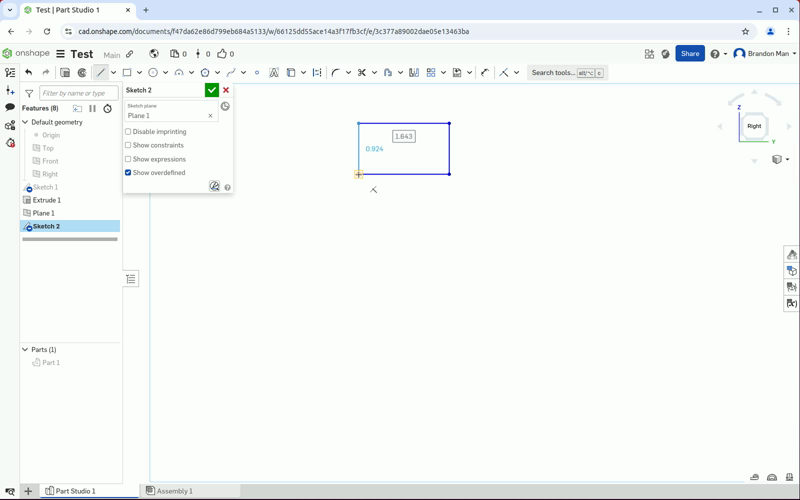
scroll(-6)
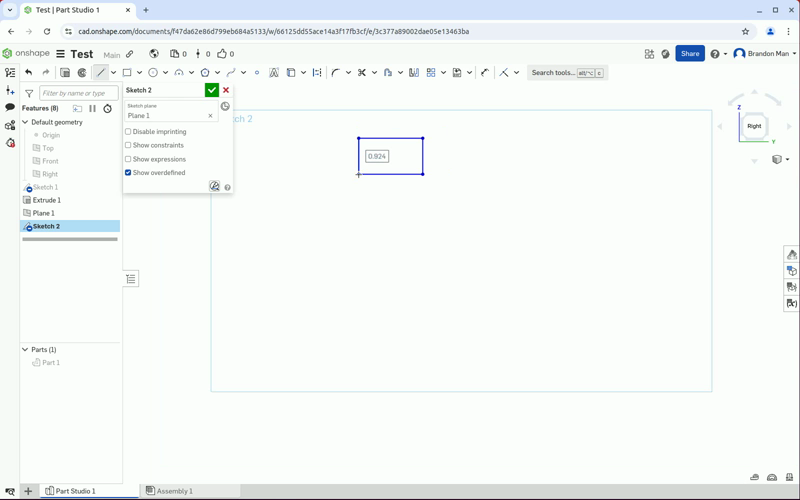
scroll(-6)
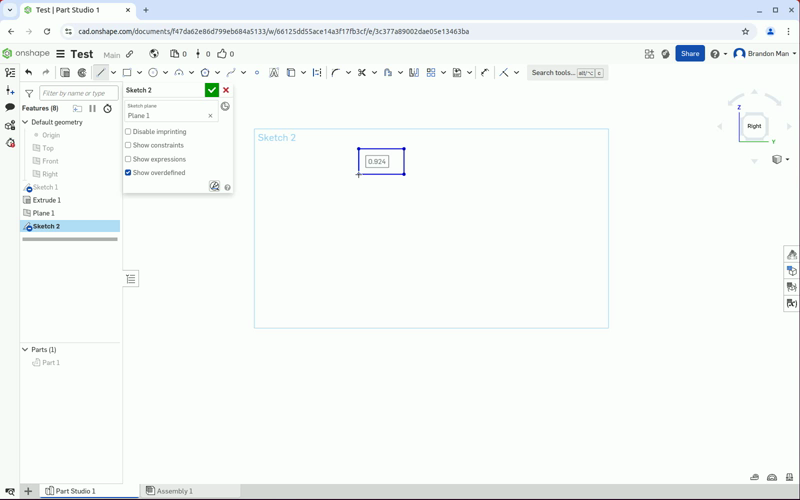
scroll(-6)
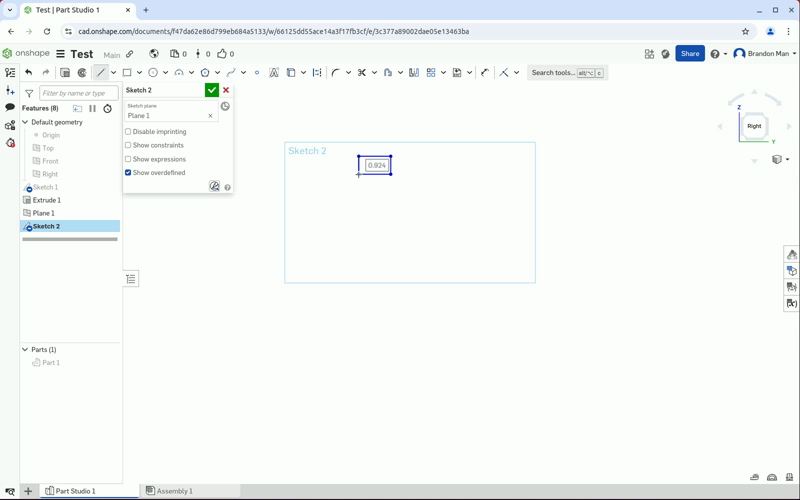
scroll(-6)
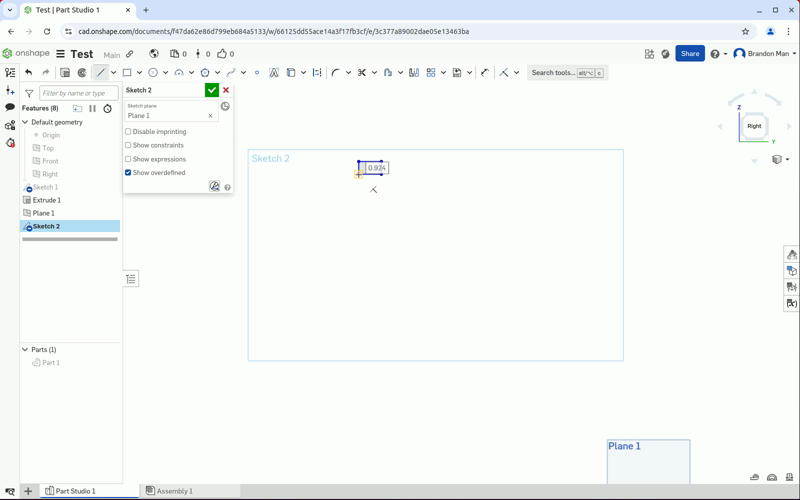
scroll(-6)
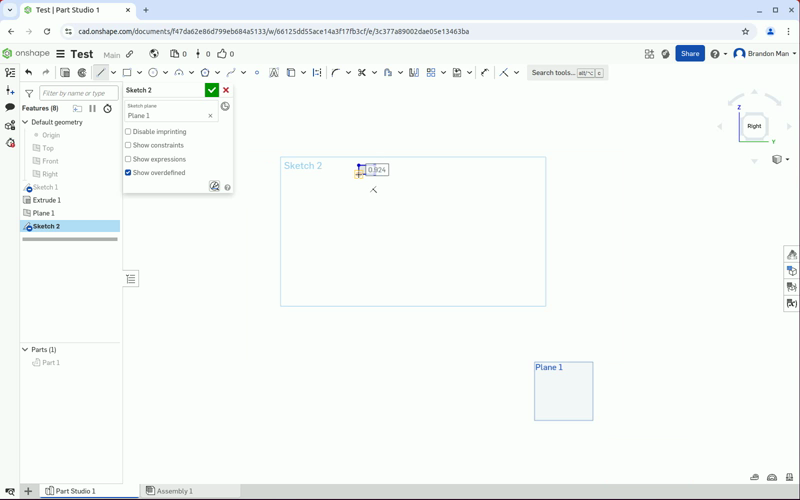
scroll(-6)
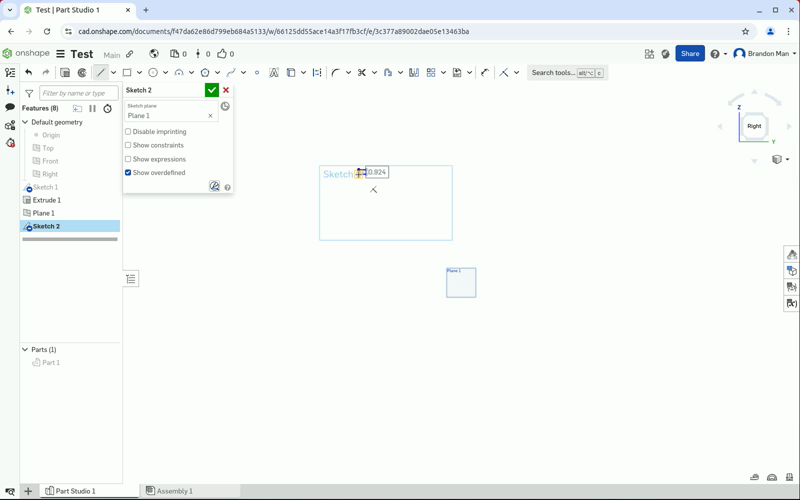
key(esc)
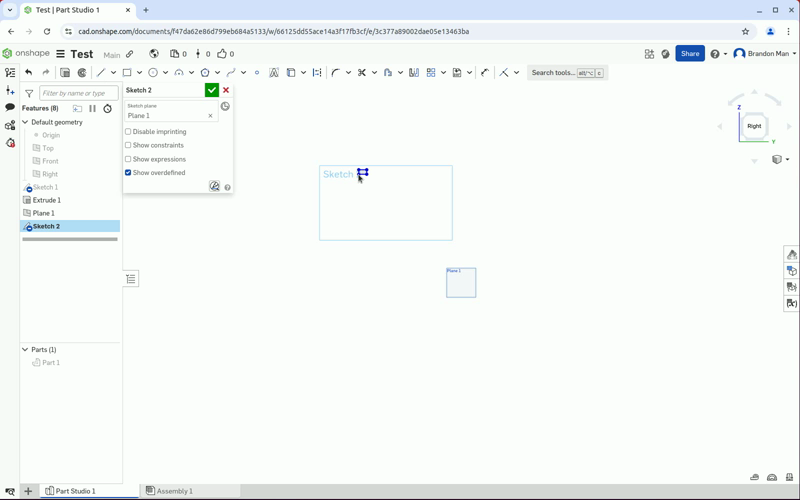
mouse_move(363, 172)
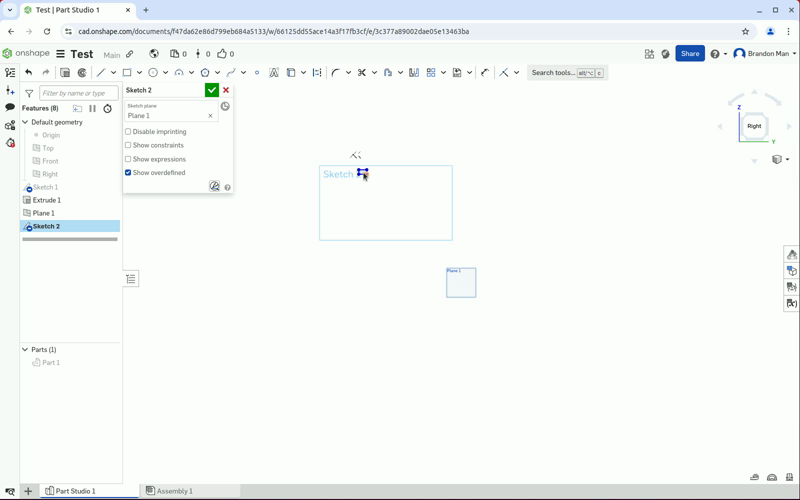
scroll(6)
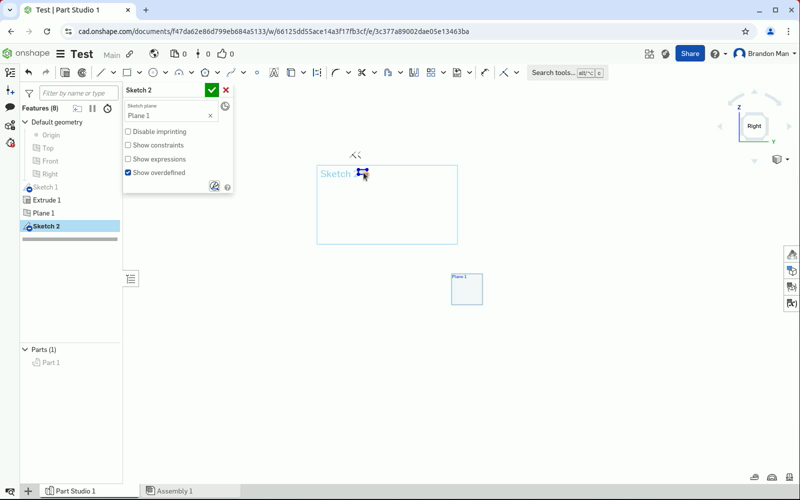
scroll(6)
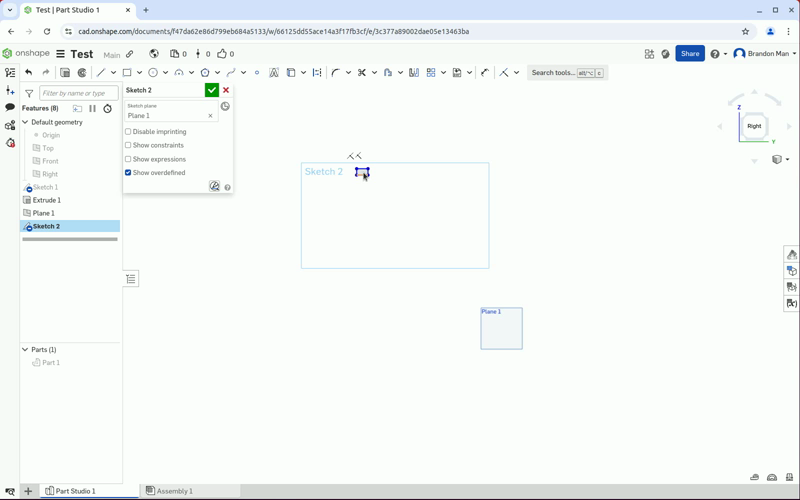
scroll(6)
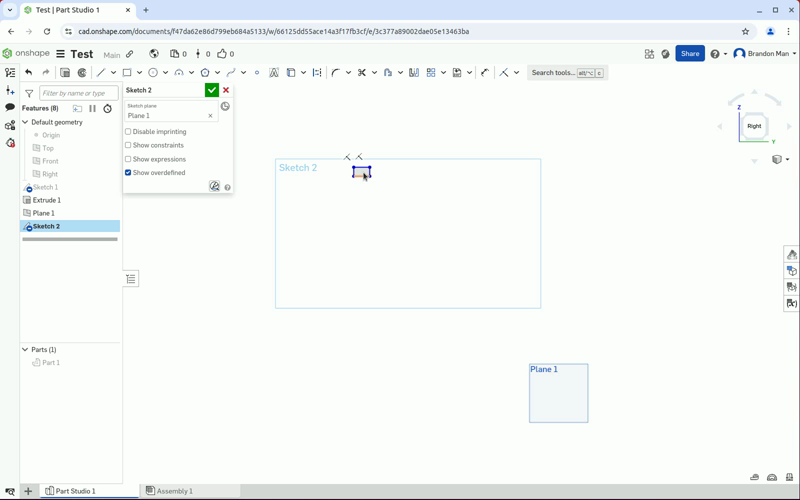
scroll(6)
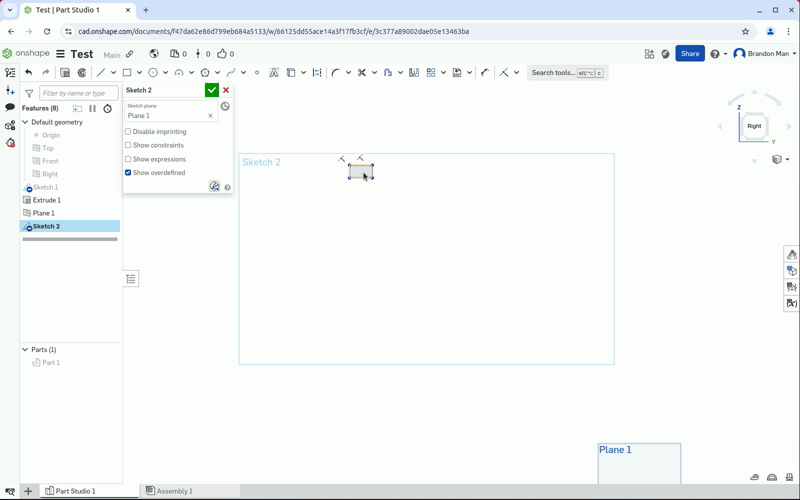
scroll(6)
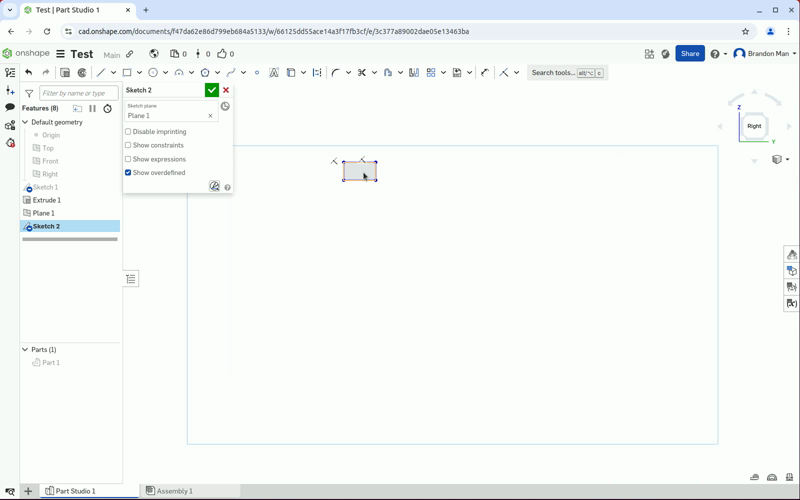
scroll(6)
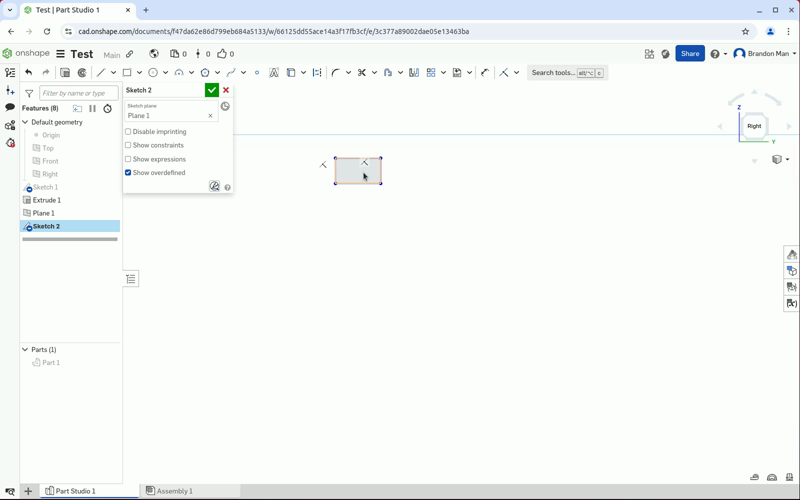
scroll(6)
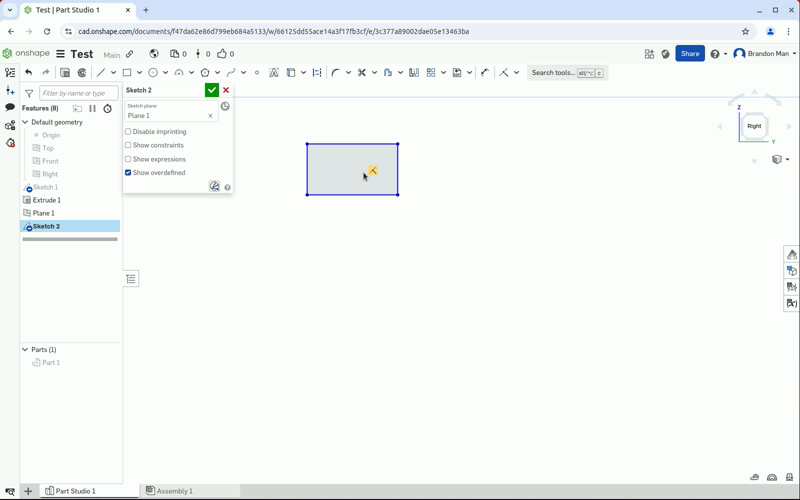
click(363, 172)
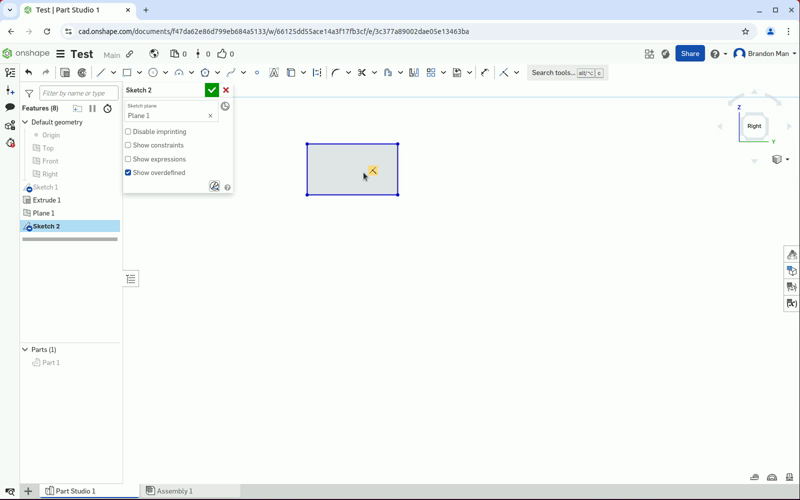
scroll(-6)
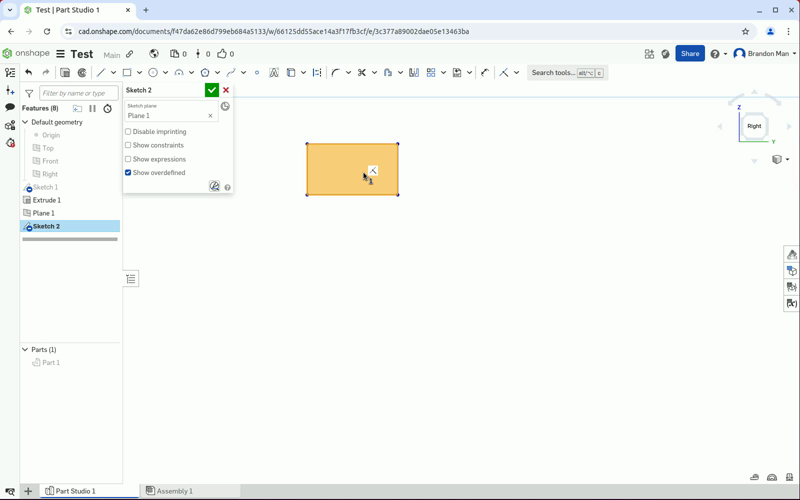
scroll(-6)
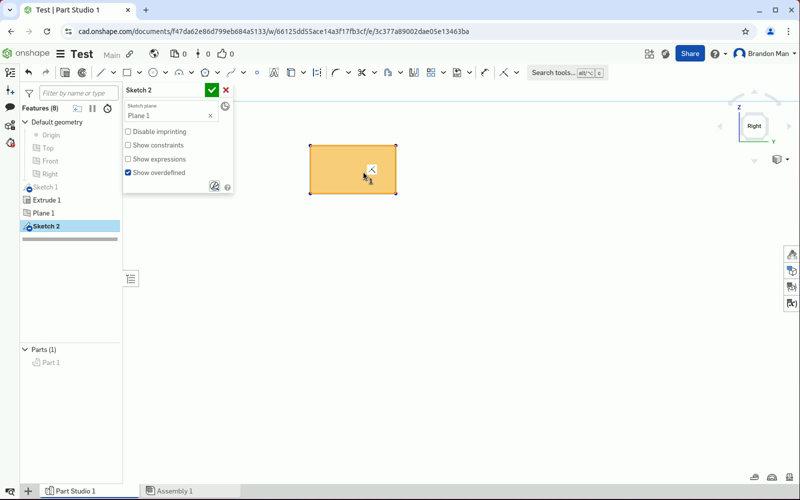
scroll(-6)
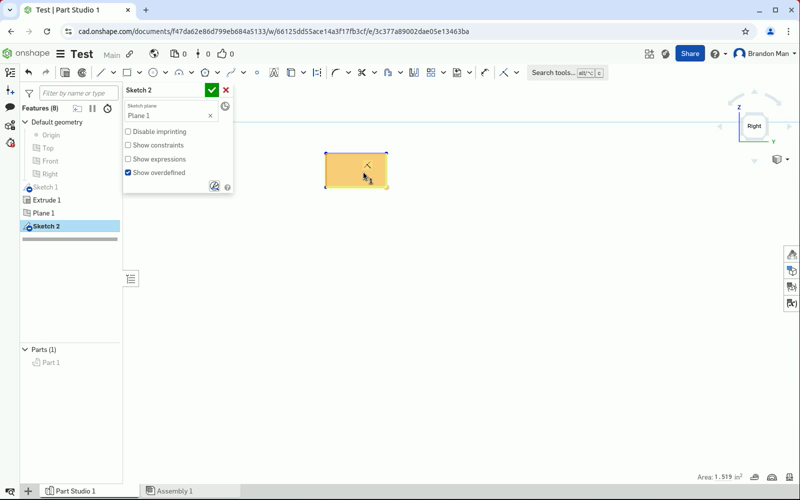
scroll(-6)
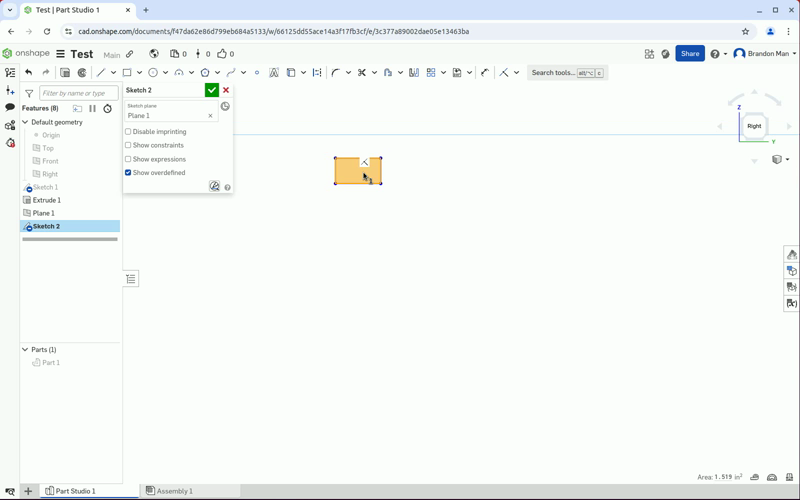
scroll(-6)
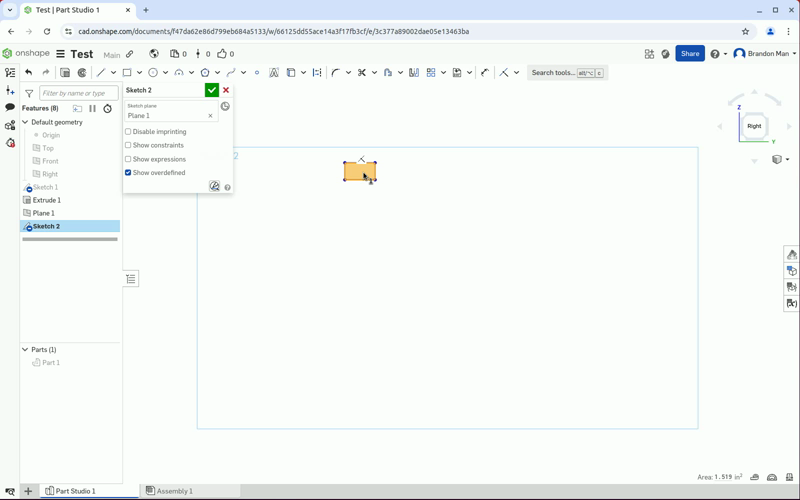
scroll(-6)
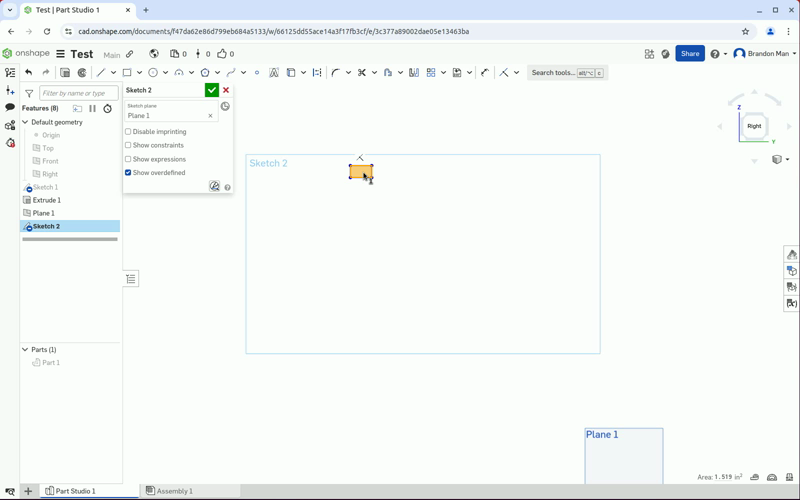
scroll(-6)
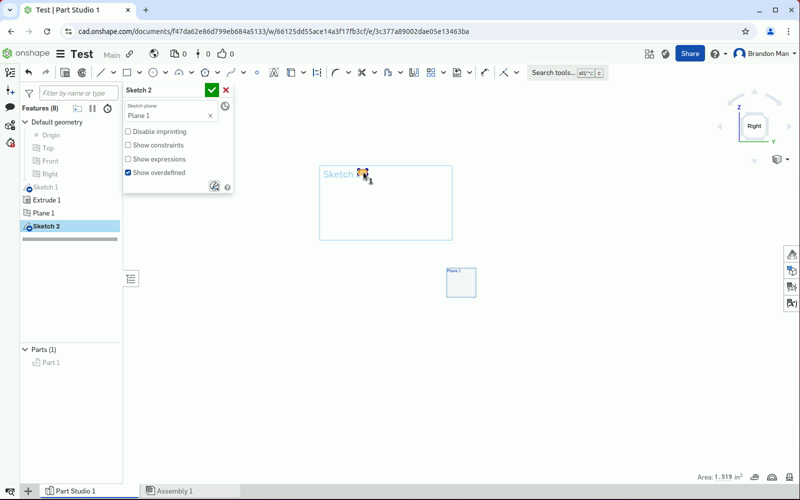
mouse_move(73, 352)
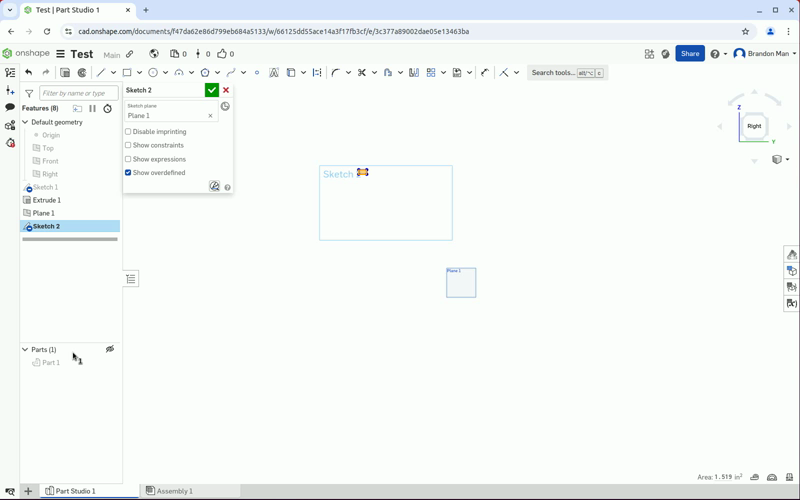
key(shift+y)
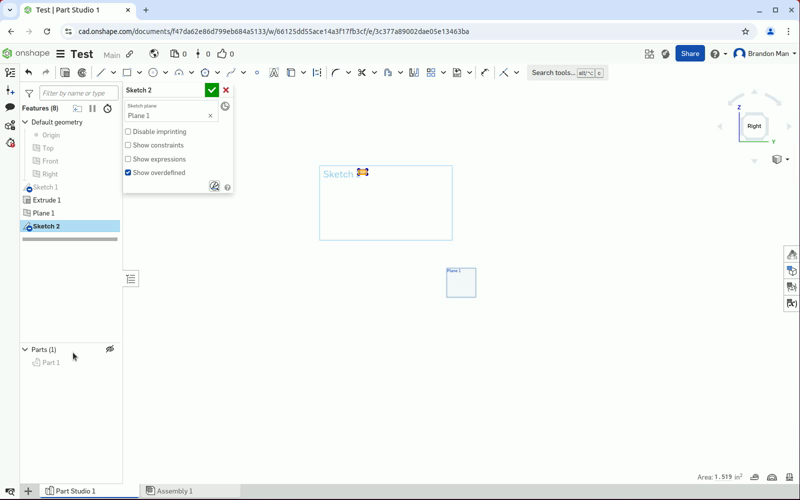
key(shift+e)
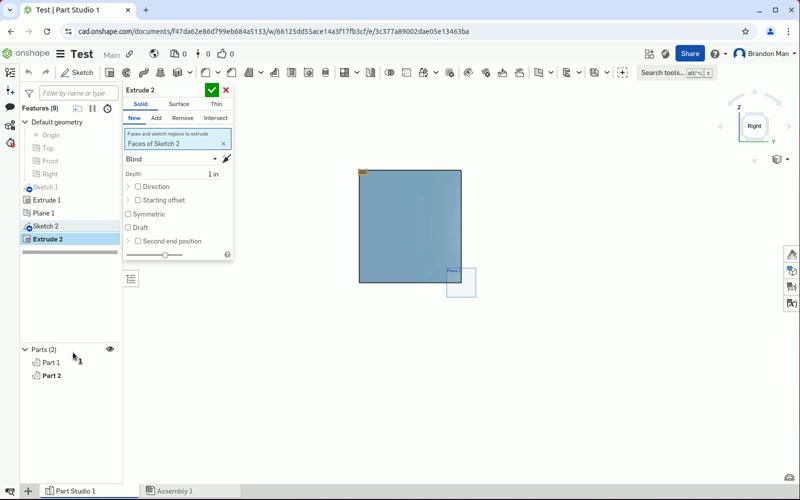
mouse_move(143, 106)
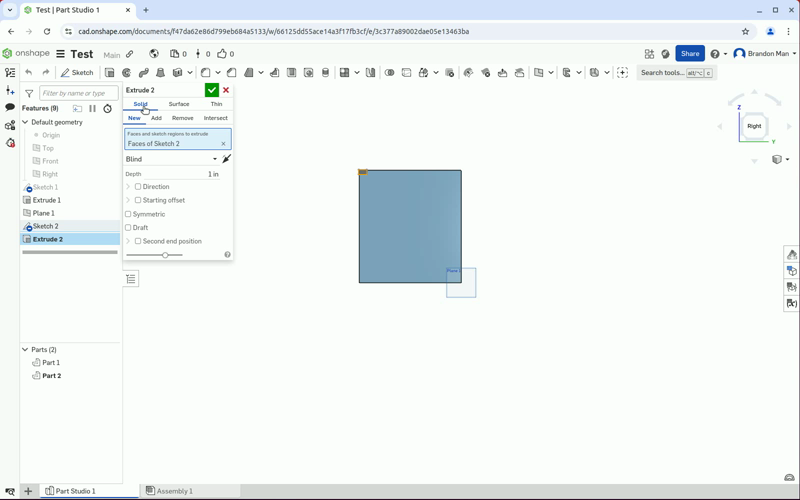
click(143, 106)
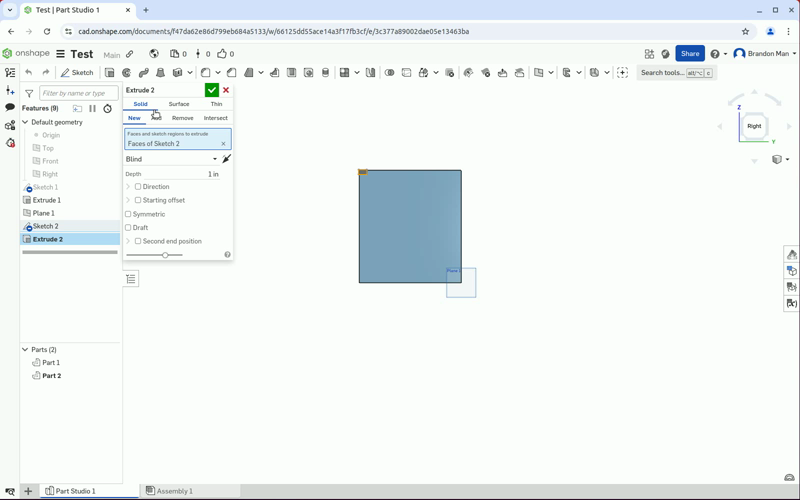
mouse_move(186, 120)
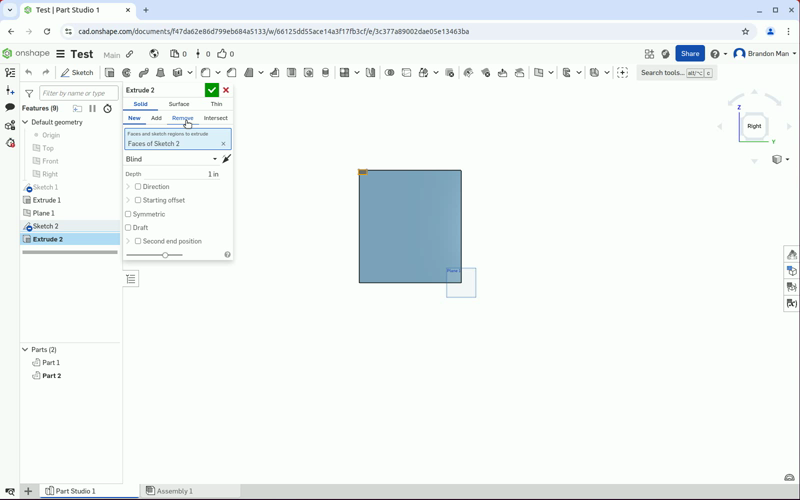
click(186, 120)
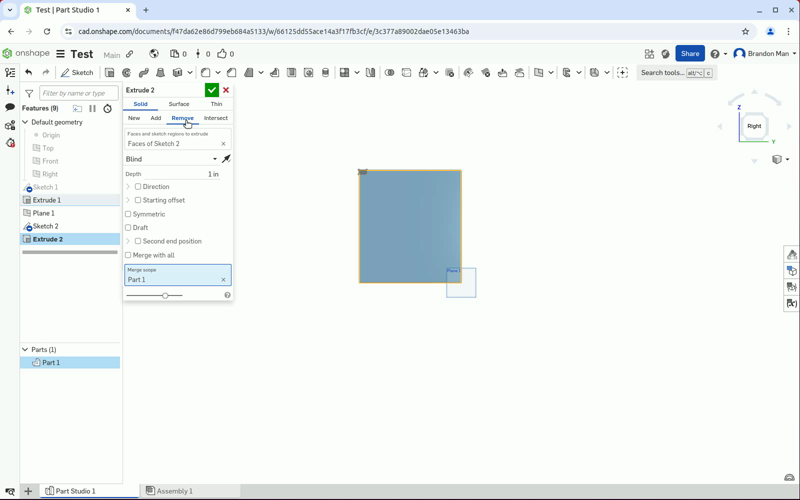
key(tab, 4)
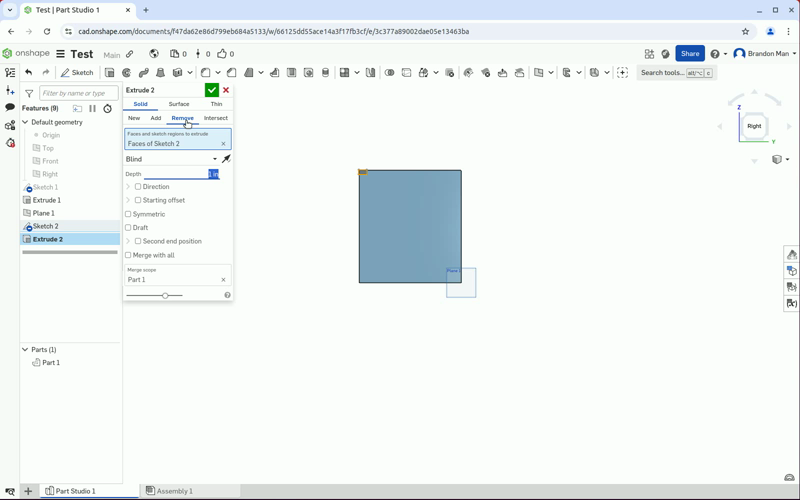
text(1.926)
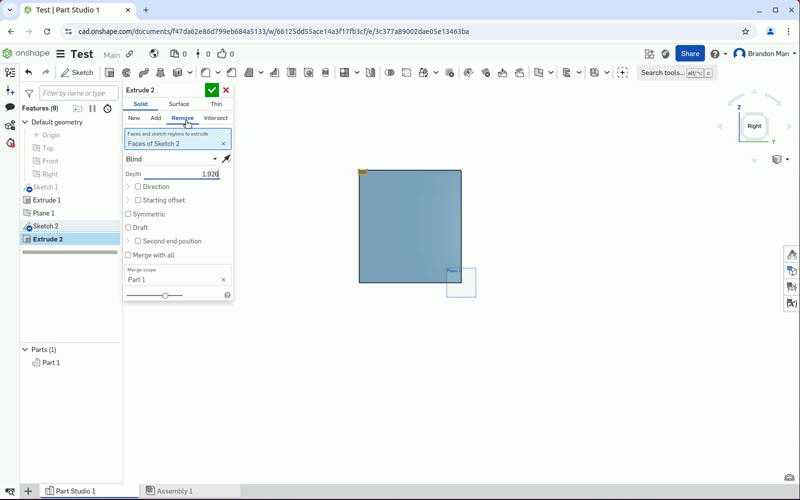
key(tab, 6)
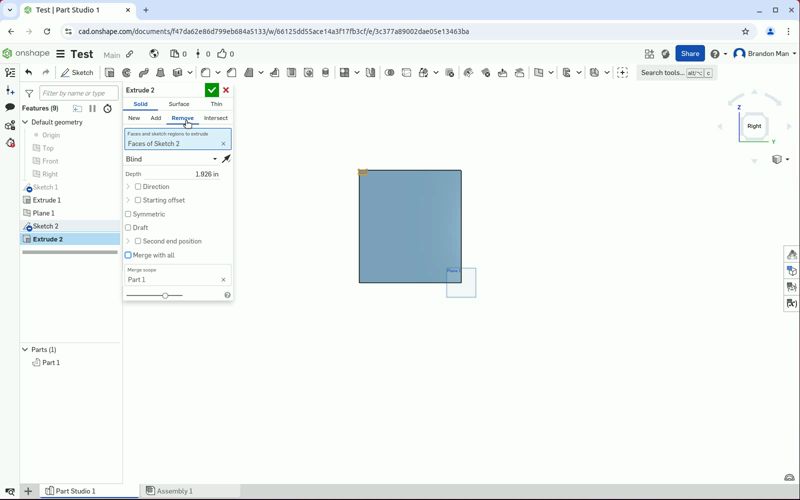
key(space)
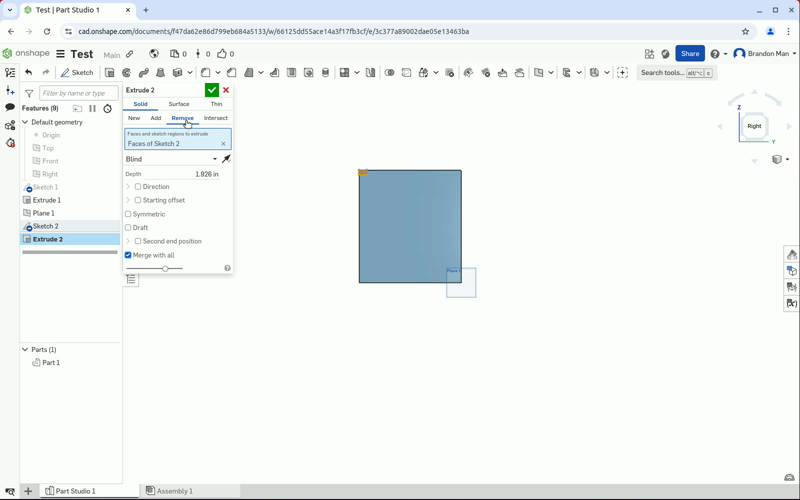
key(enter)
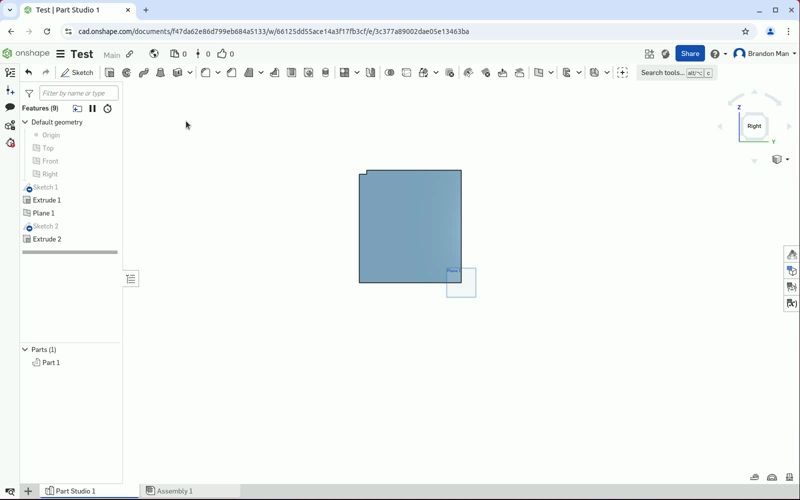
key(shift+h)
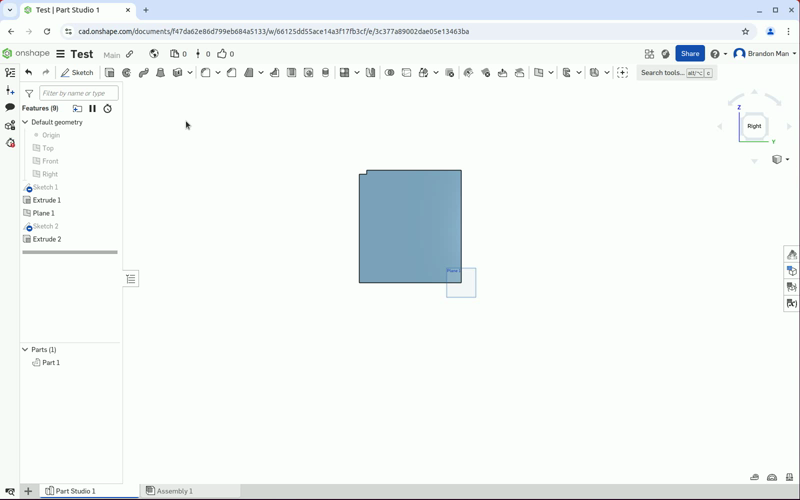
key(shift+h)
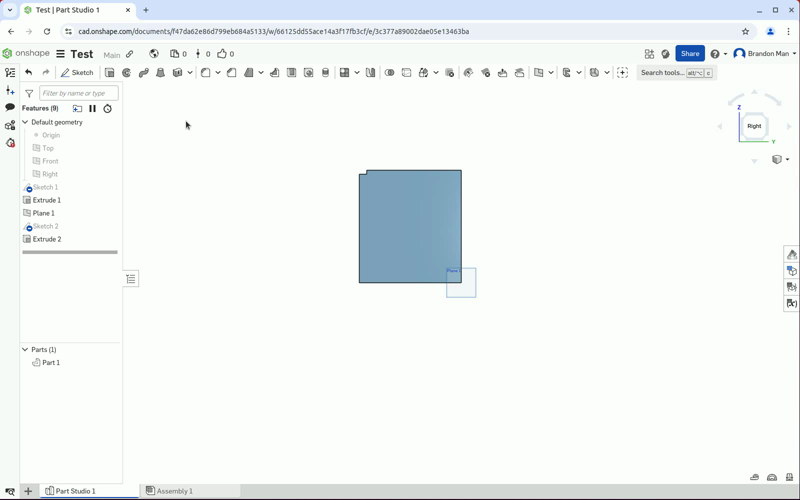
mouse_move(73, 189)
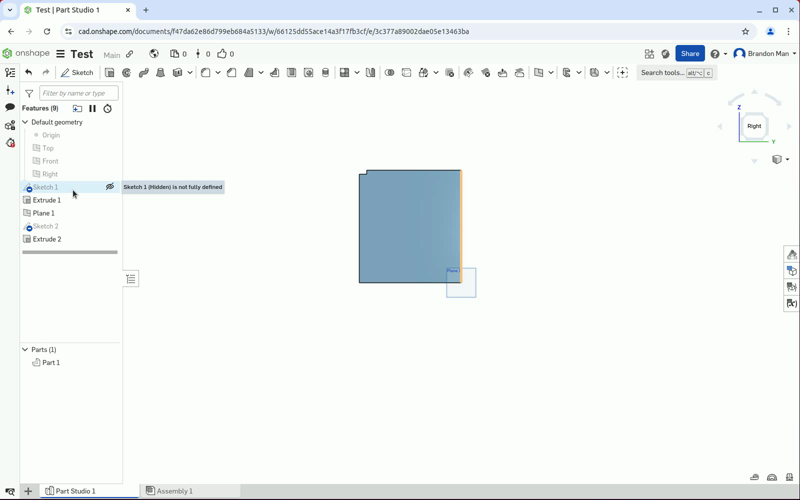
click(73, 189)
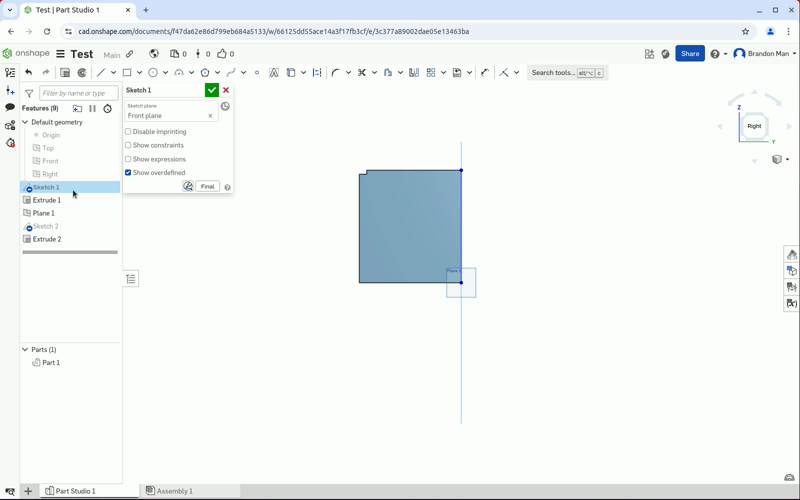
mouse_move(229, 92)
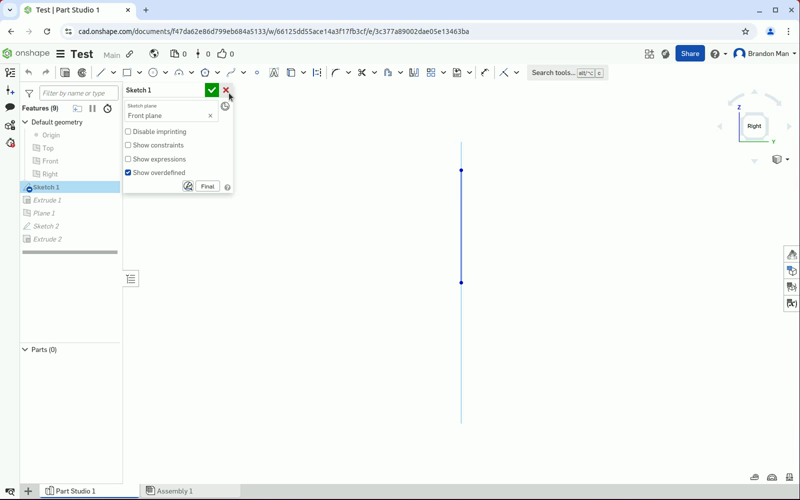
click(229, 92)
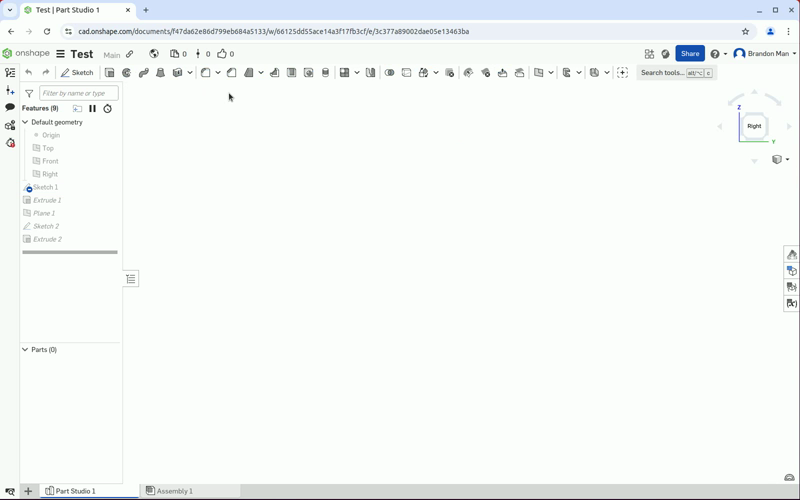
key(shift+s)
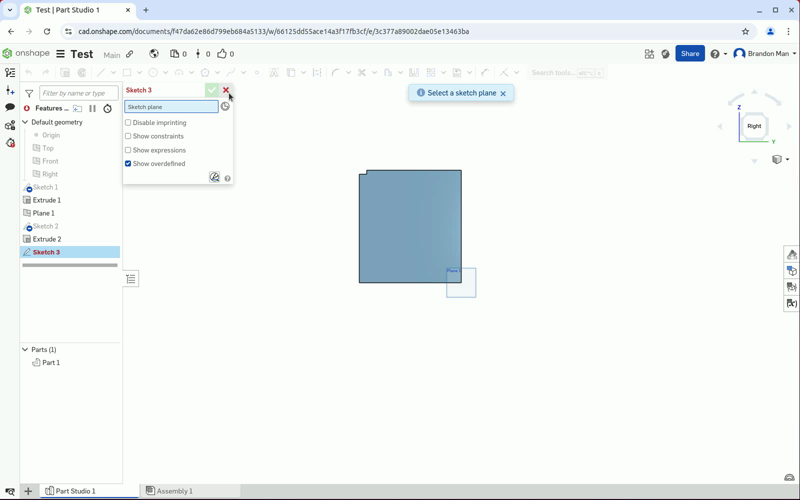
mouse_move(73, 215)
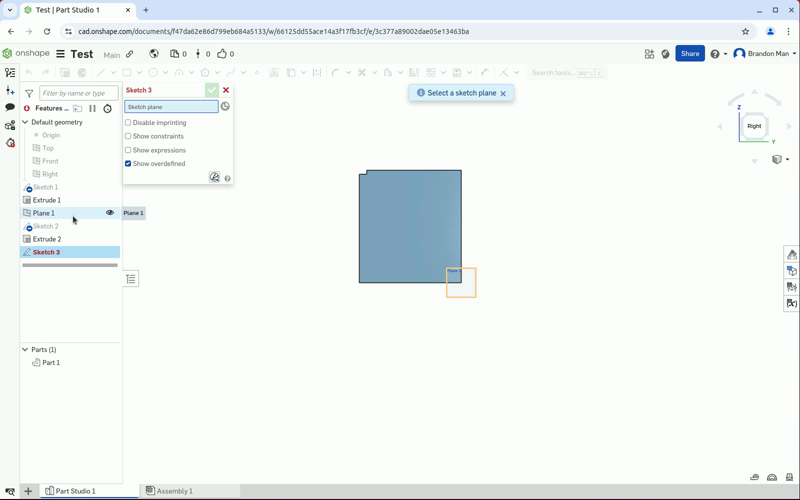
click(73, 215)
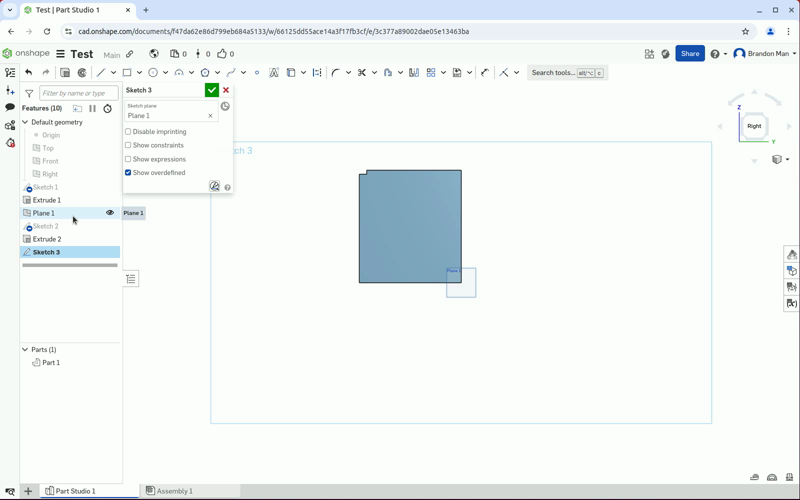
mouse_move(73, 352)
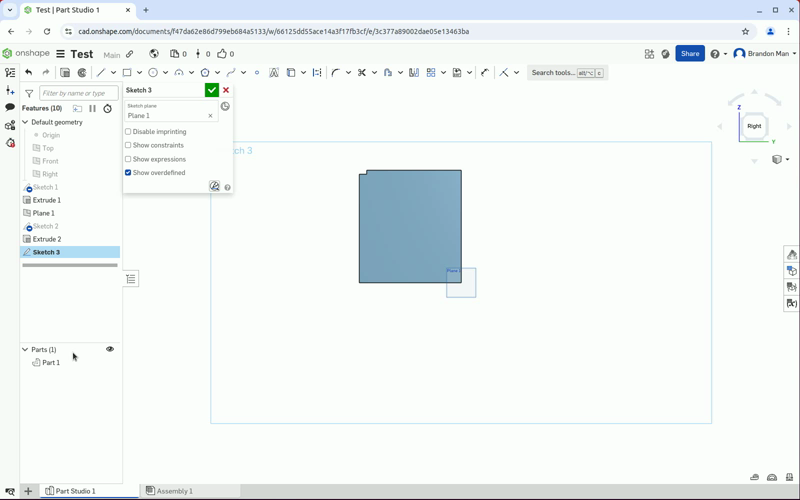
key(y)
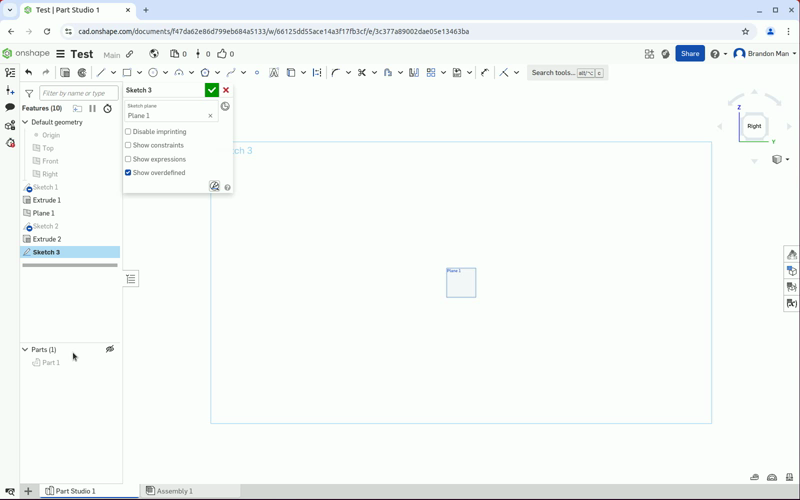
key(l)
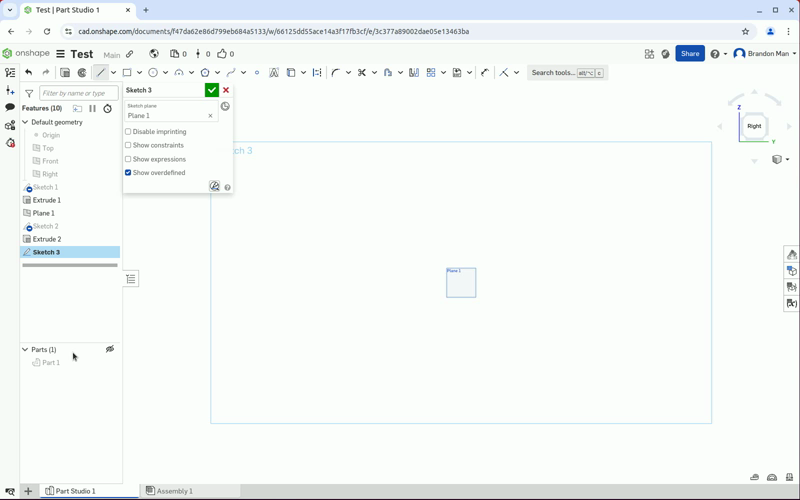
key_down(shift)
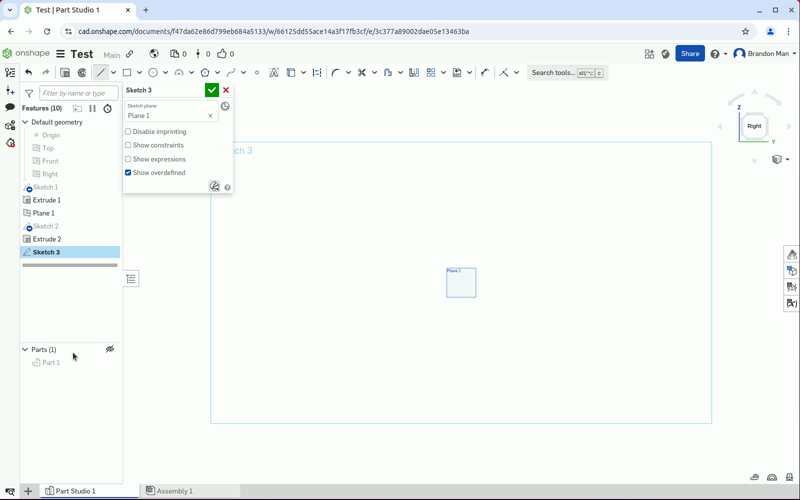
mouse_move(358, 282)
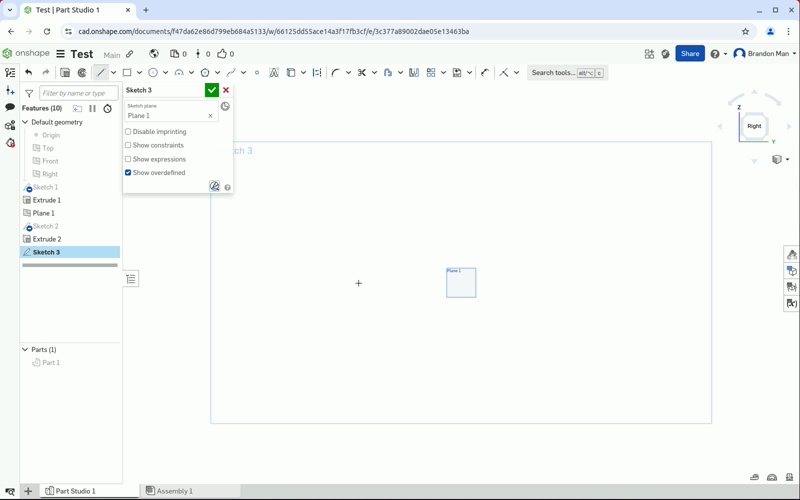
click(358, 282)
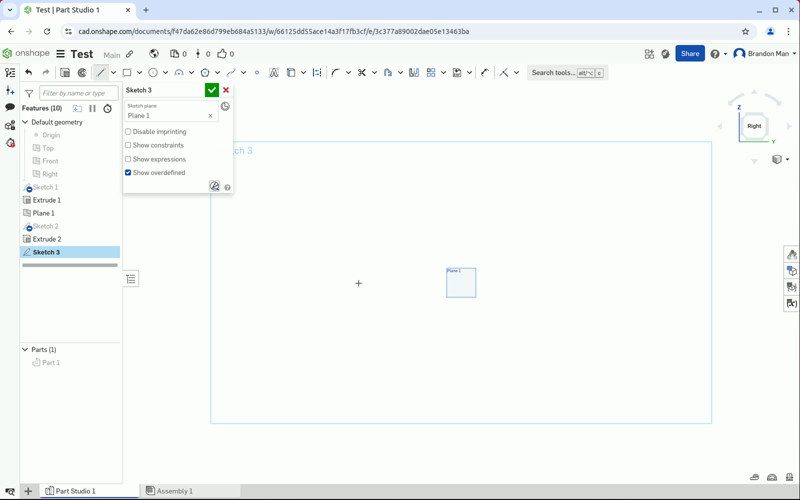
key_up(shift)
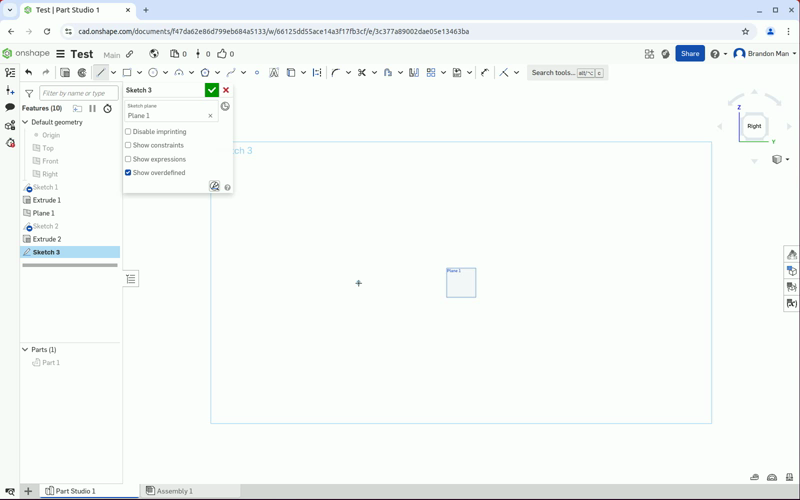
key_down(shift)
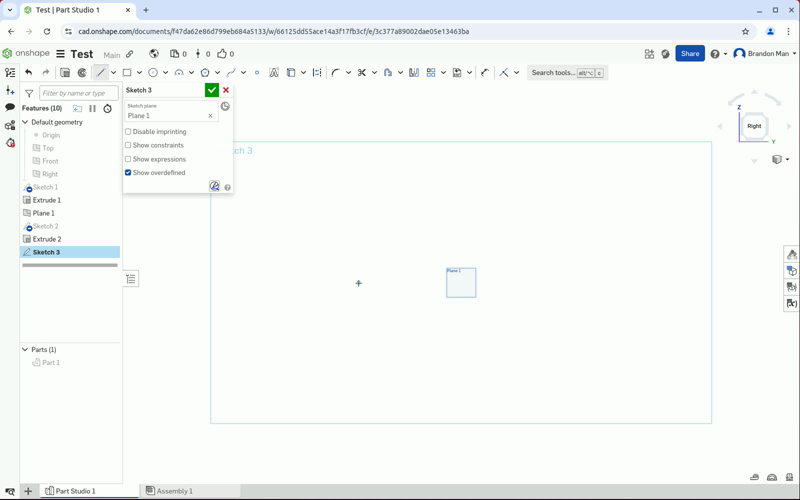
mouse_move(388, 282)
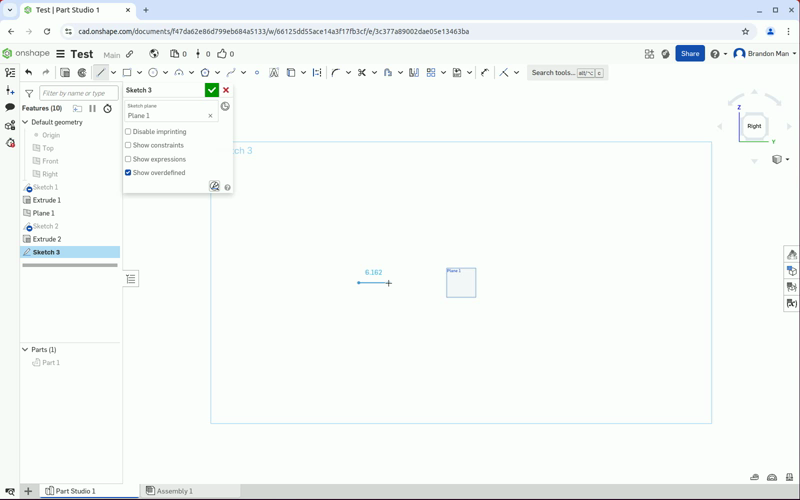
mouse_move(366, 282)
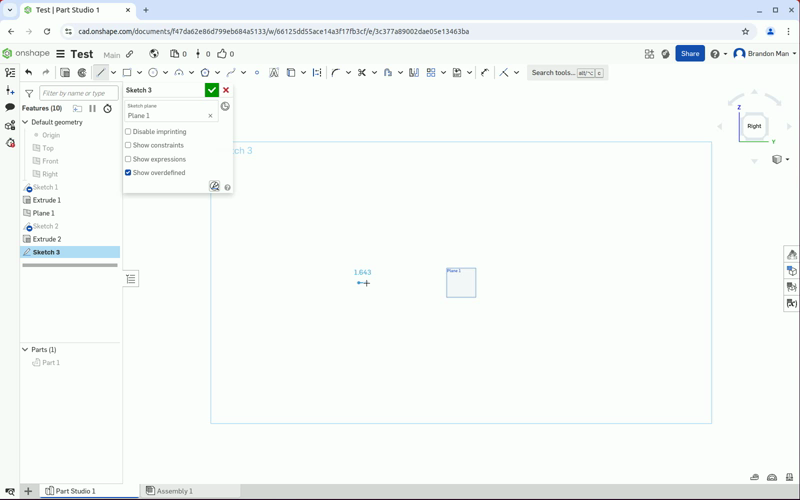
click(366, 282)
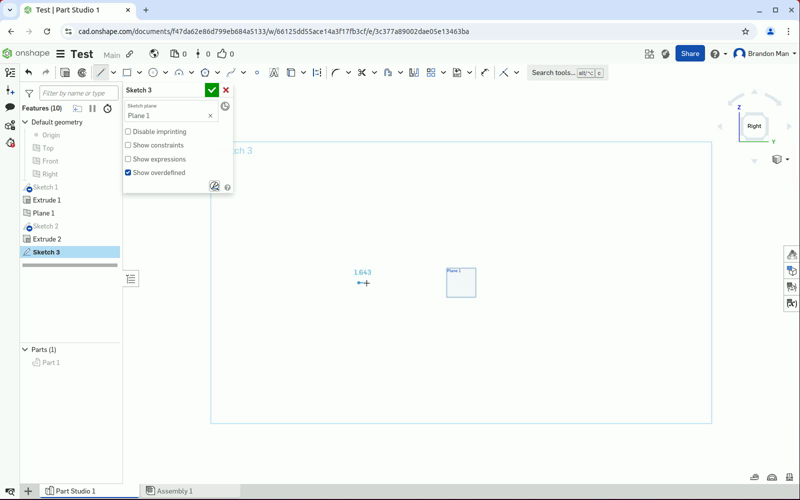
key_up(shift)
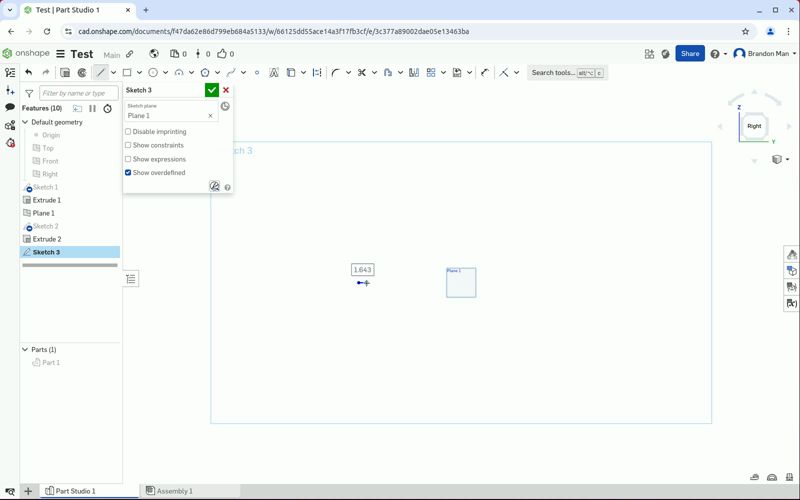
key_down(shift)
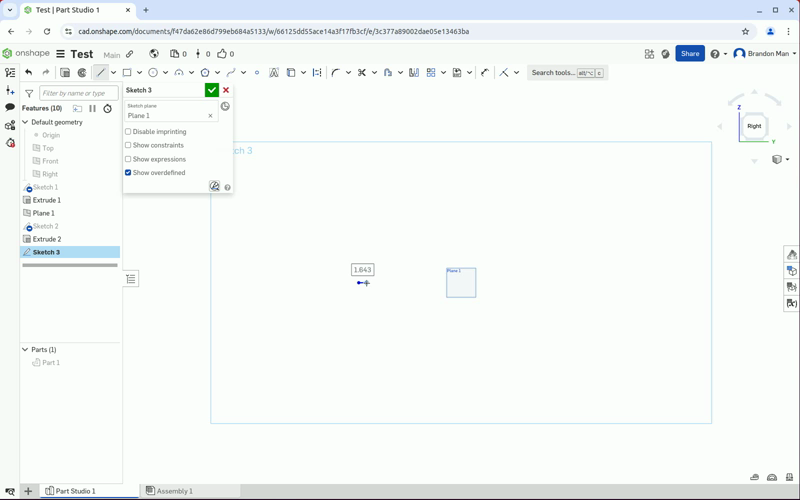
mouse_move(396, 282)
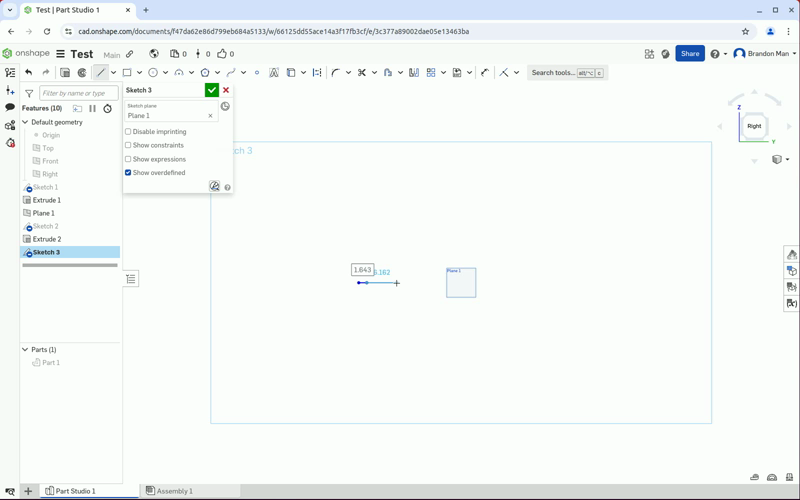
mouse_move(366, 280)
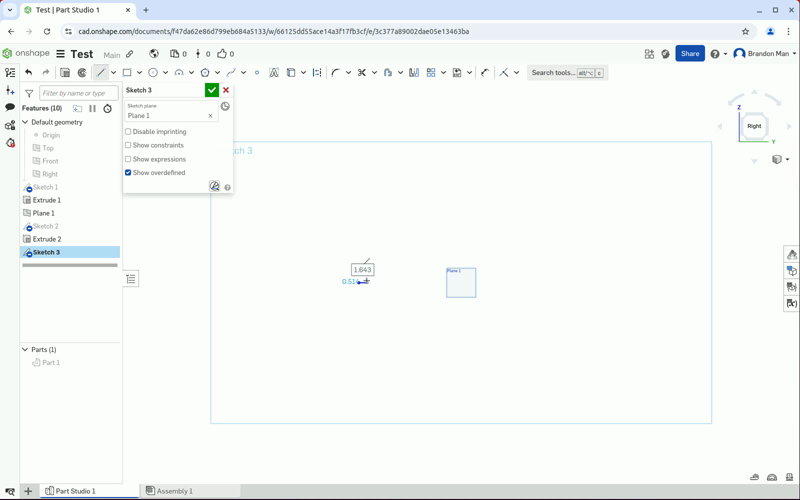
scroll(6)
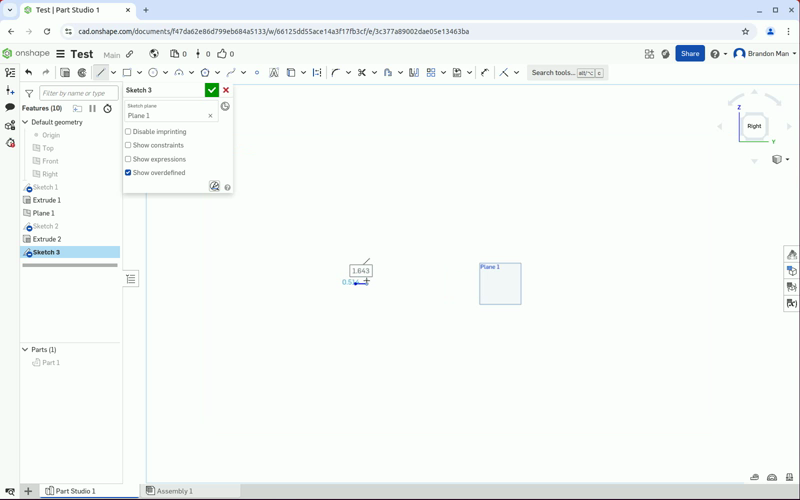
scroll(6)
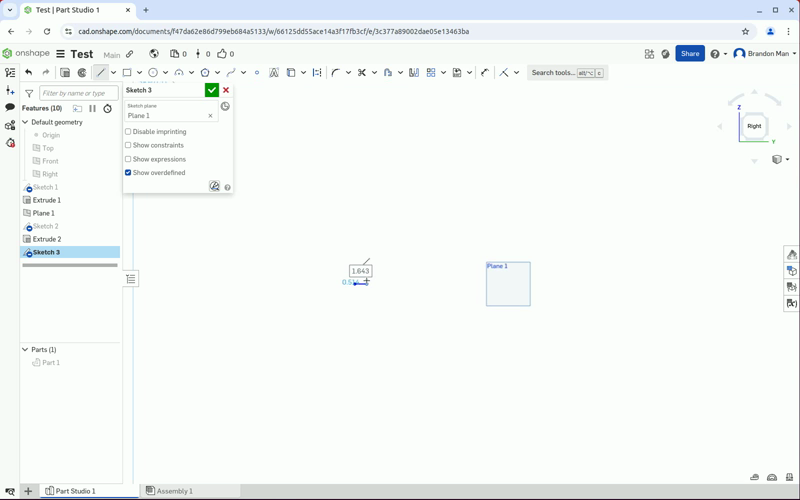
scroll(6)
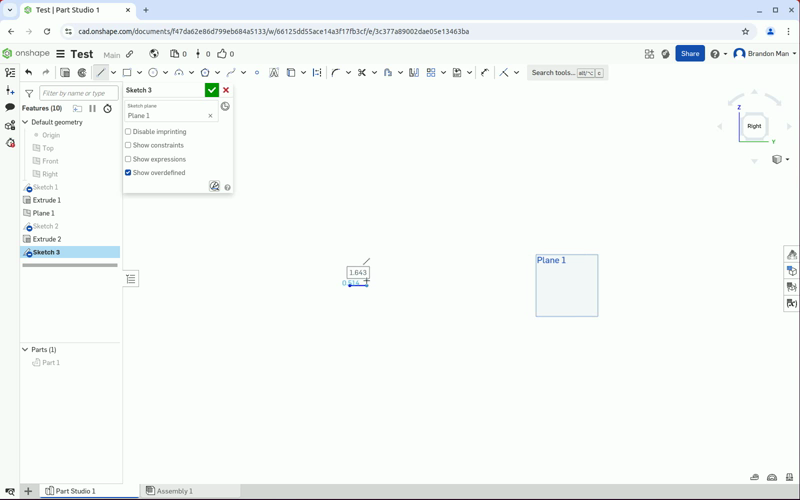
scroll(6)
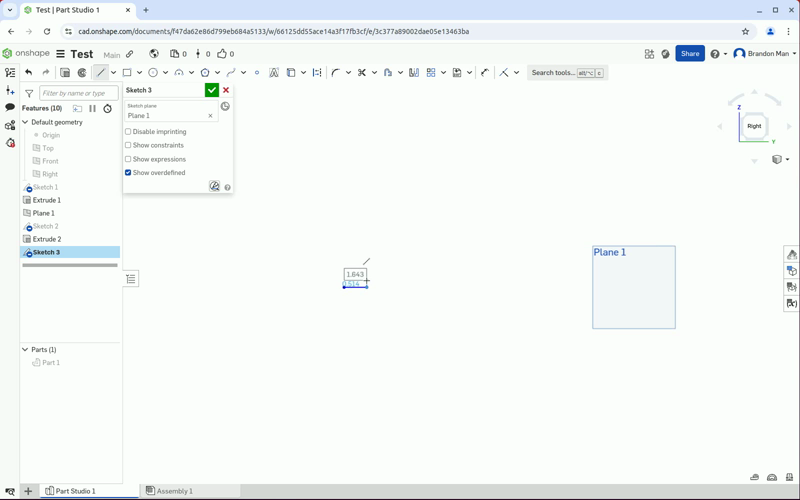
scroll(6)
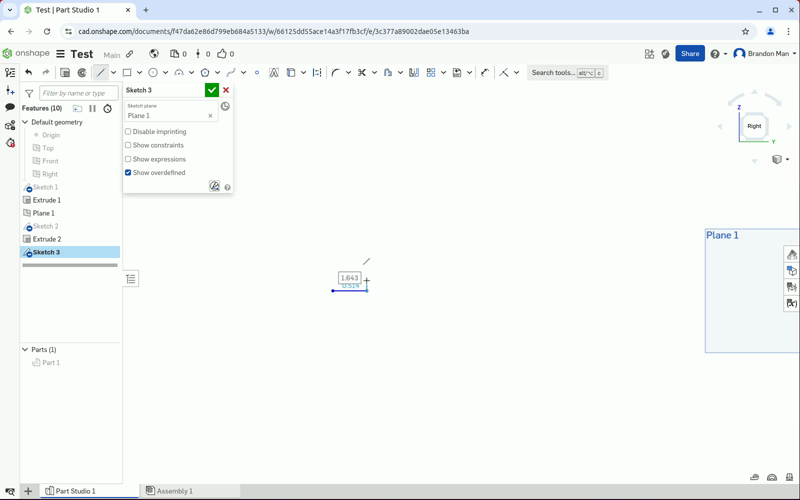
scroll(6)
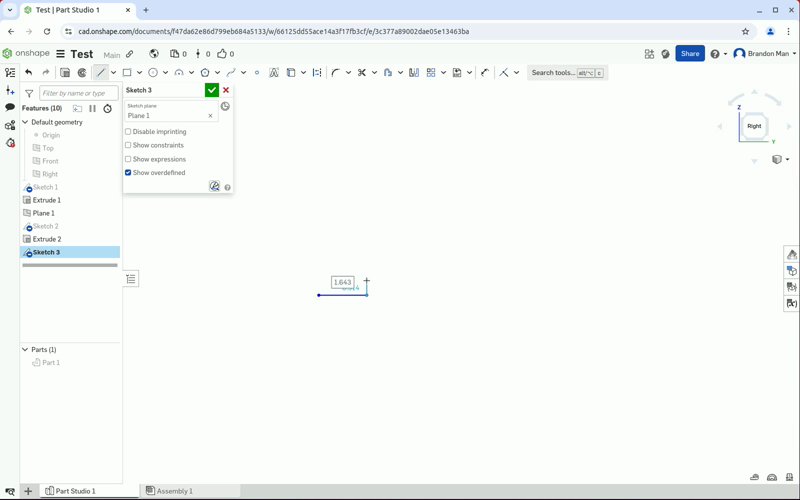
scroll(6)
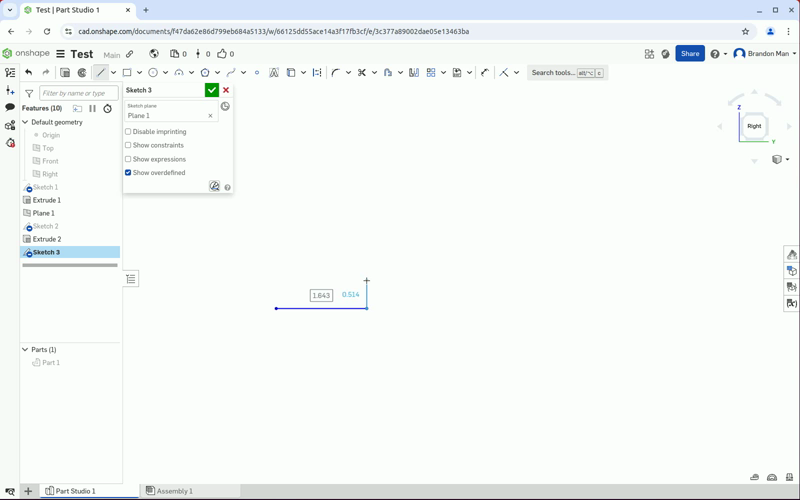
click(366, 280)
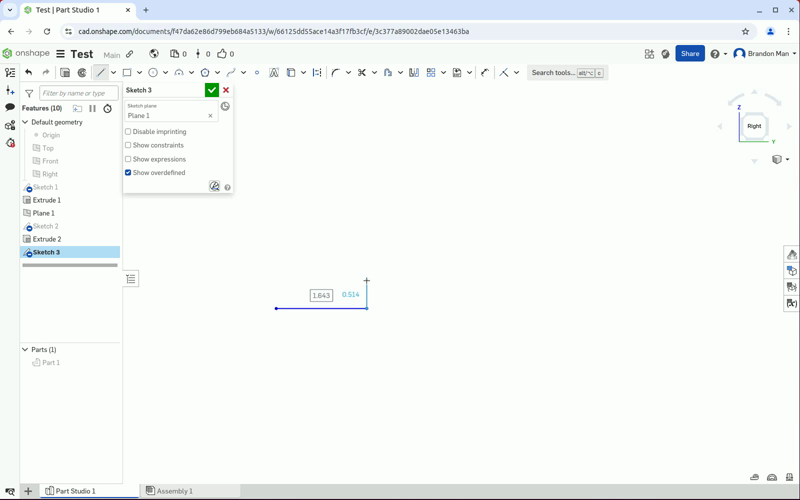
scroll(-6)
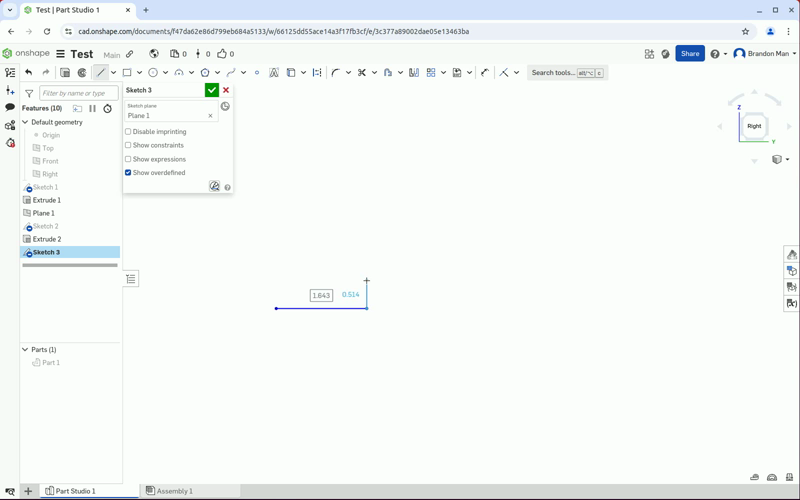
scroll(-6)
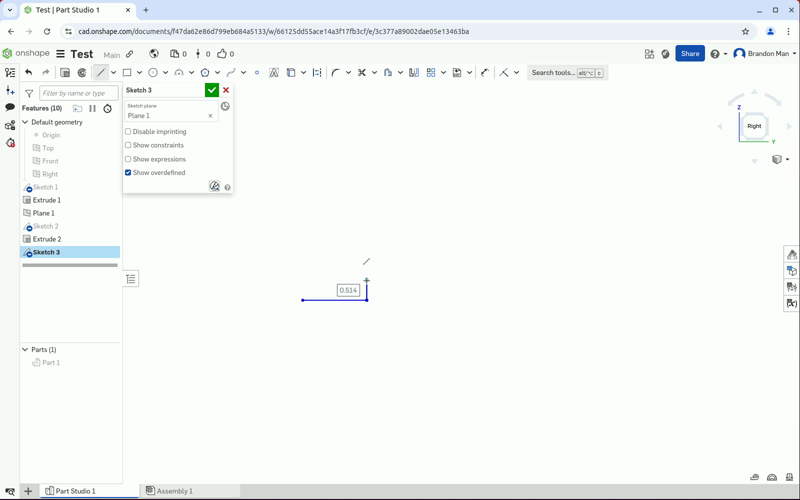
scroll(-6)
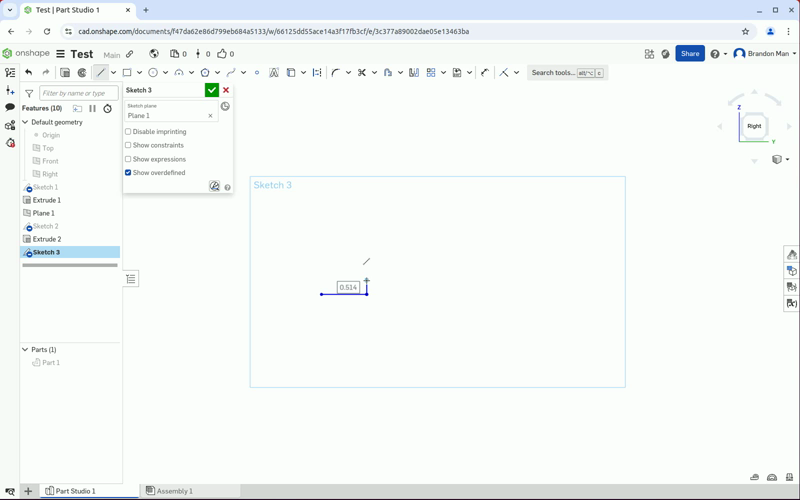
scroll(-6)
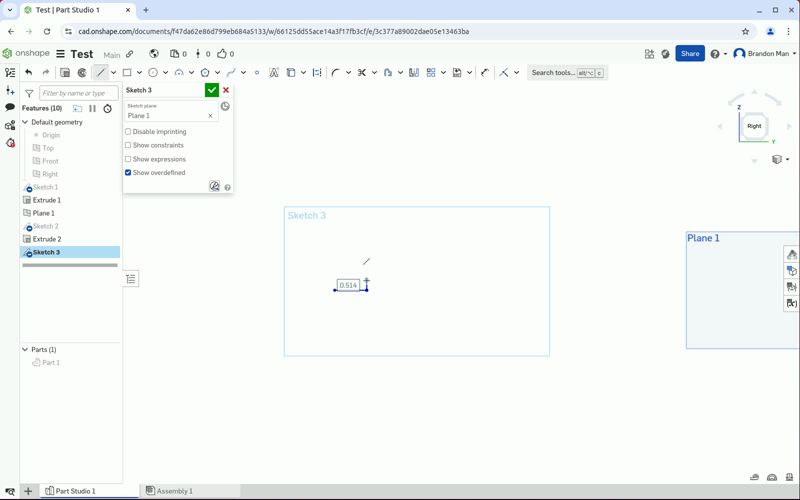
scroll(-6)
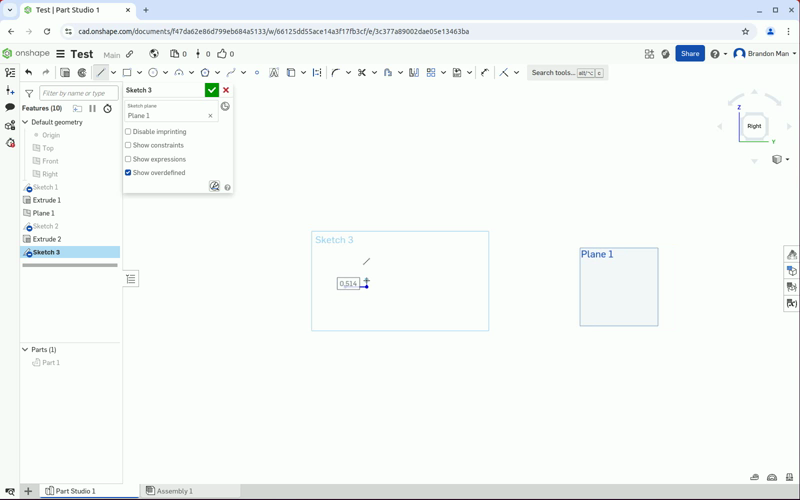
scroll(-6)
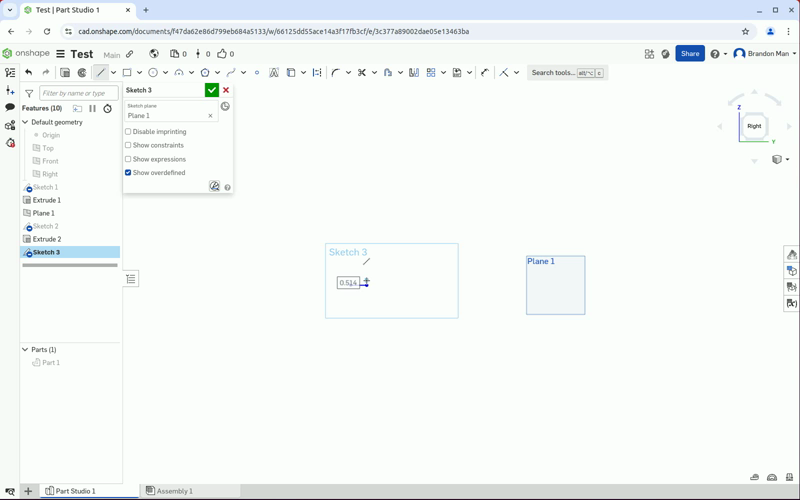
scroll(-6)
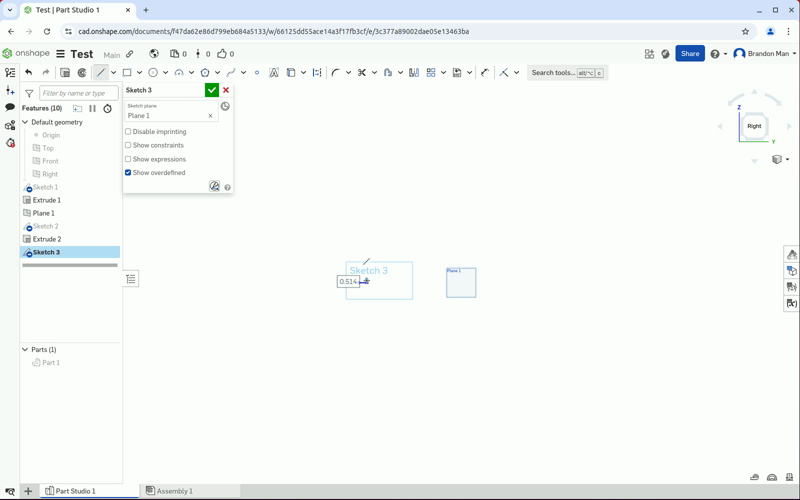
key_up(shift)
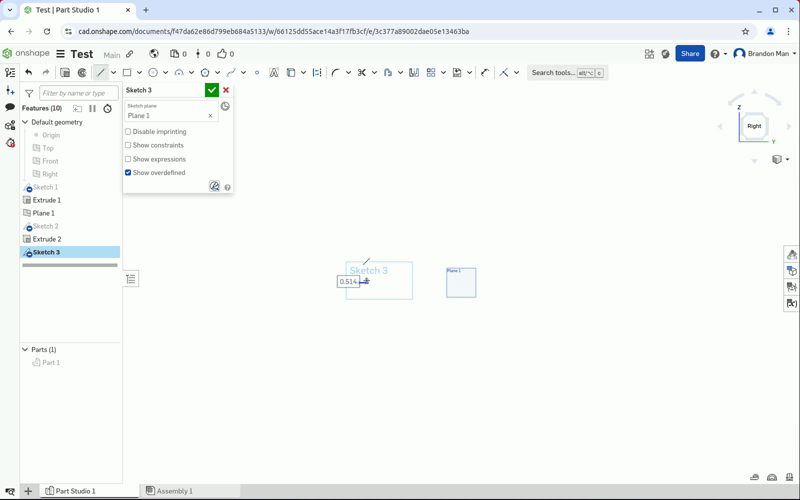
key_down(shift)
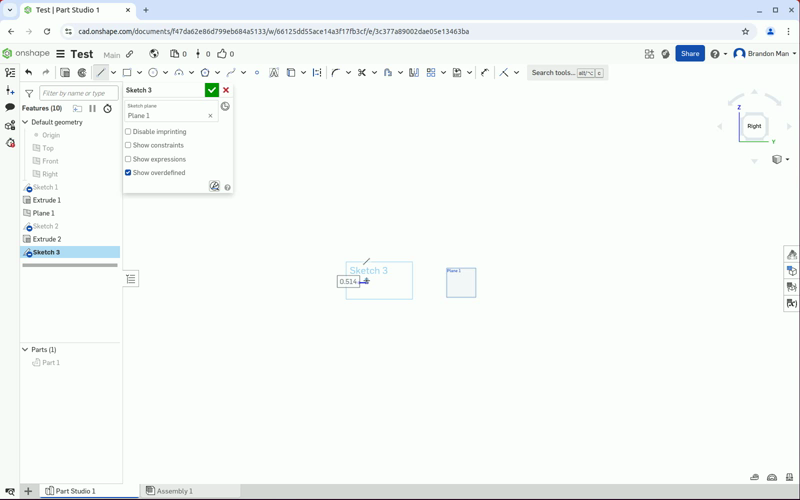
mouse_move(396, 280)
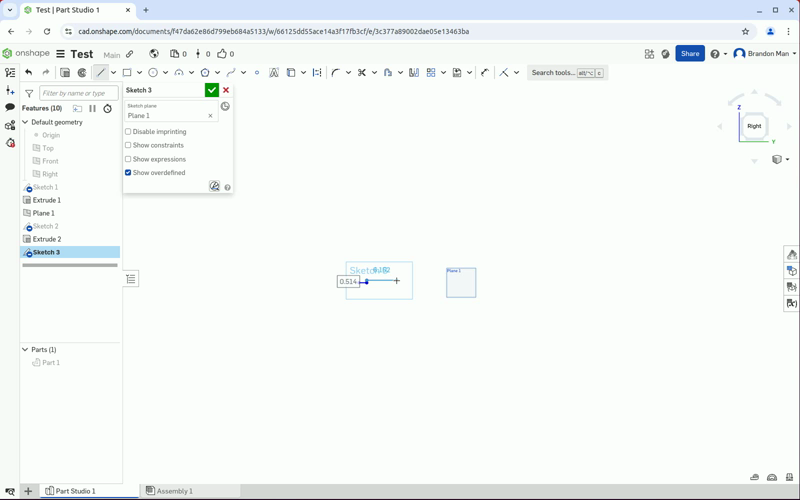
mouse_move(358, 280)
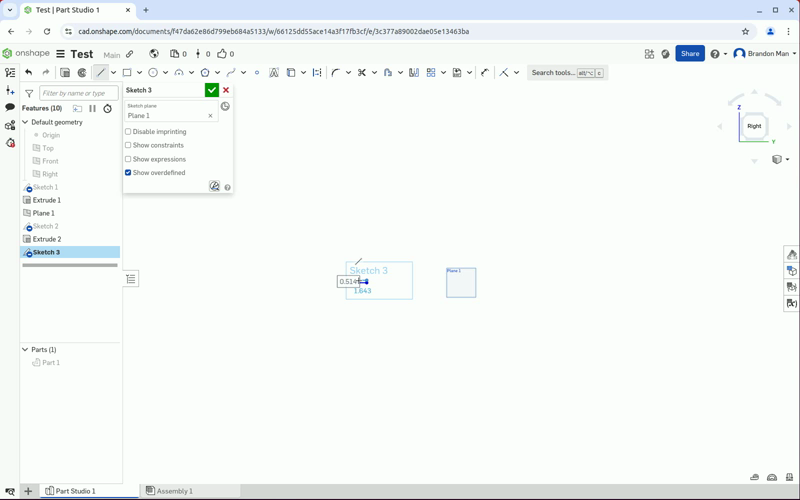
scroll(6)
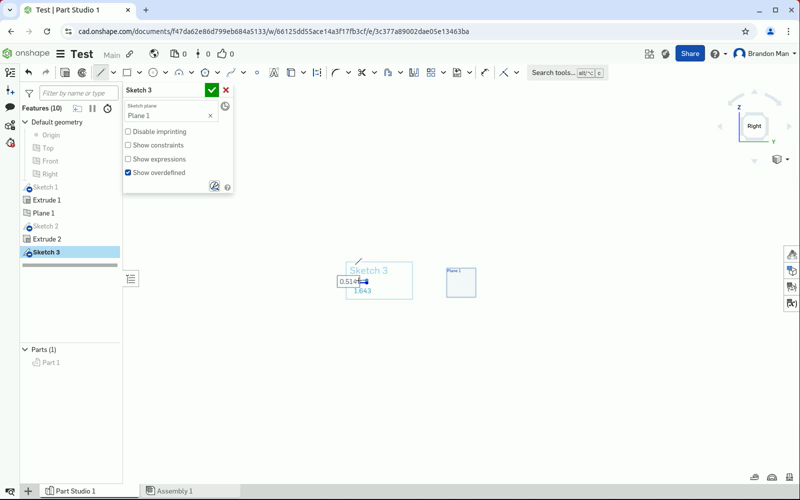
scroll(6)
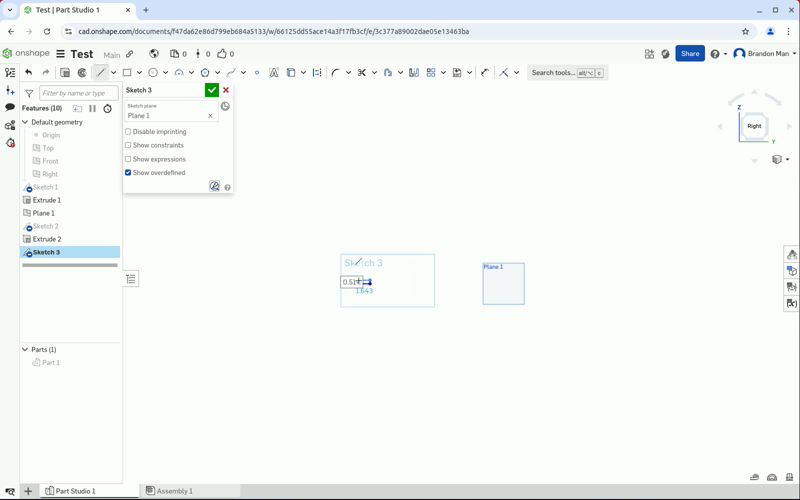
scroll(6)
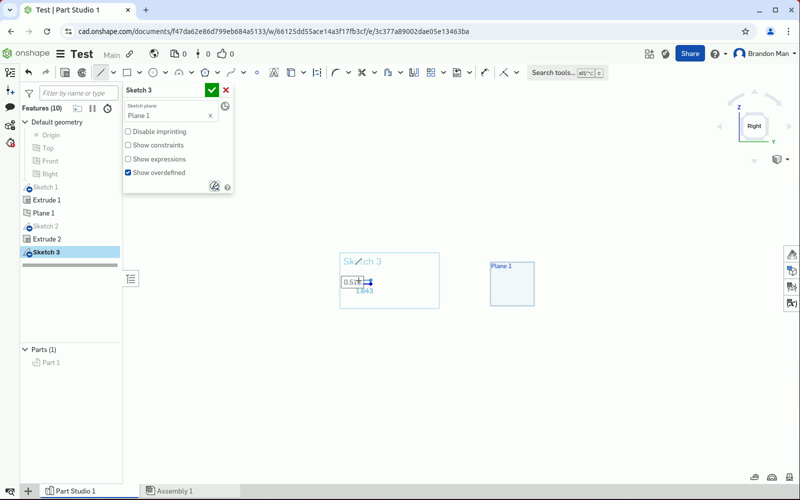
scroll(6)
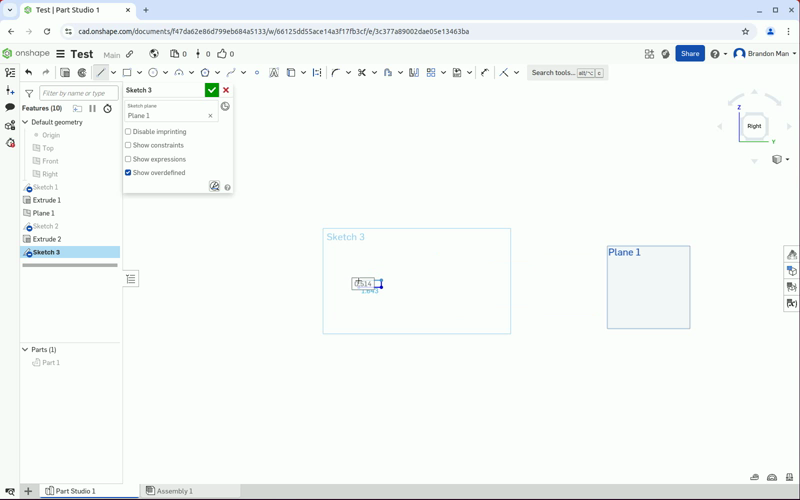
scroll(6)
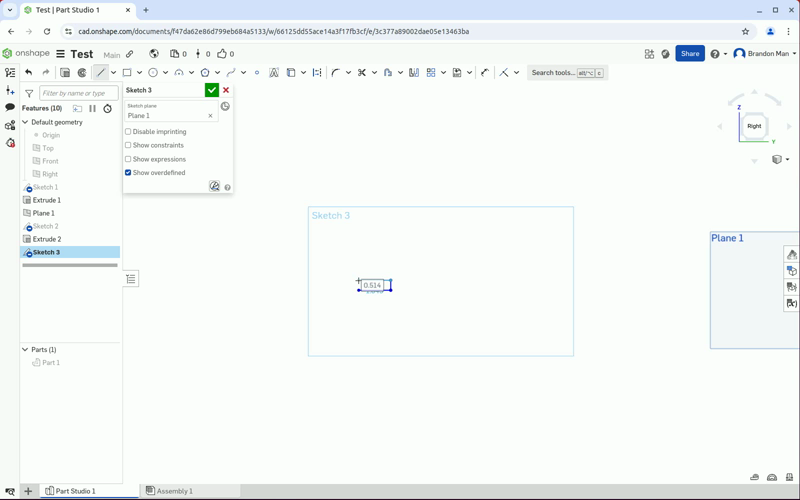
scroll(6)
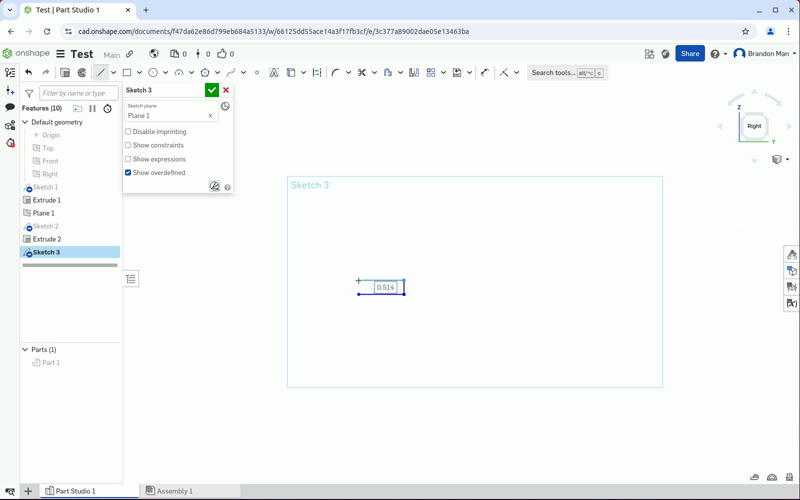
scroll(6)
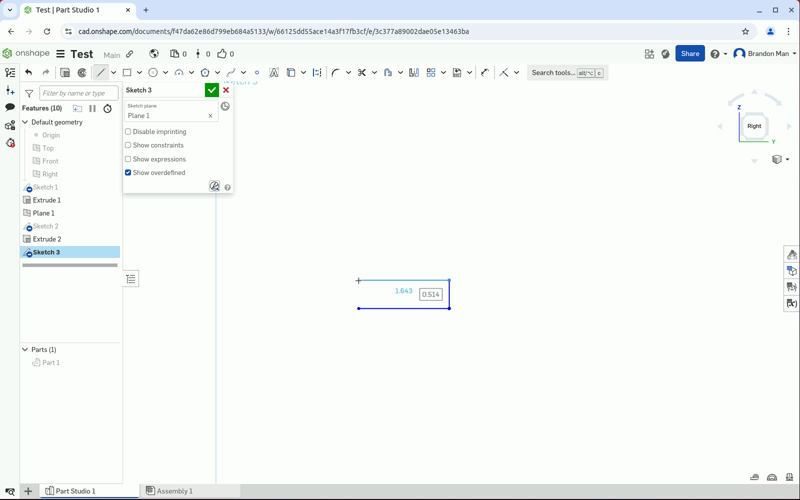
click(358, 280)
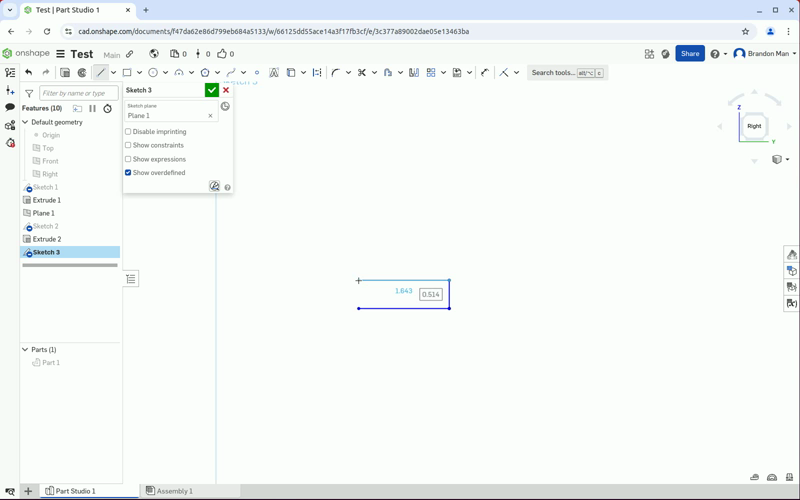
scroll(-6)
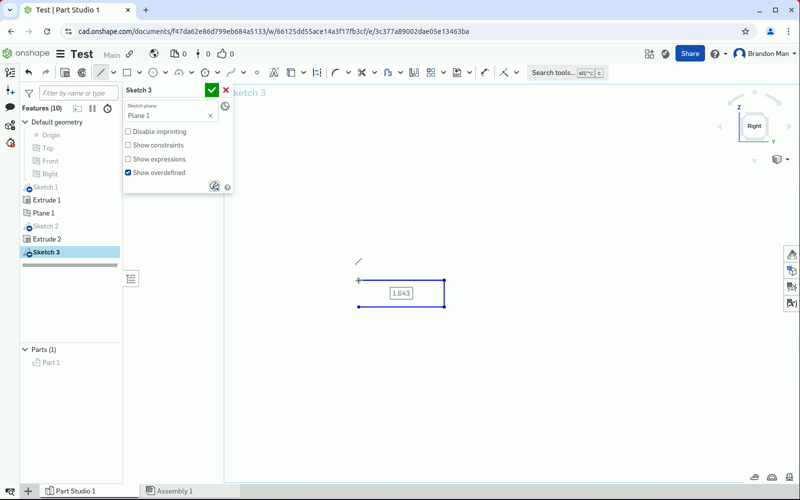
scroll(-6)
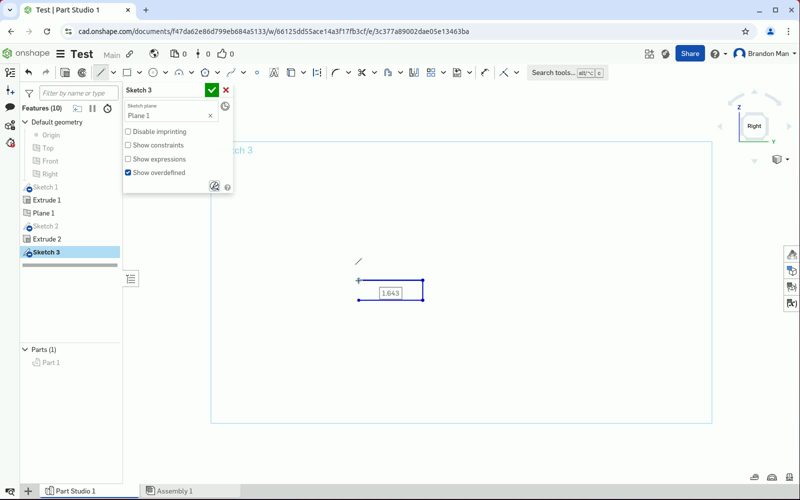
scroll(-6)
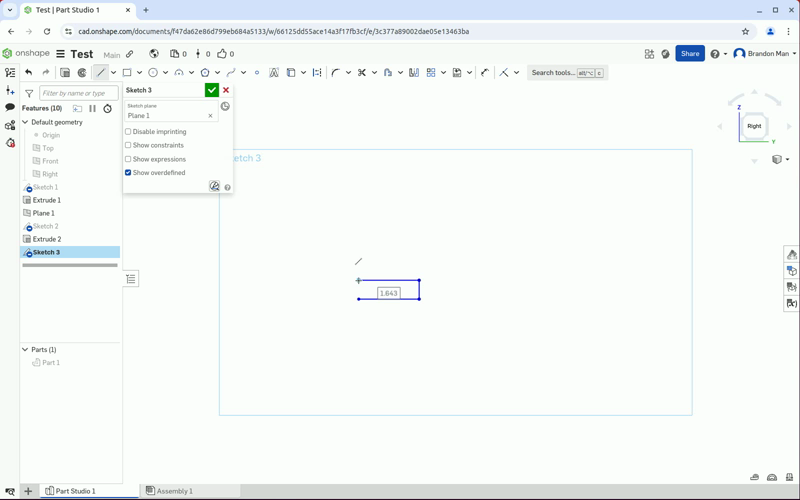
scroll(-6)
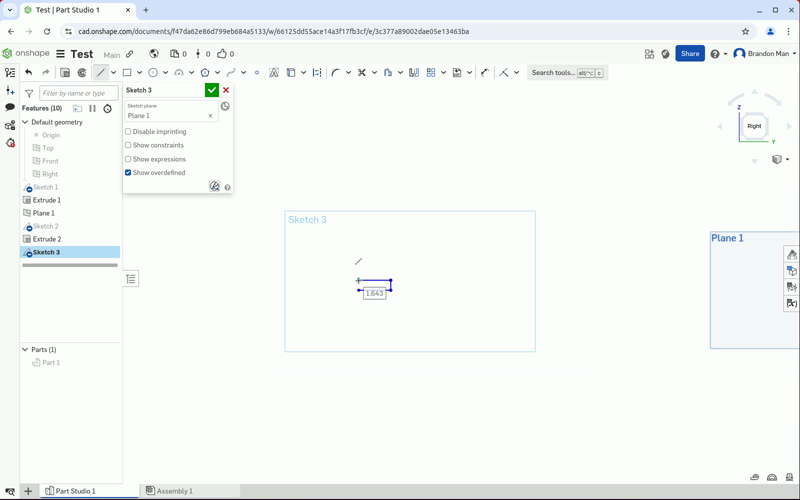
scroll(-6)
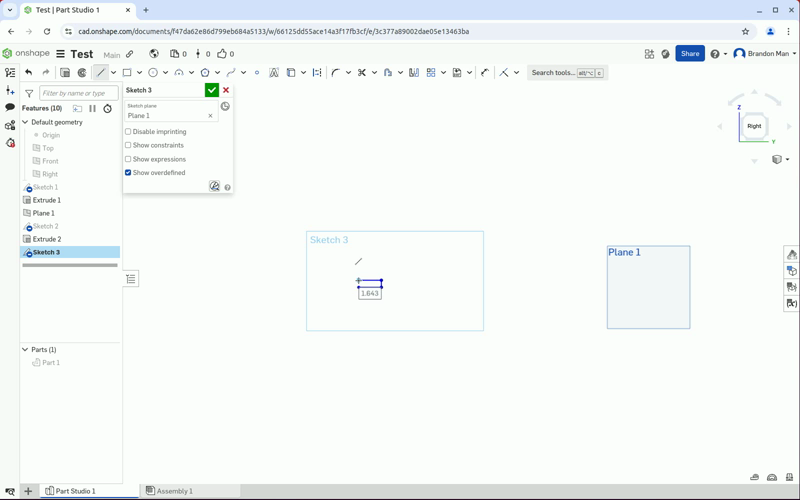
scroll(-6)
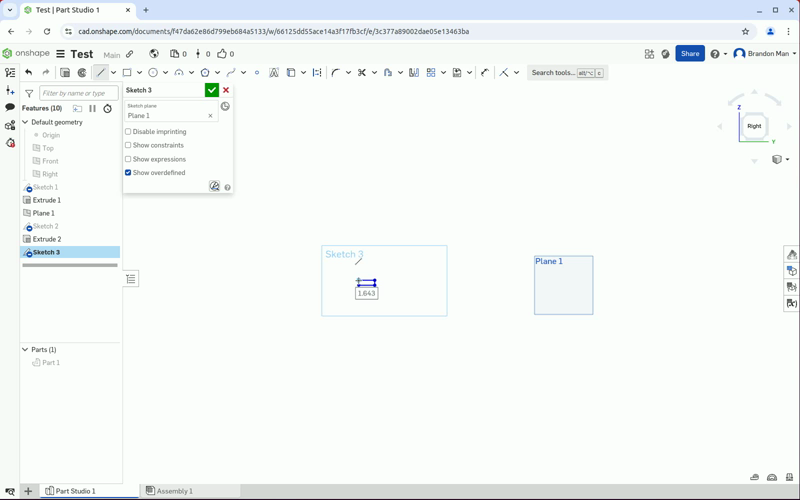
scroll(-6)
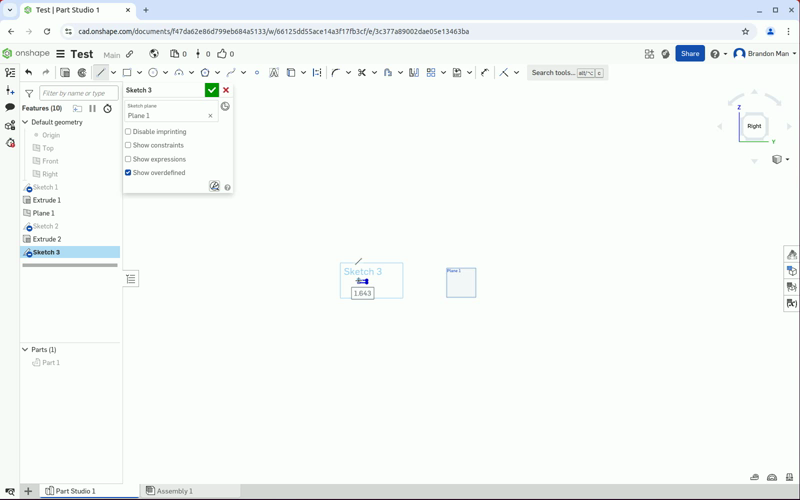
key_up(shift)
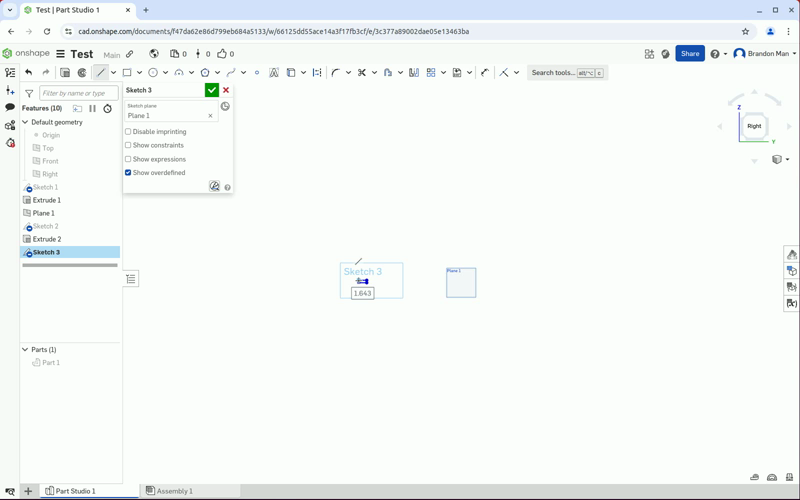
mouse_move(388, 280)
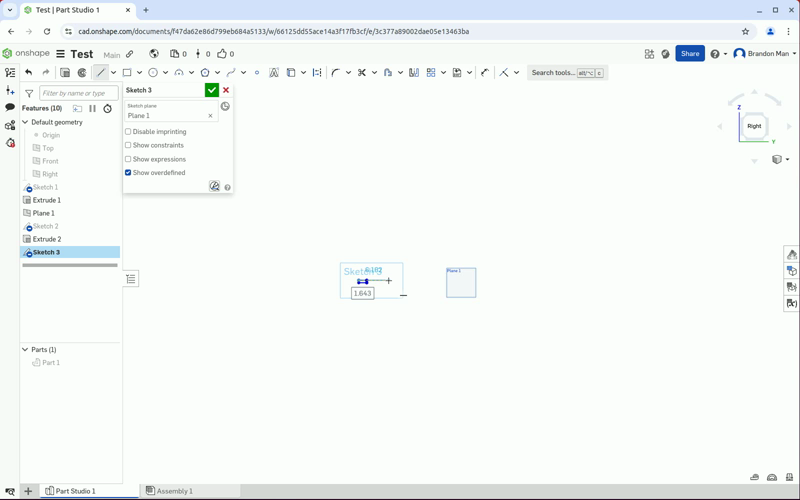
key_down(shift)
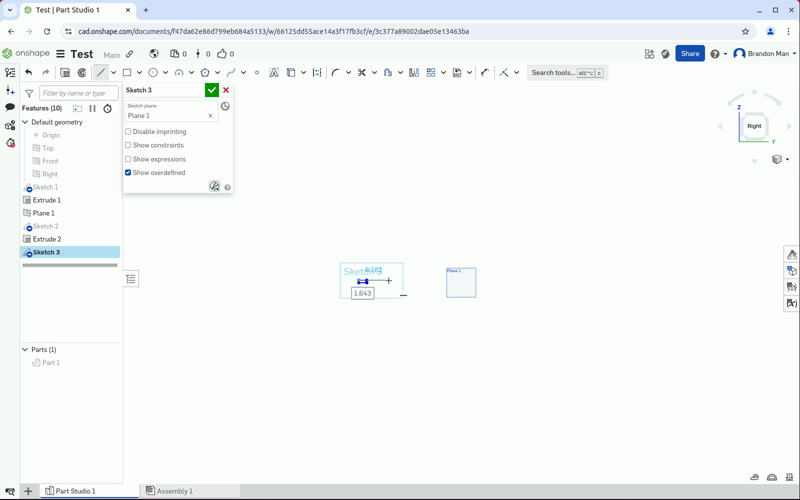
mouse_move(358, 282)
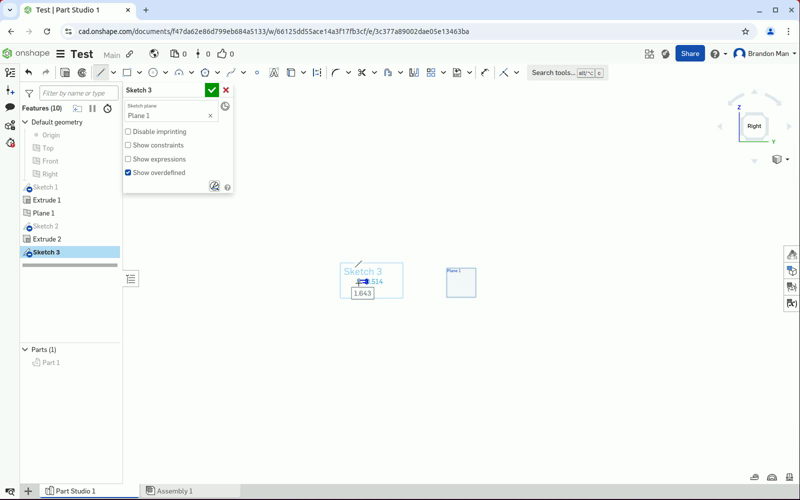
scroll(6)
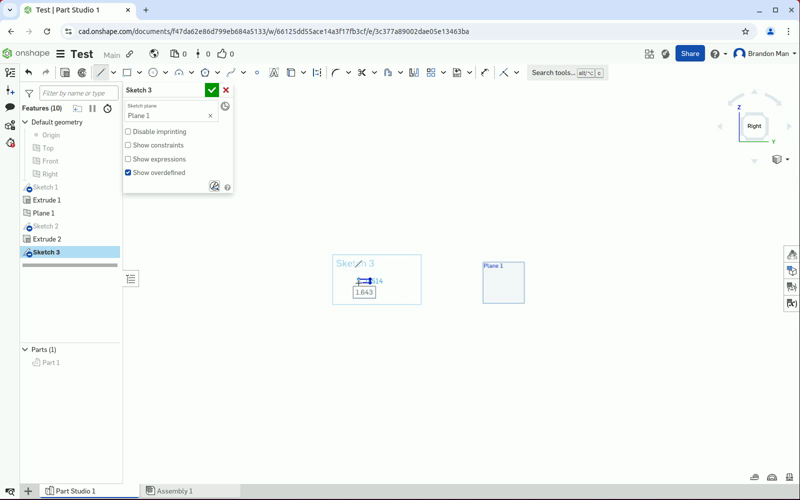
scroll(6)
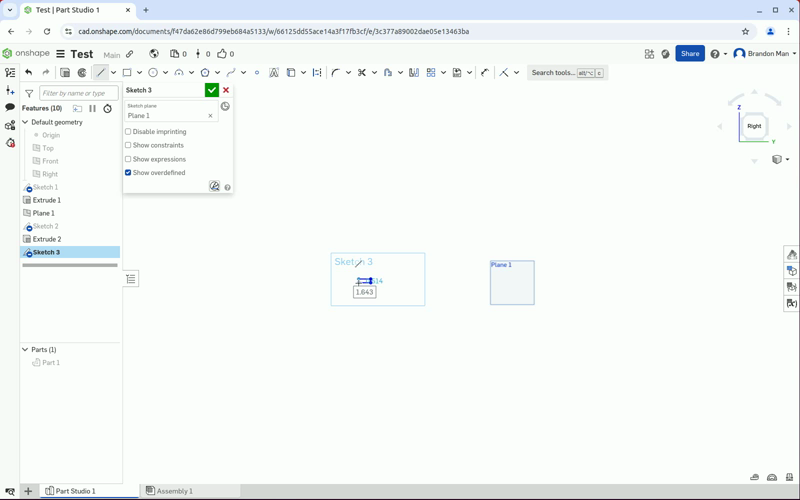
scroll(6)
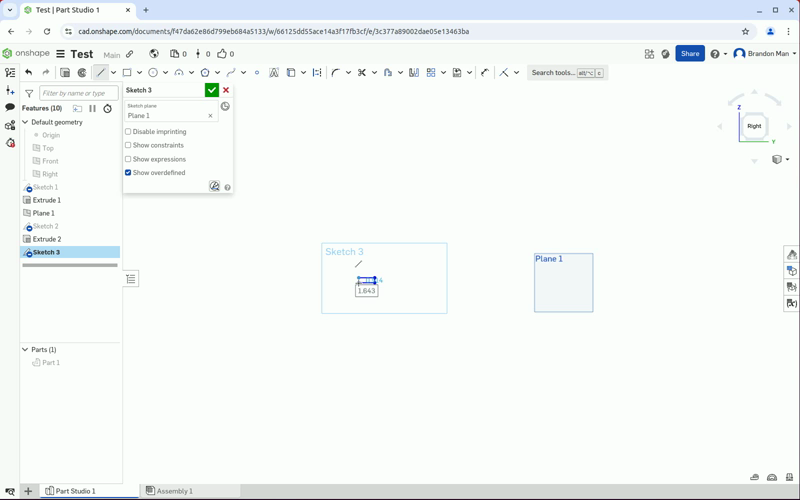
scroll(6)
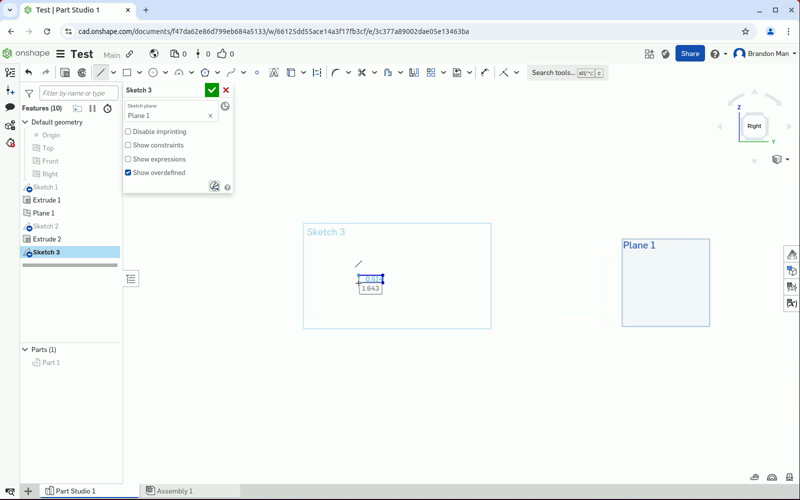
scroll(6)
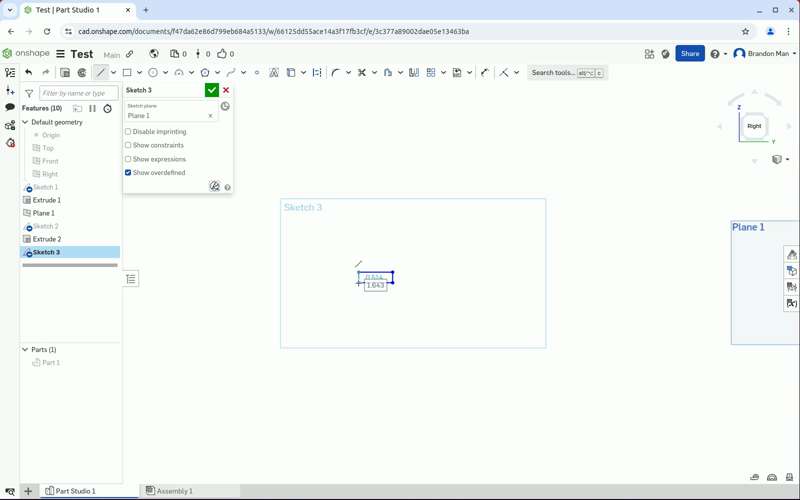
scroll(6)
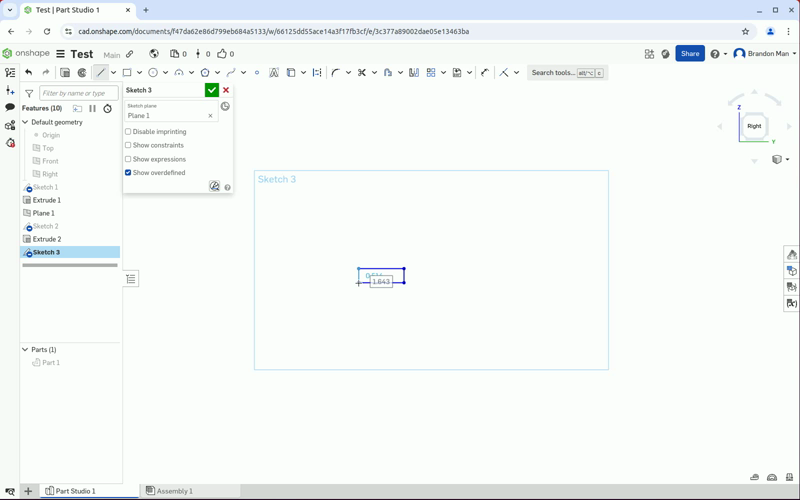
scroll(6)
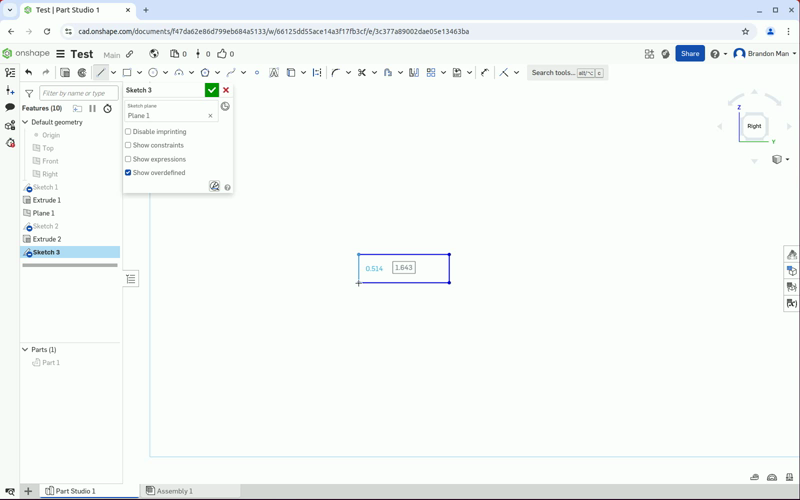
key_up(shift)
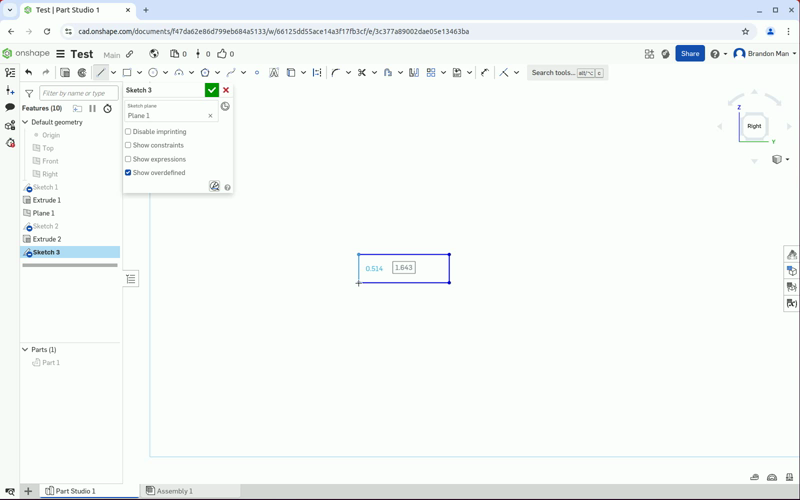
click(358, 282)
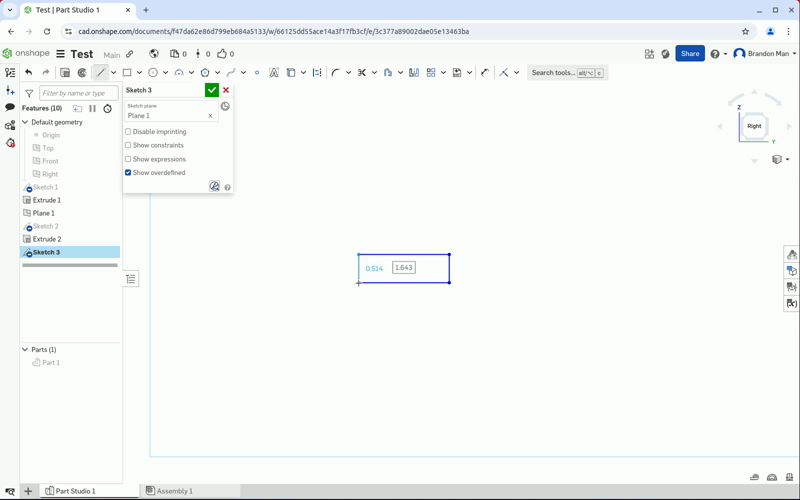
scroll(-6)
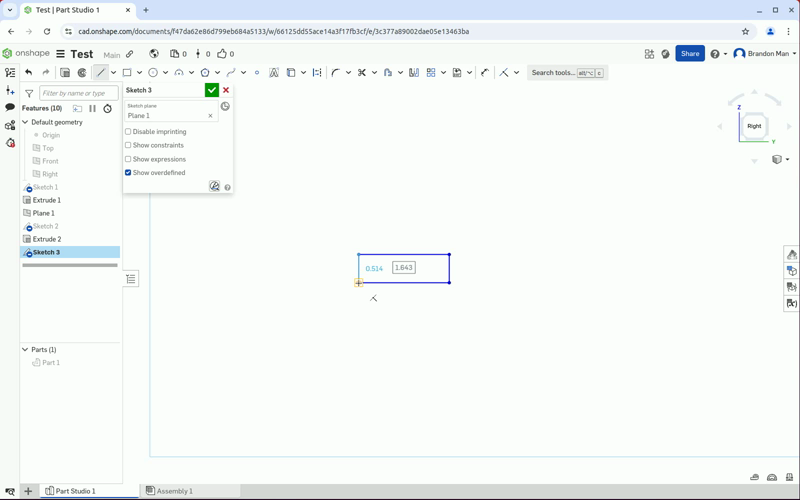
scroll(-6)
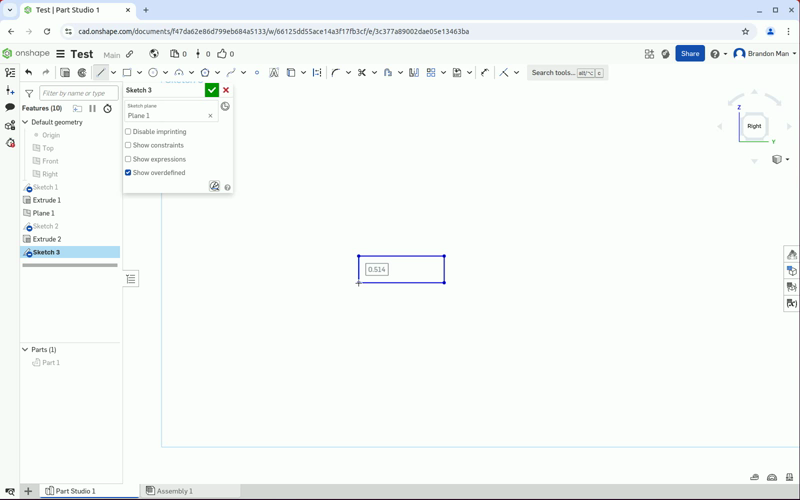
scroll(-6)
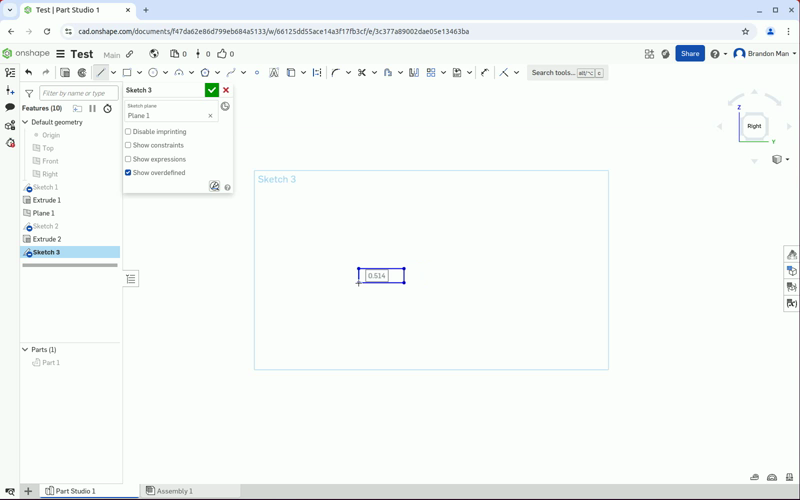
scroll(-6)
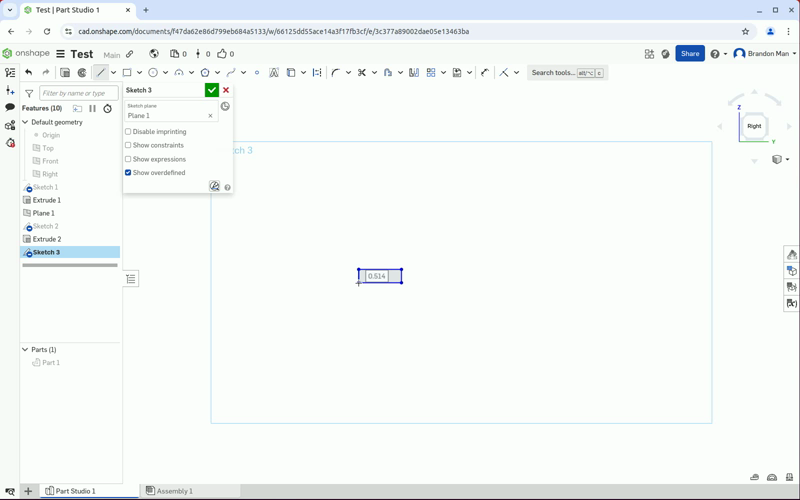
scroll(-6)
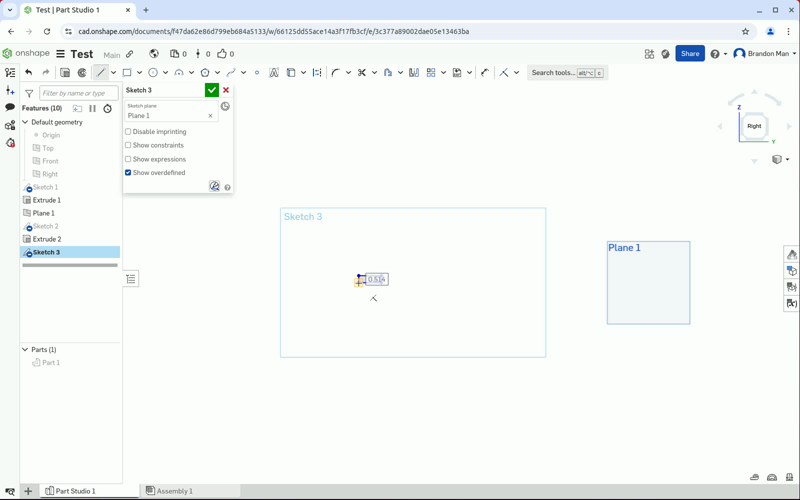
scroll(-6)
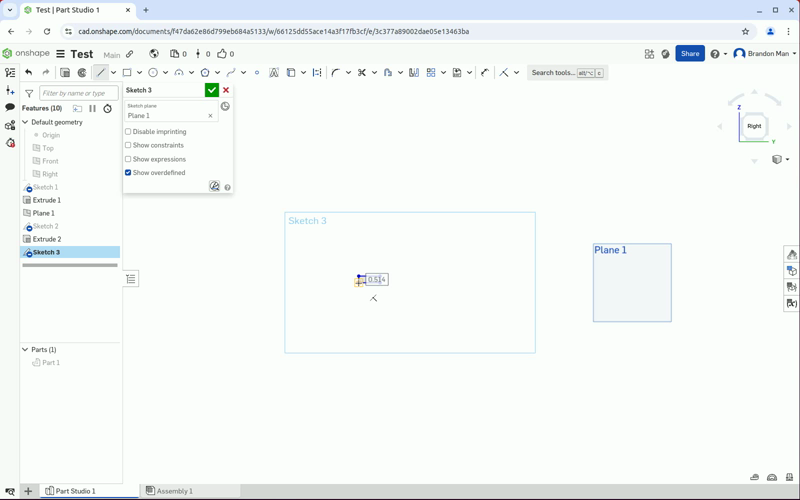
scroll(-6)
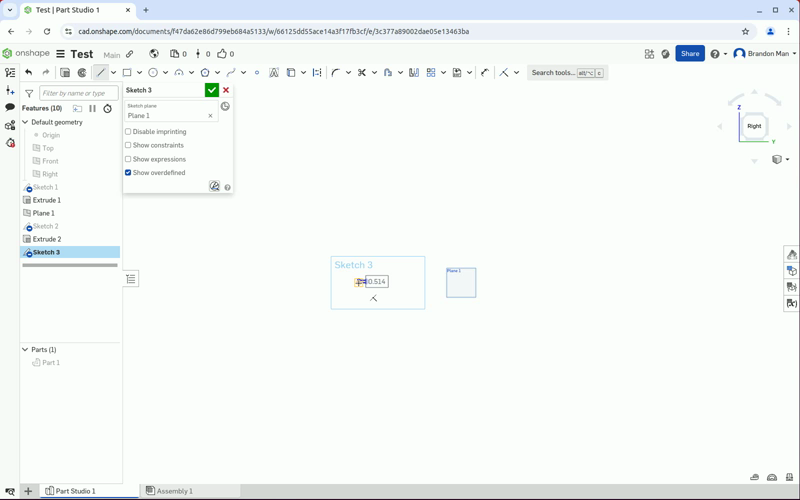
key(esc)
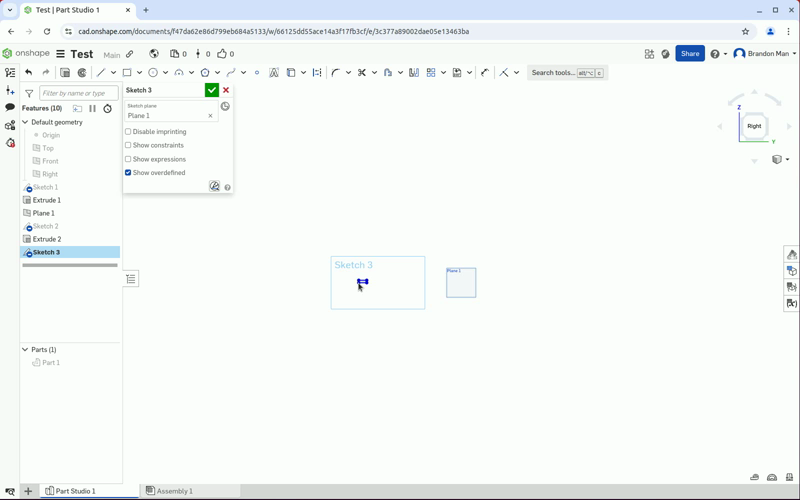
mouse_move(360, 281)
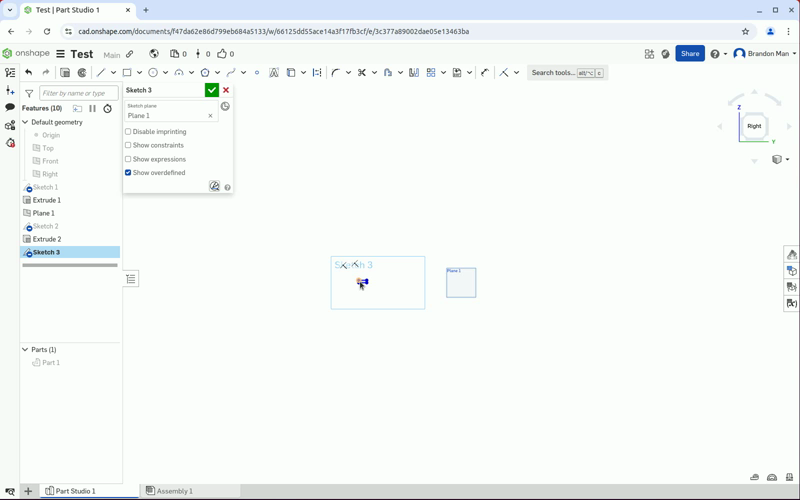
scroll(6)
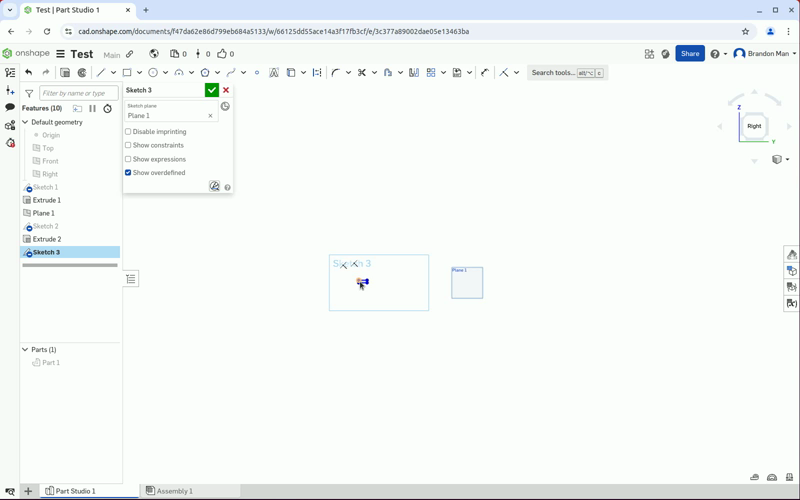
scroll(6)
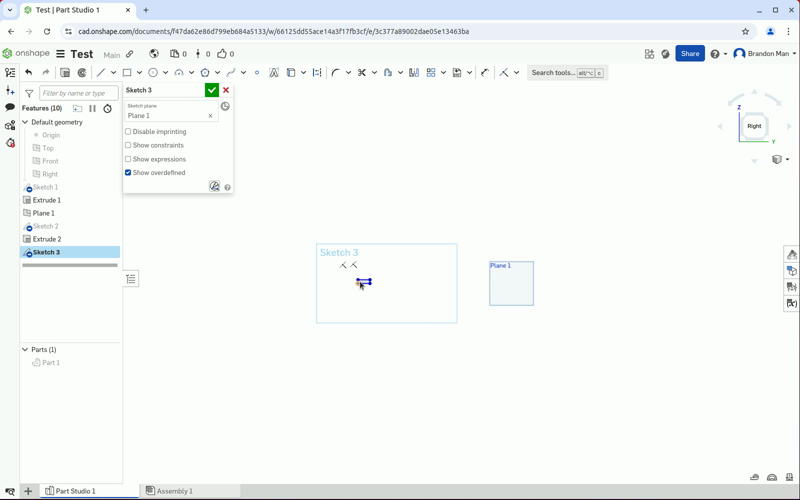
scroll(6)
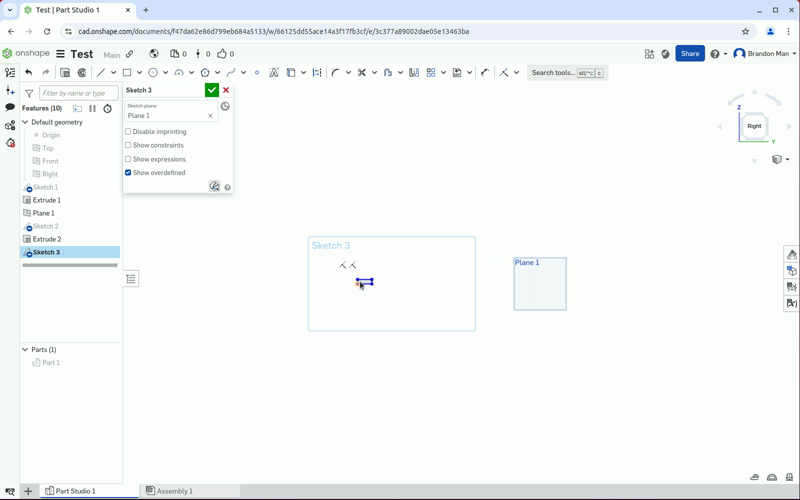
scroll(6)
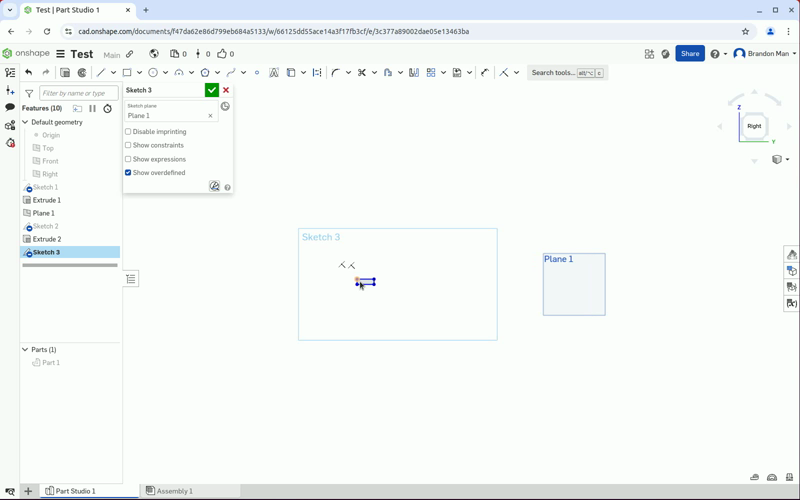
scroll(6)
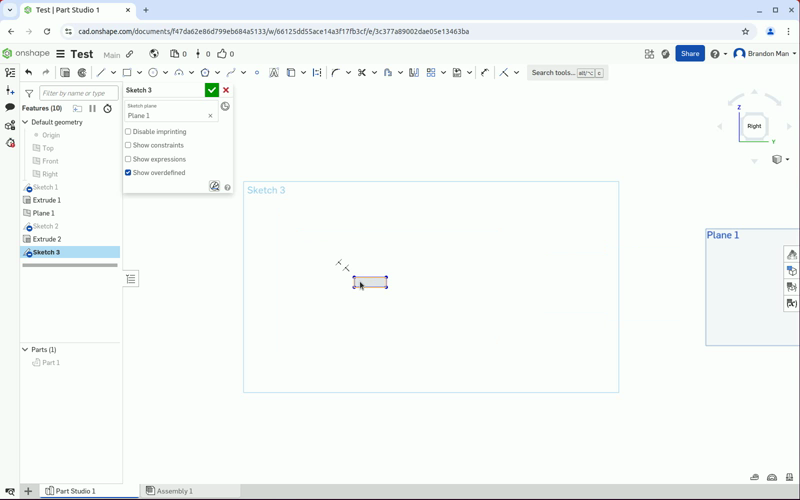
scroll(6)
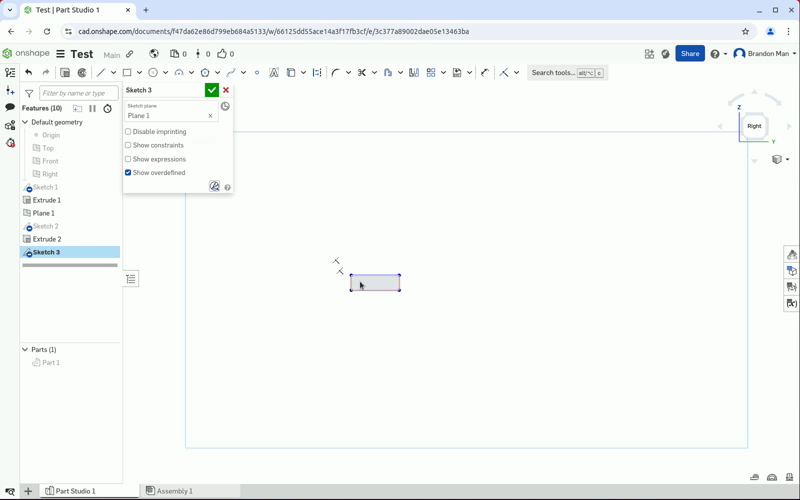
scroll(6)
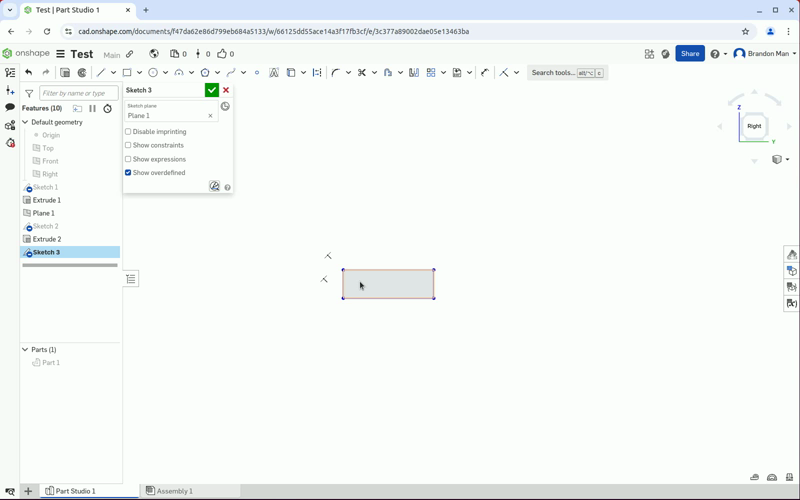
click(360, 281)
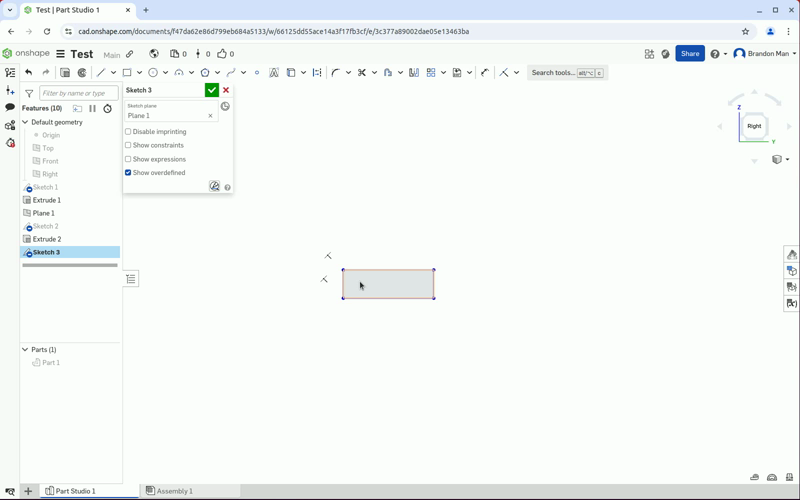
scroll(-6)
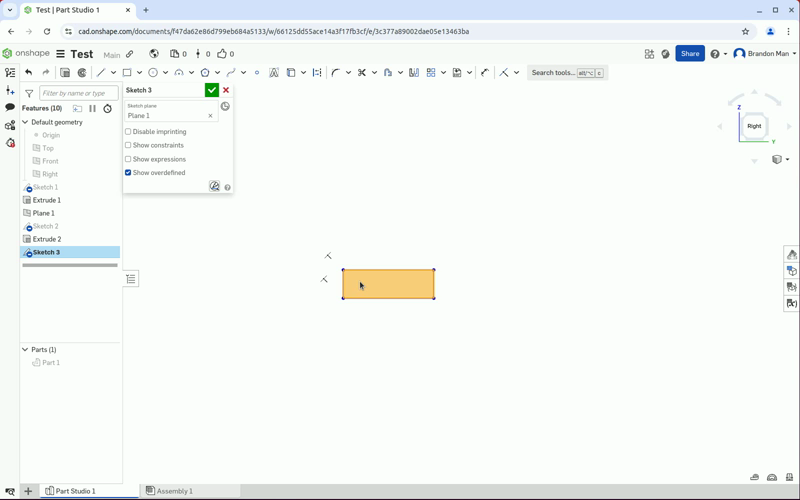
scroll(-6)
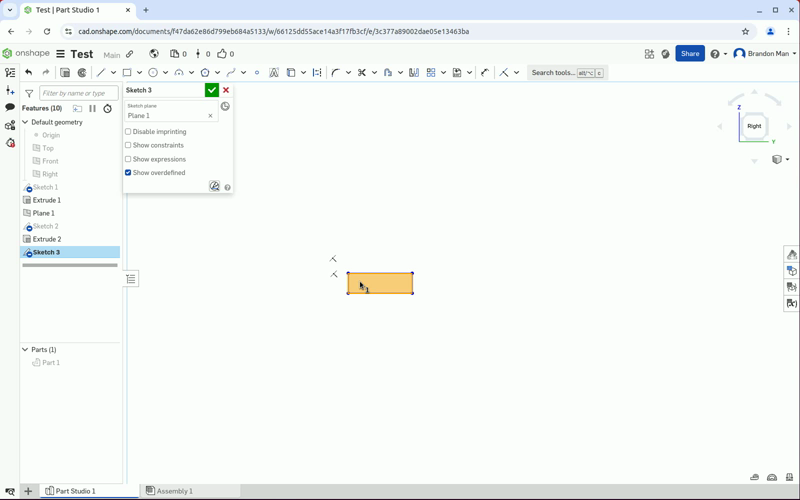
scroll(-6)
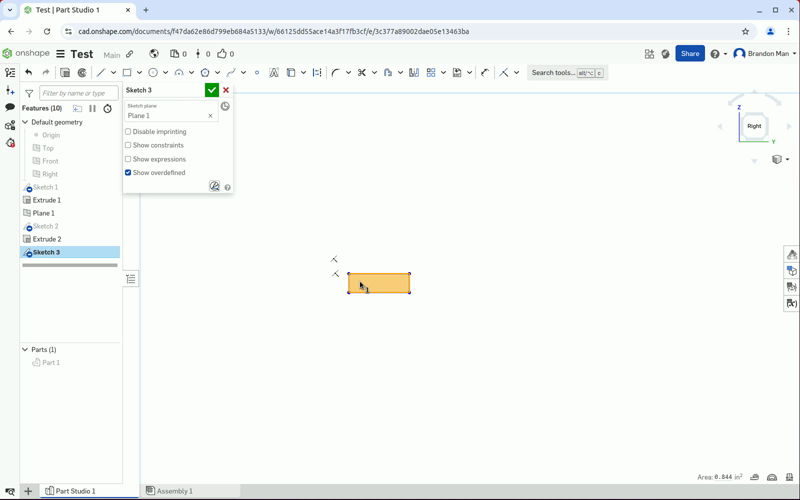
scroll(-6)
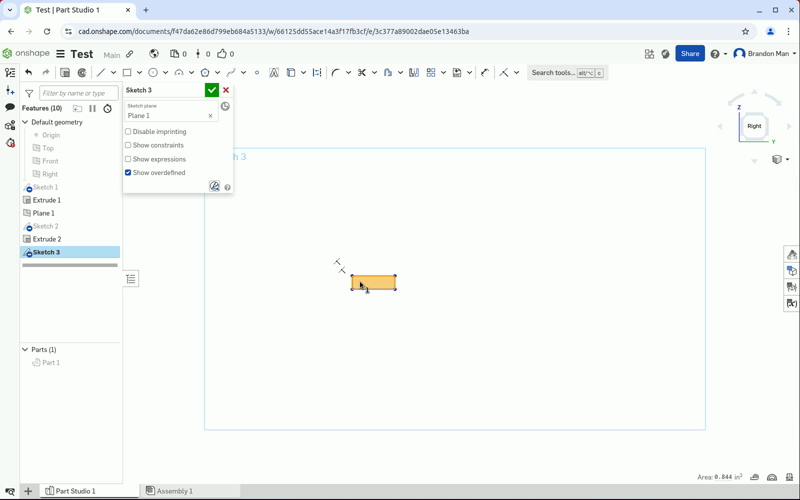
scroll(-6)
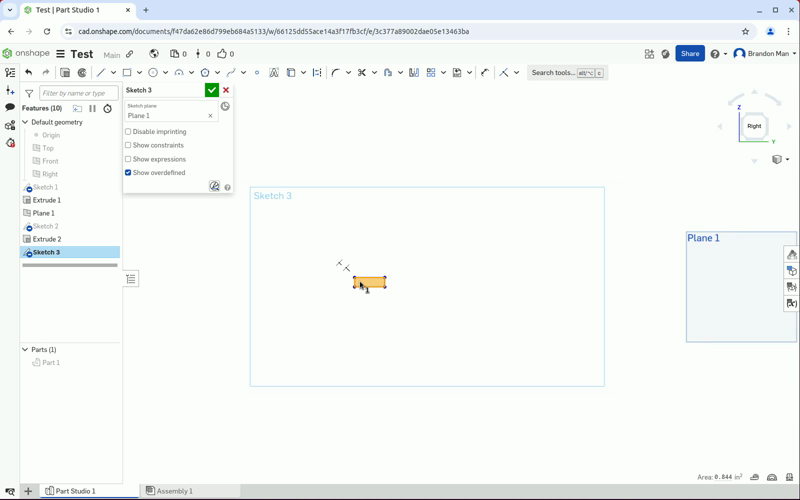
scroll(-6)
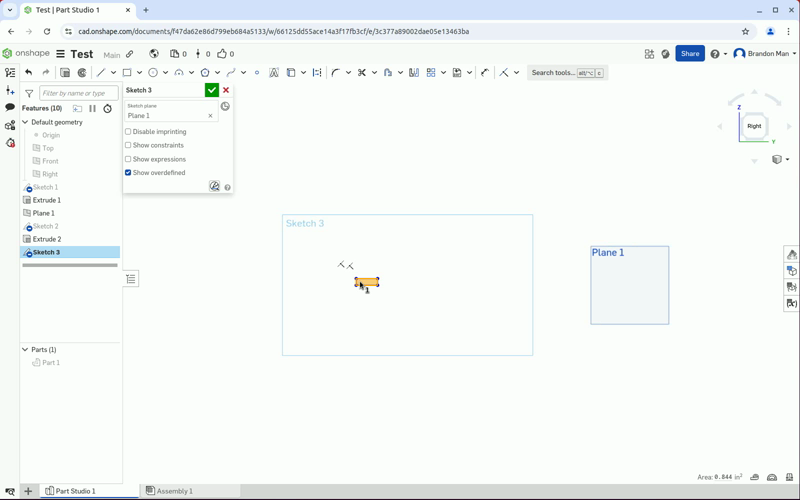
scroll(-6)
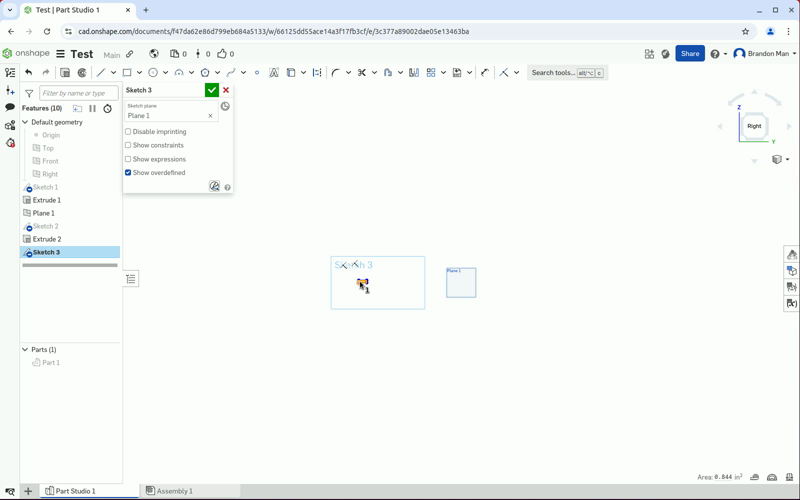
mouse_move(73, 352)
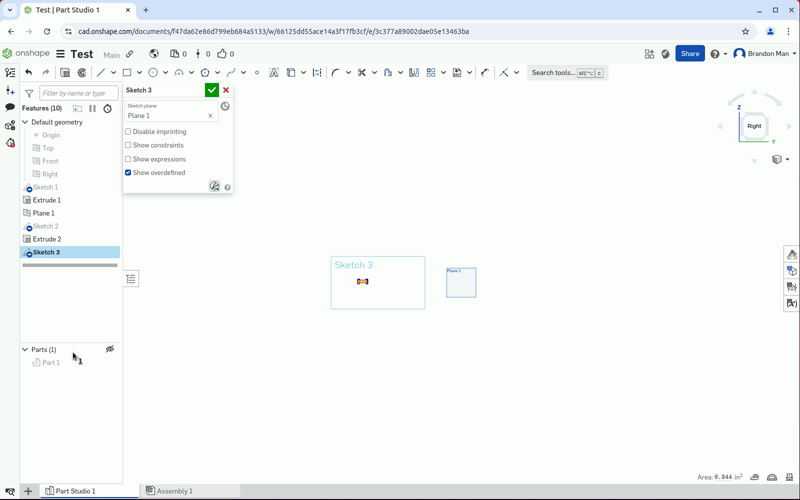
key(shift+y)
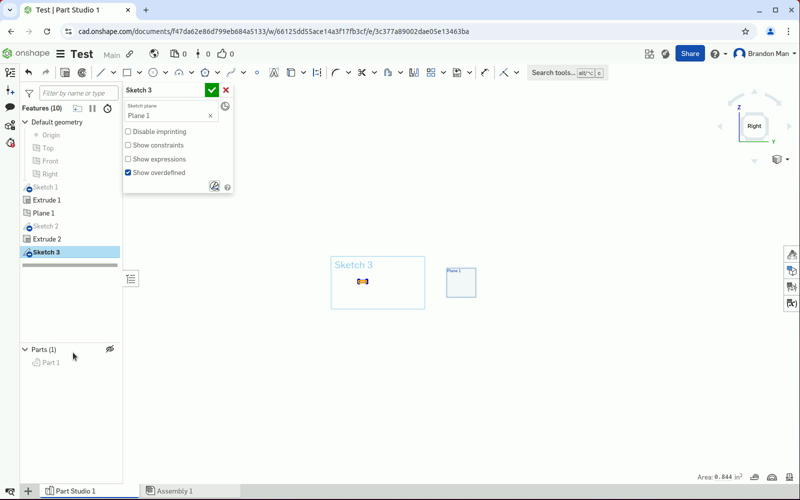
key(shift+e)
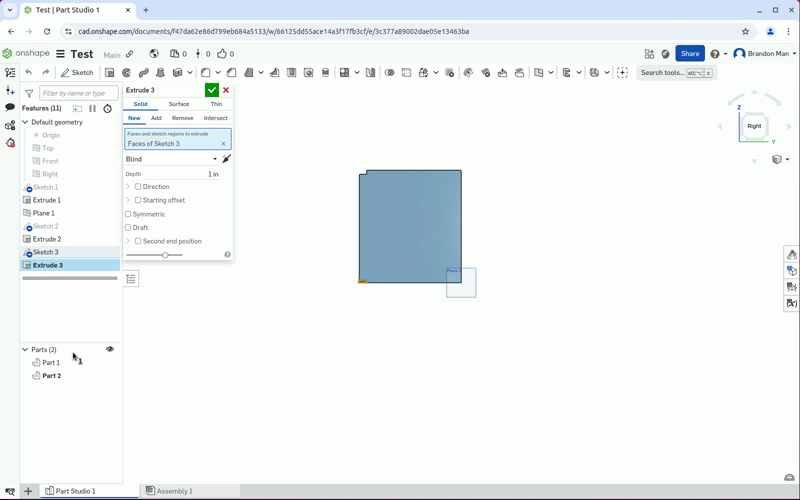
mouse_move(143, 106)
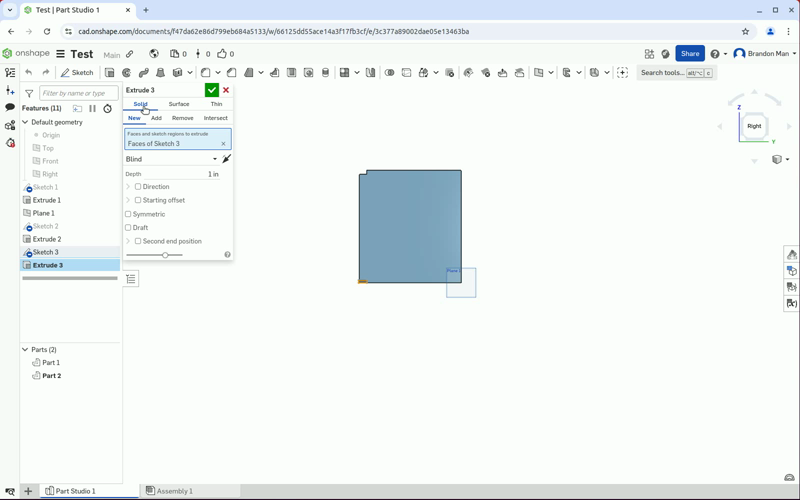
click(143, 106)
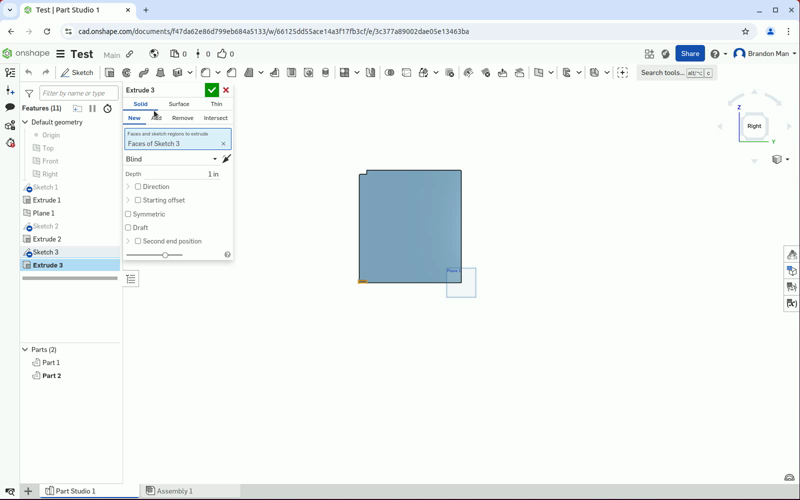
mouse_move(186, 120)
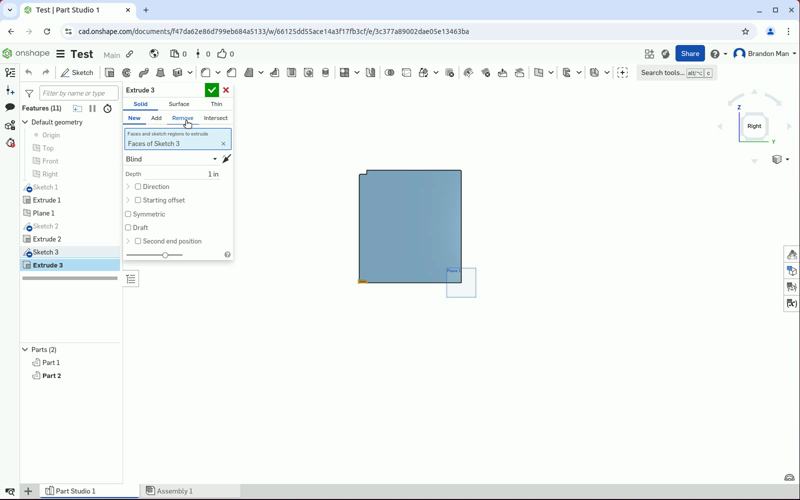
click(186, 120)
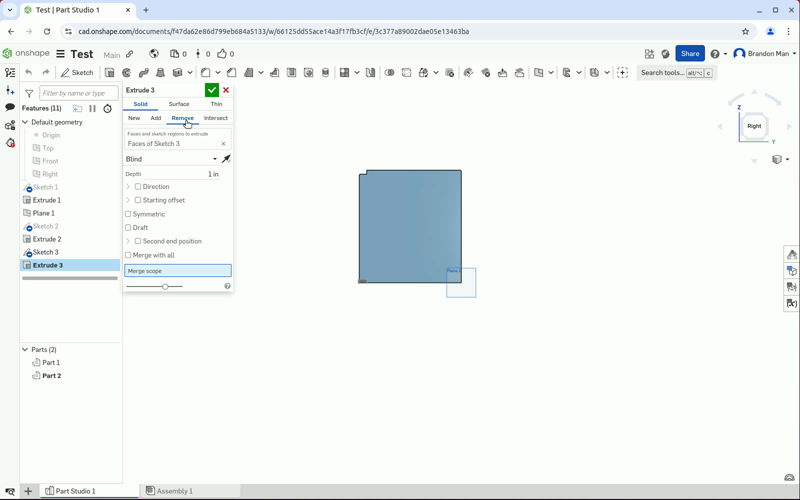
key(tab, 4)
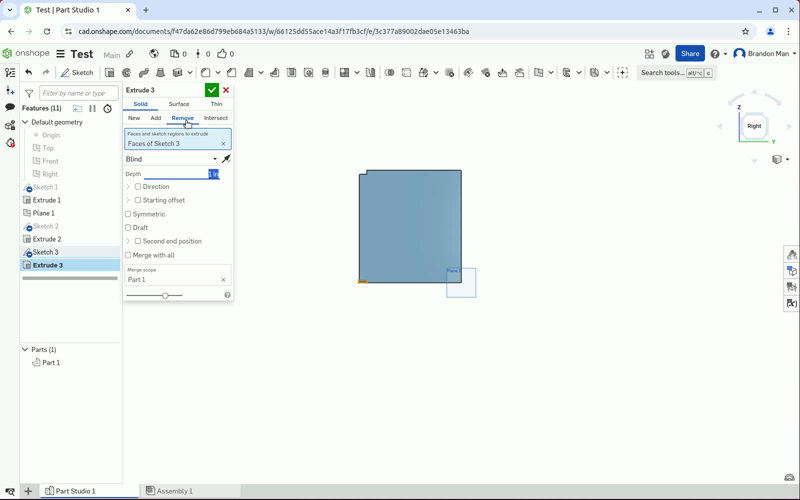
text(1.926)
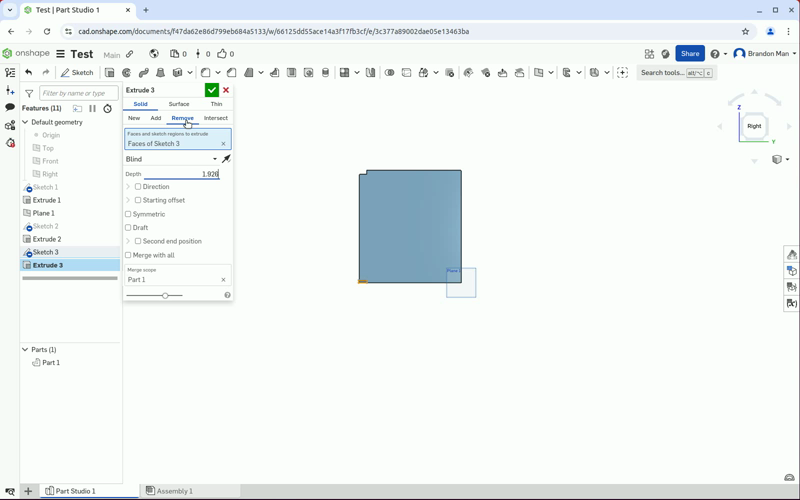
key(tab, 6)
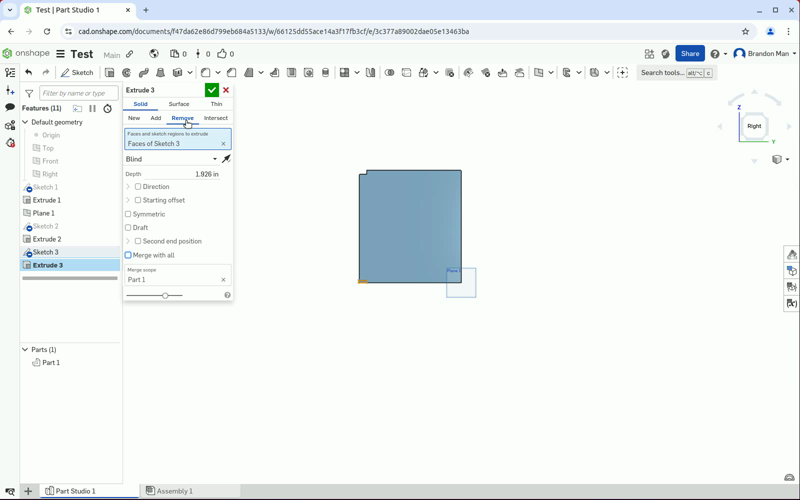
key(space)
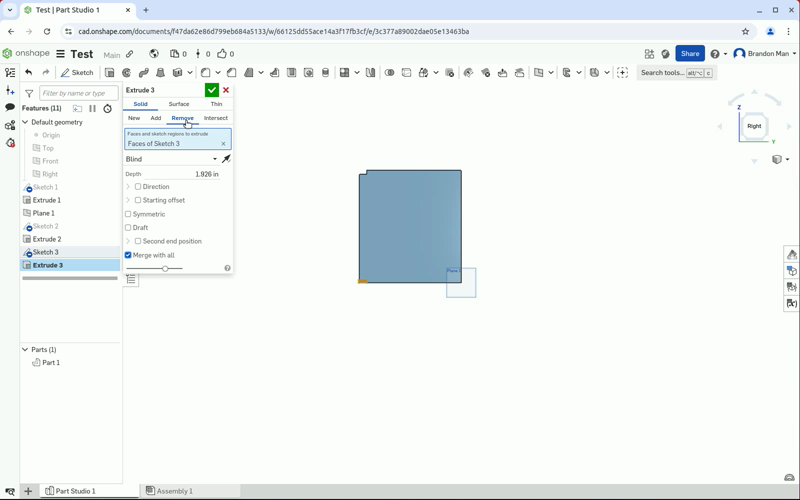
key(enter)
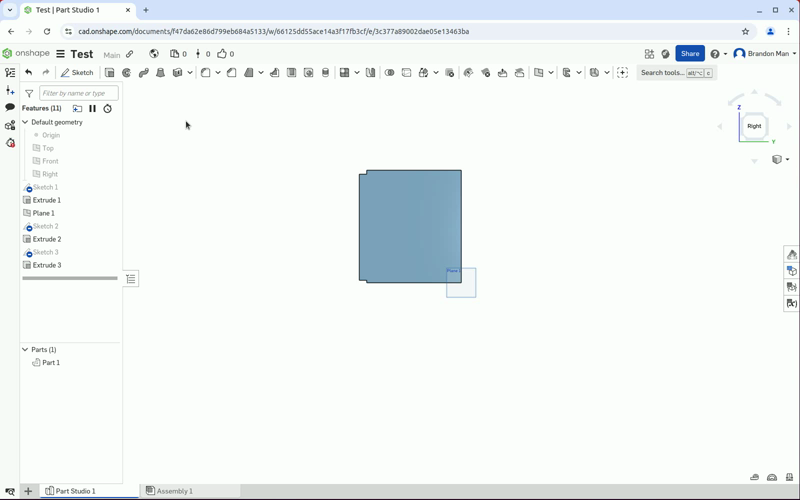
key(shift+h)
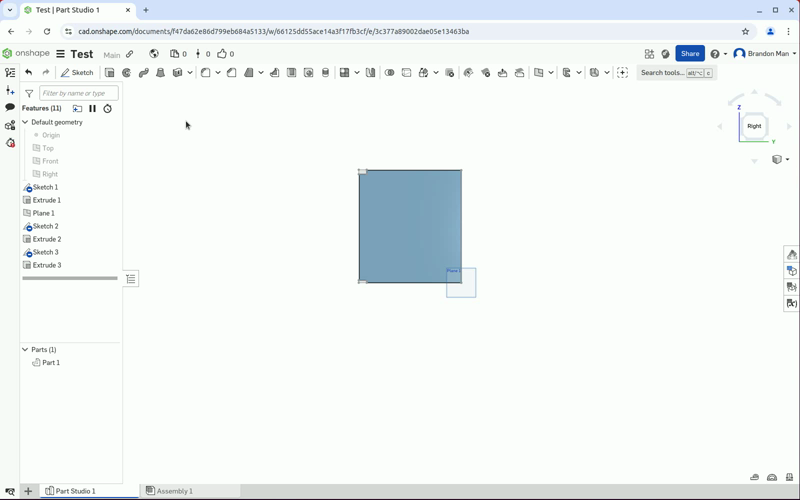
key(shift+h)
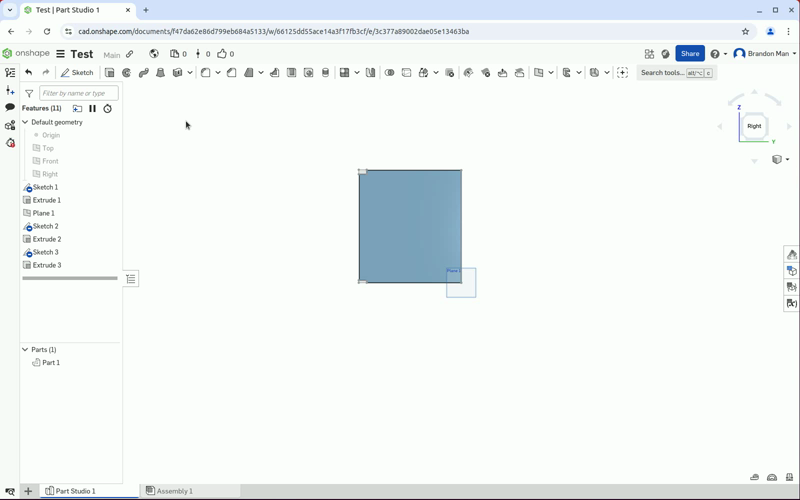
key(shift+7)
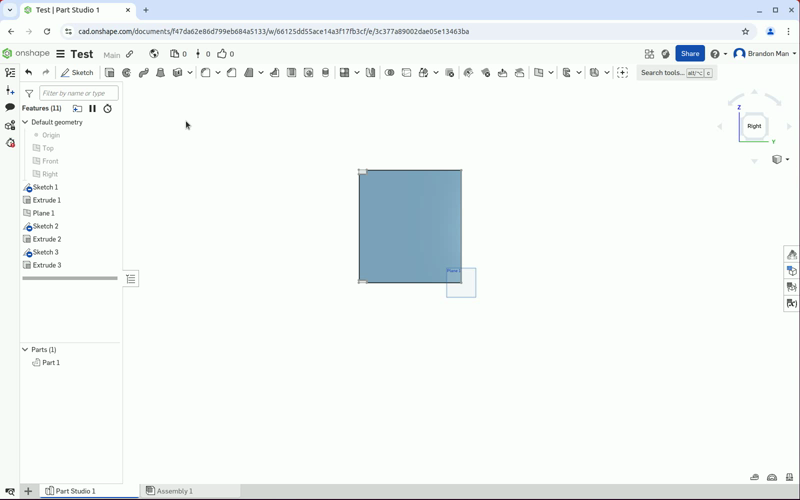
key(right, 2)
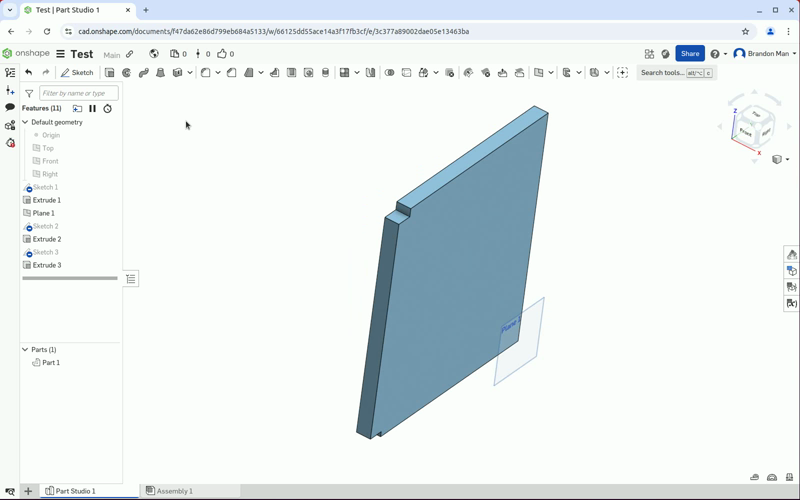
key(down, 2)
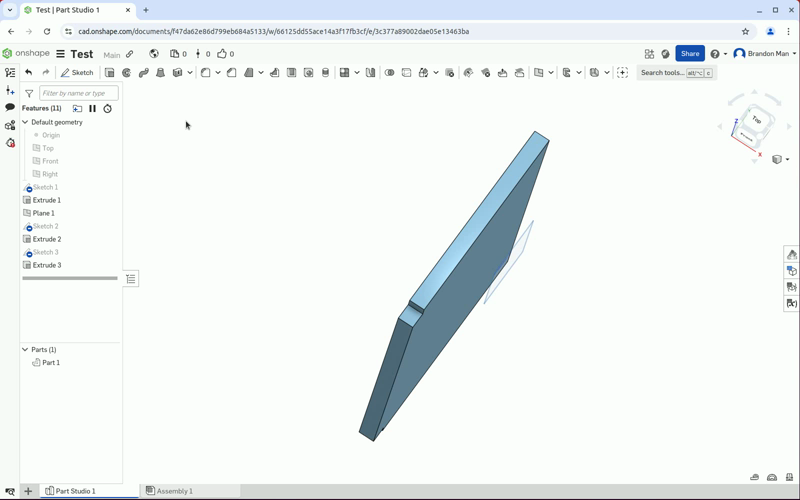
key(up, 2)
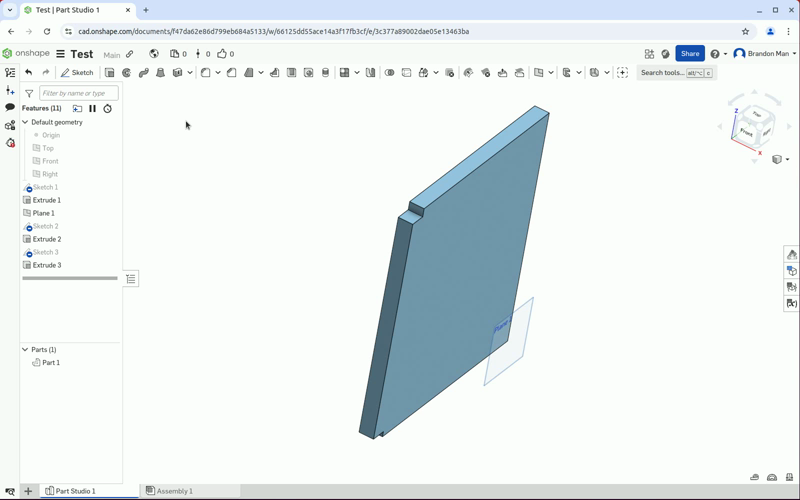
key(left, 2)
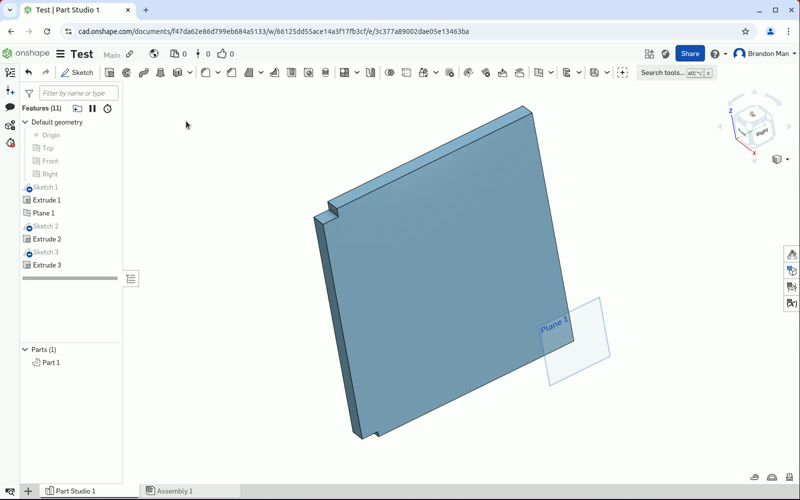
mouse_move(73, 189)
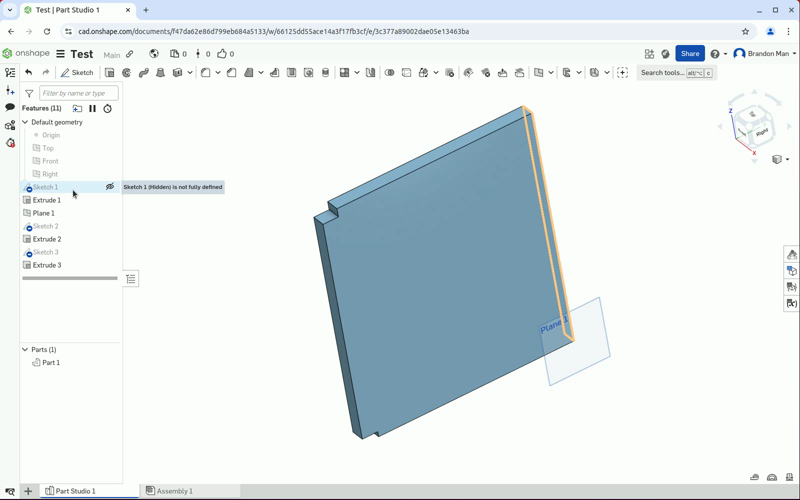
click(73, 189)